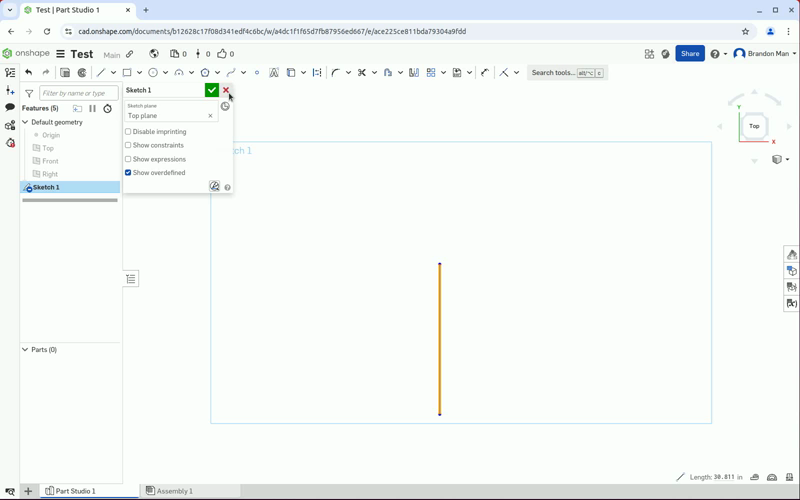
key(shift+h)
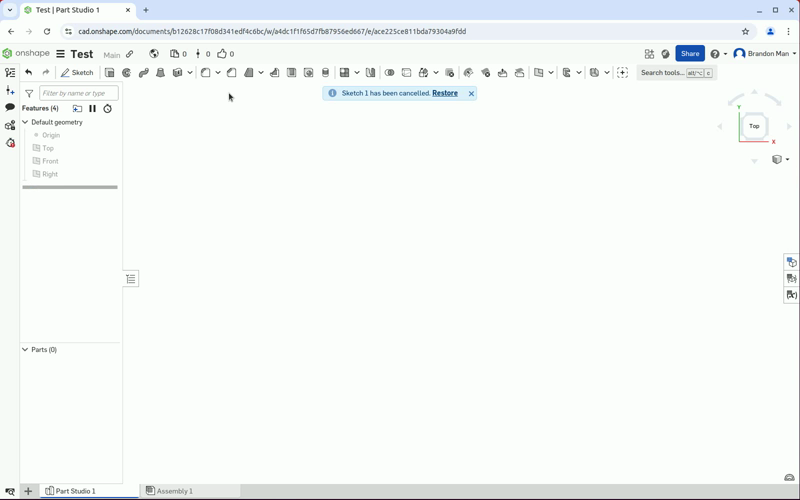
mouse_move(73, 352)
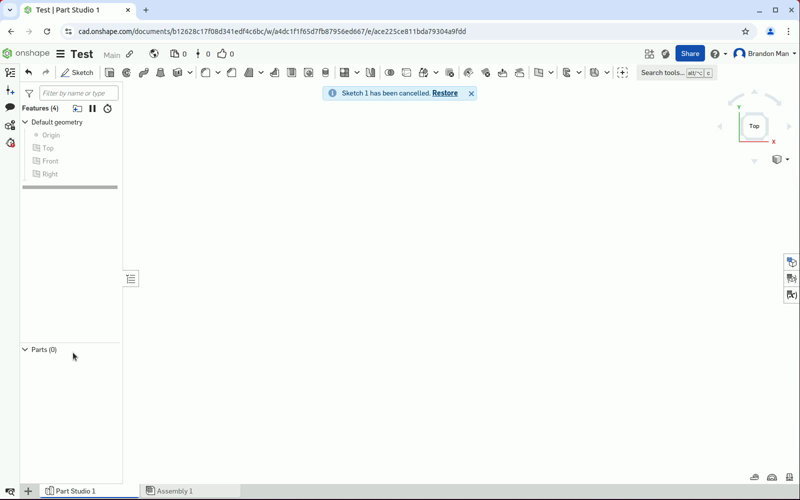
key(y)
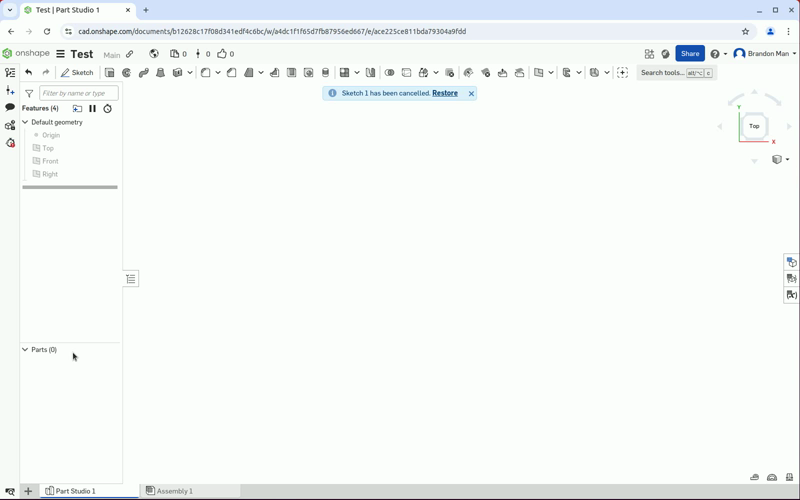
key(shift+p)
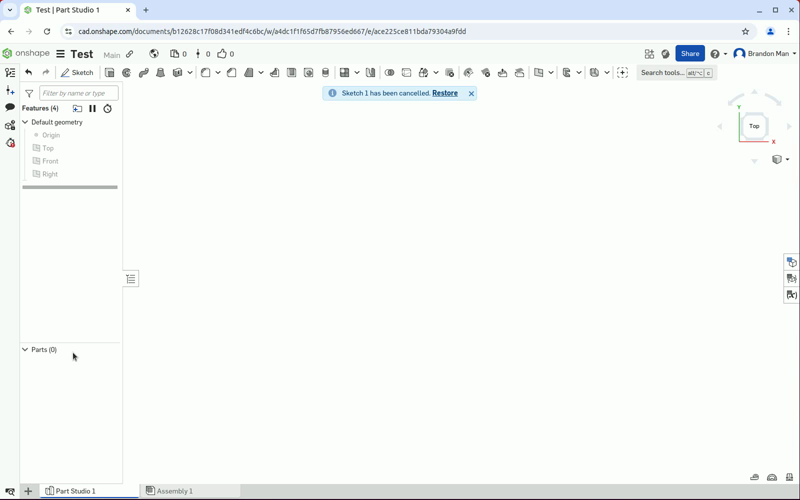
key(space)
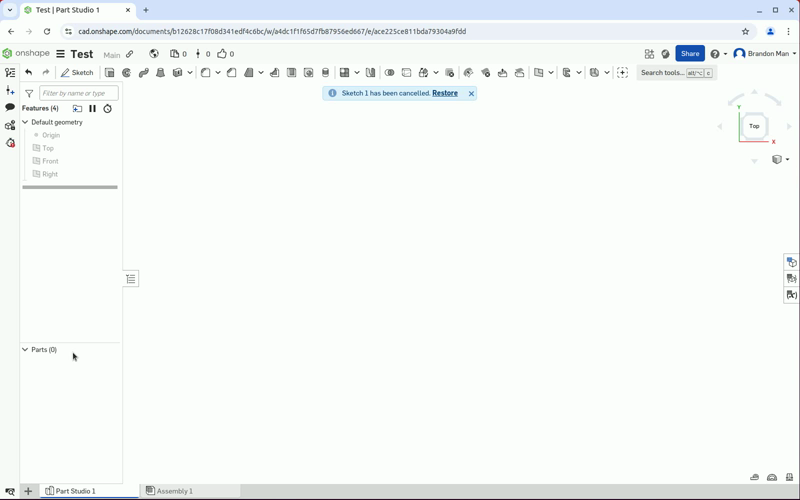
key_down(shift)
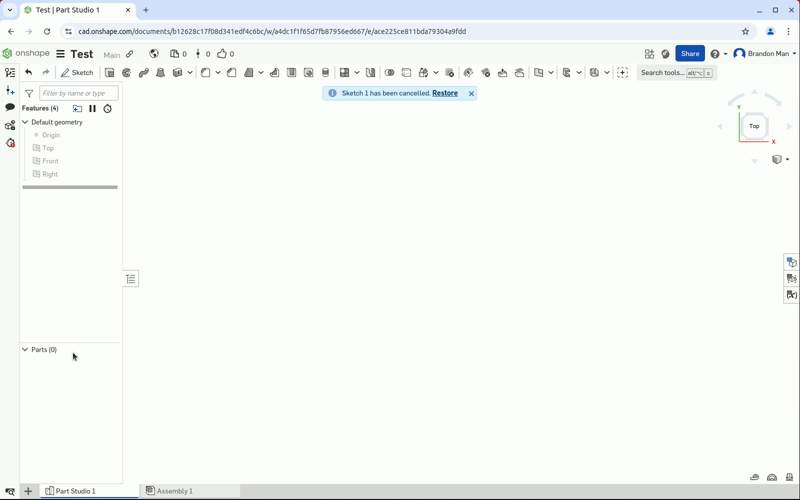
key(up)
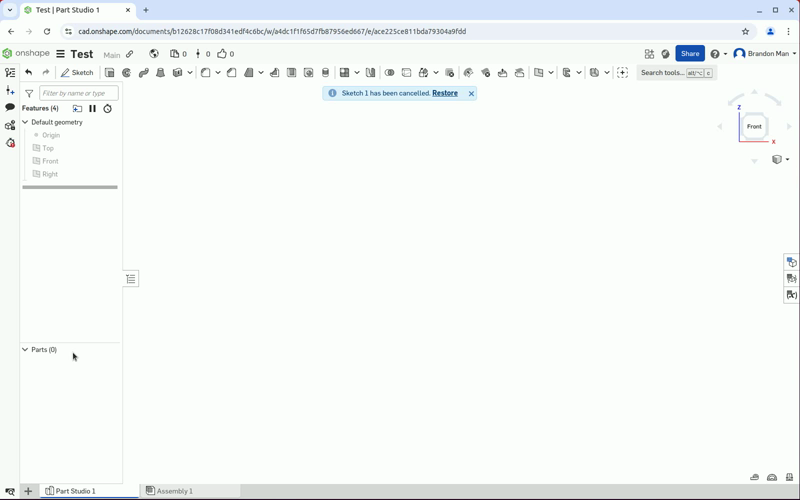
key_up(shift)
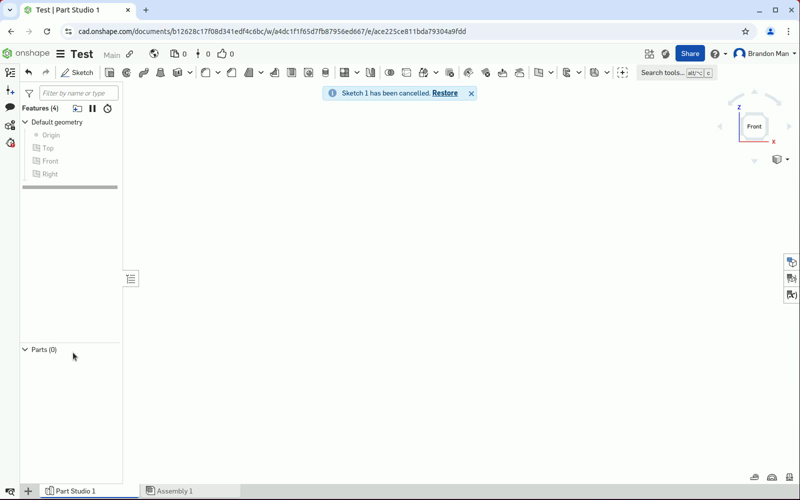
mouse_move(73, 352)
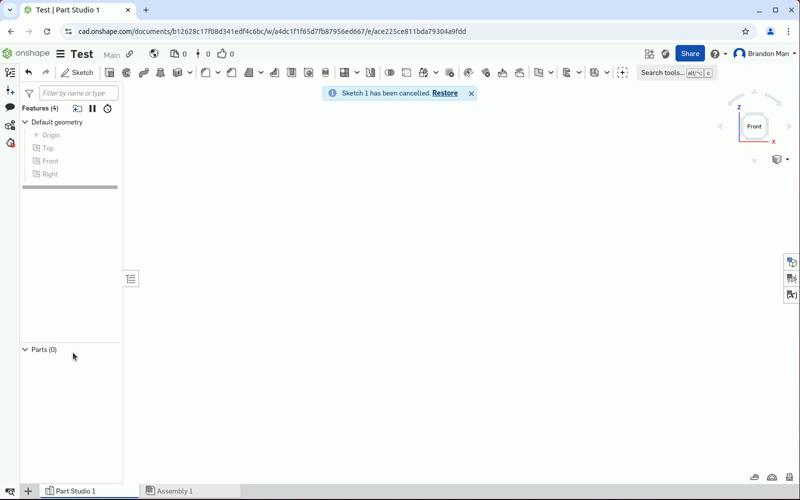
key(shift+y)
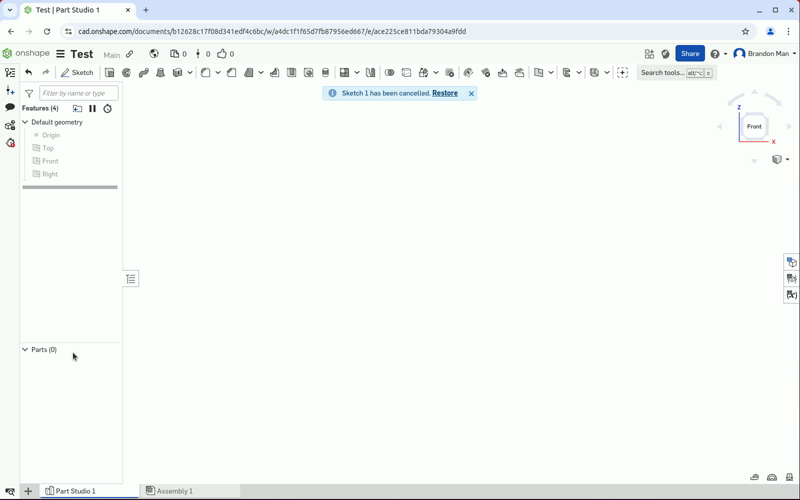
key(shift+s)
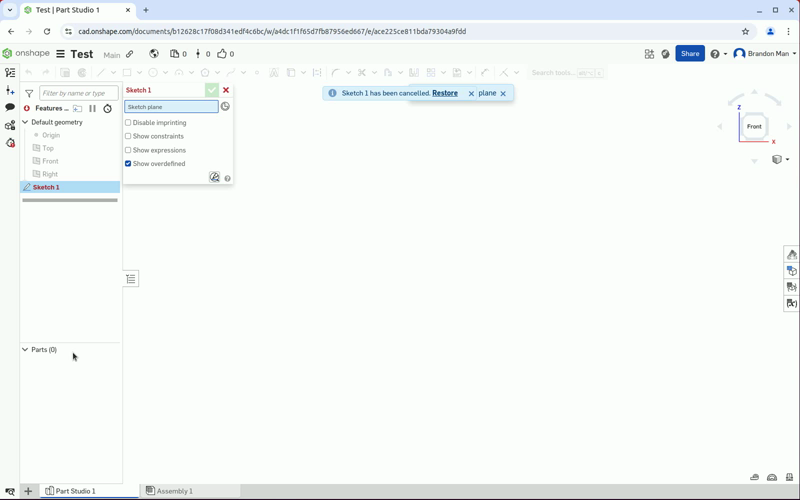
mouse_move(73, 163)
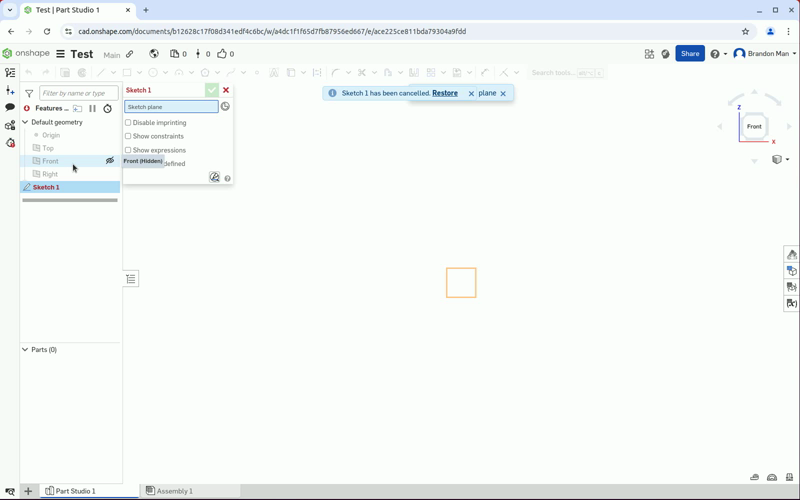
click(73, 163)
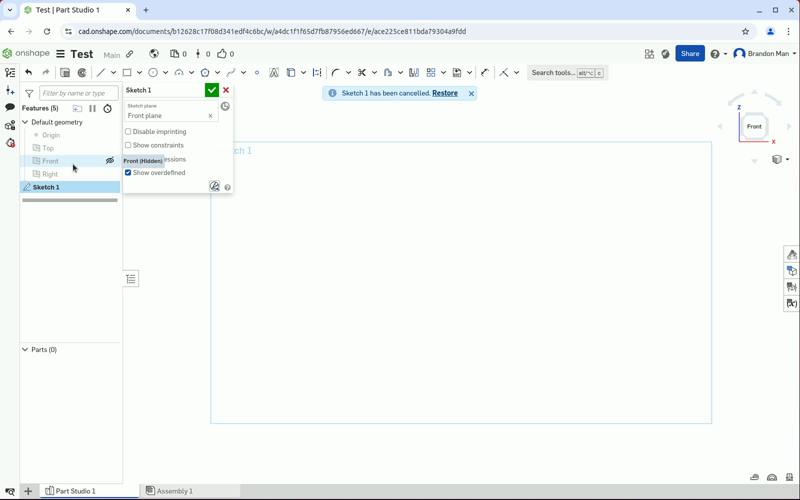
mouse_move(73, 352)
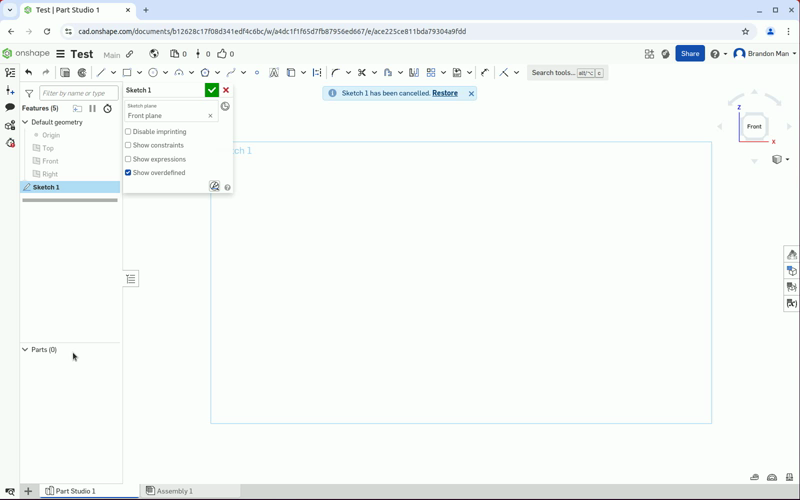
key(y)
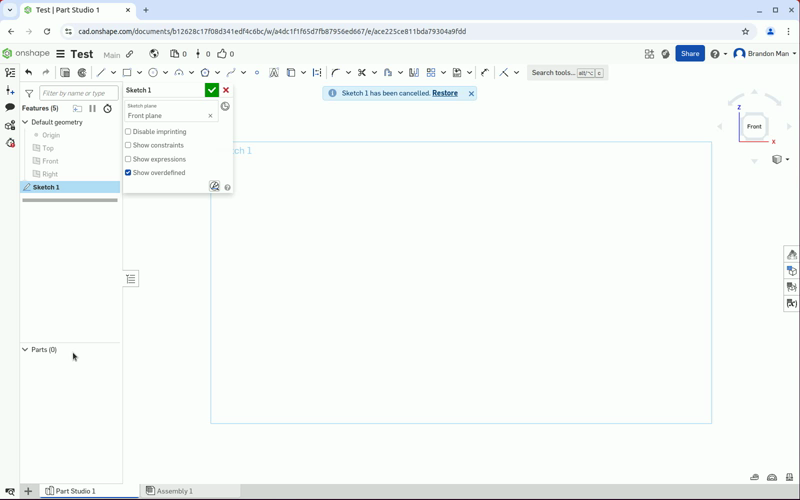
key(l)
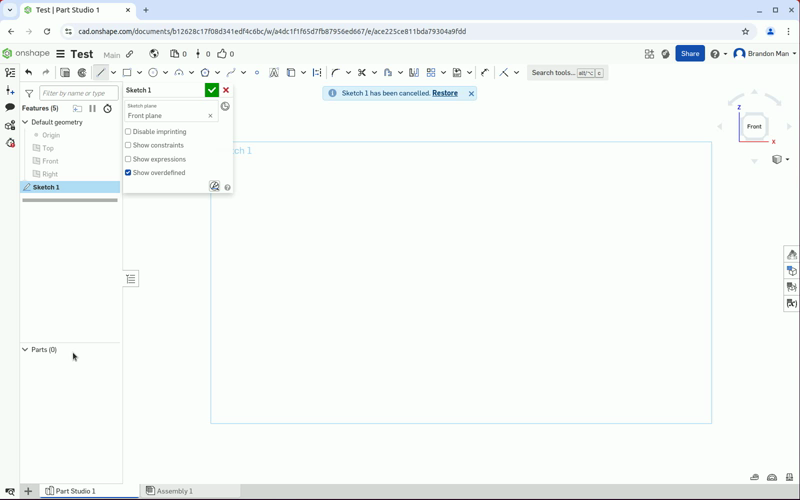
key_down(shift)
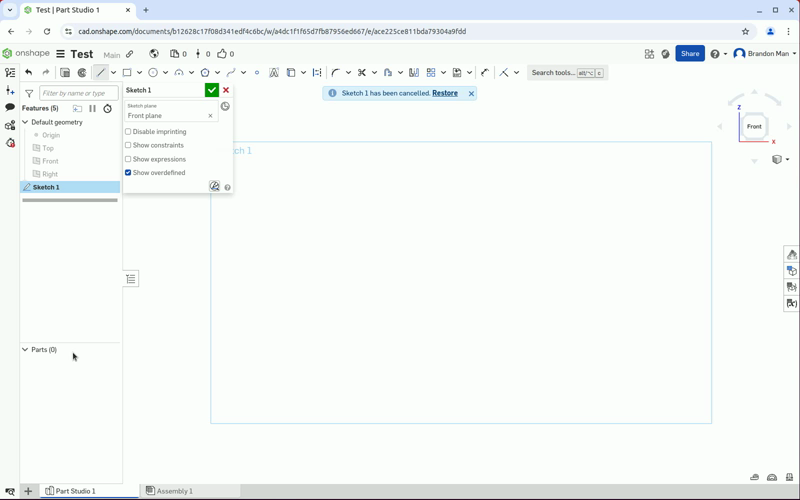
mouse_move(357, 383)
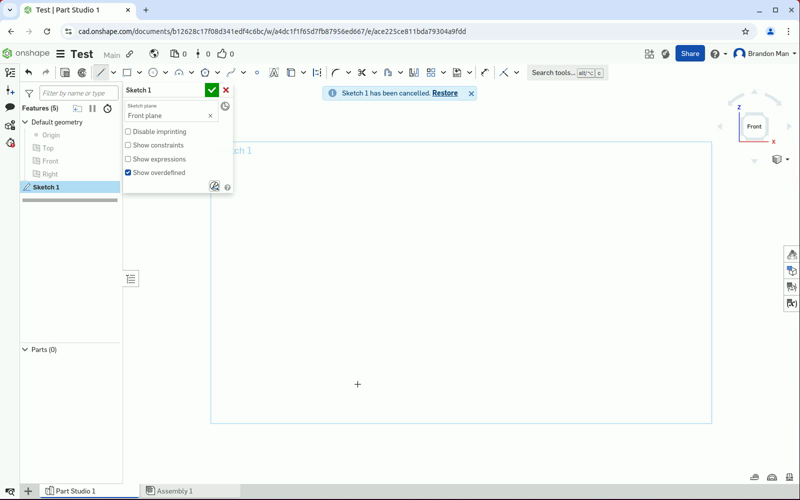
click(357, 383)
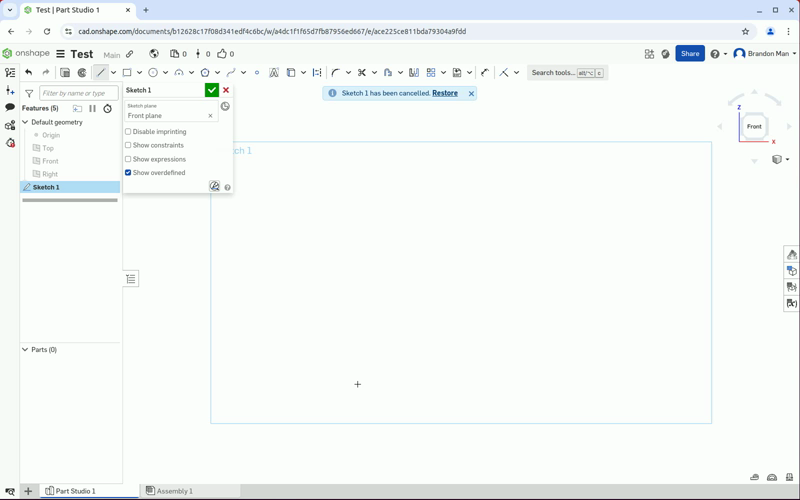
key_up(shift)
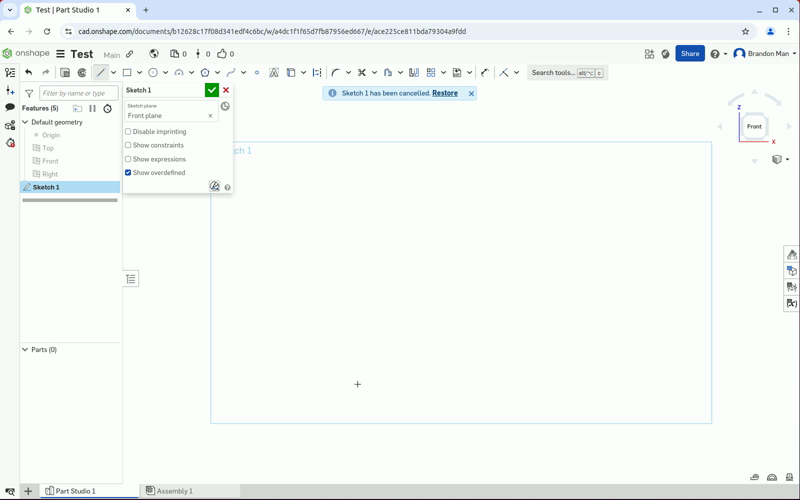
key_down(shift)
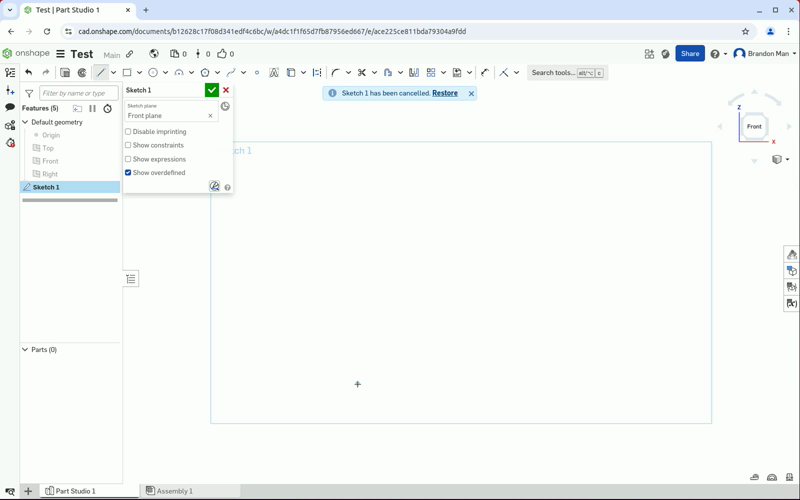
mouse_move(387, 383)
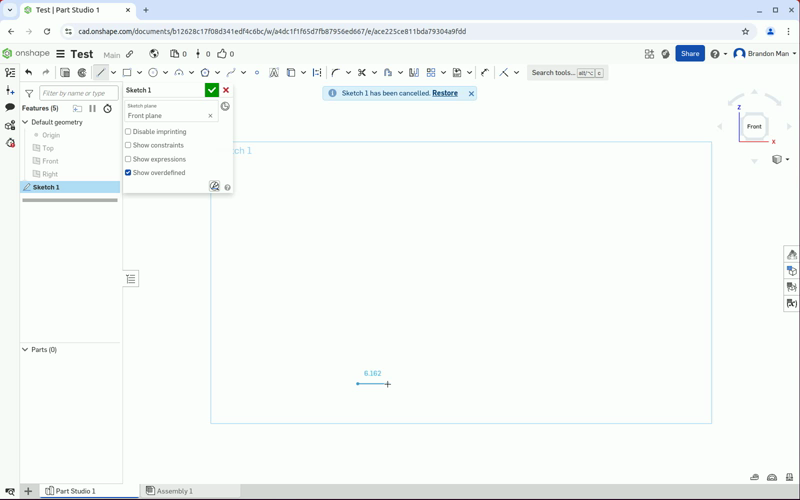
mouse_move(386, 383)
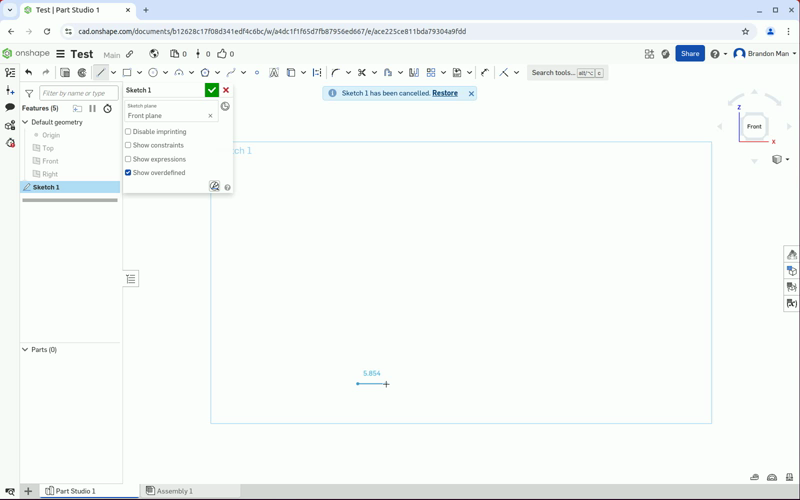
click(386, 383)
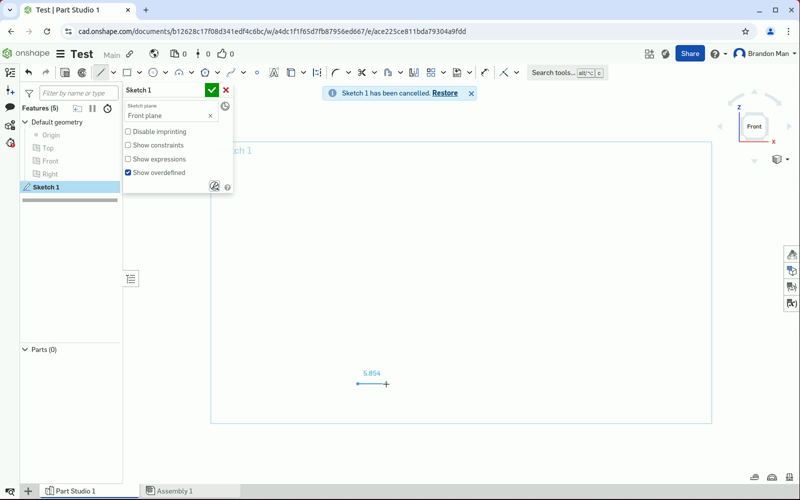
key_up(shift)
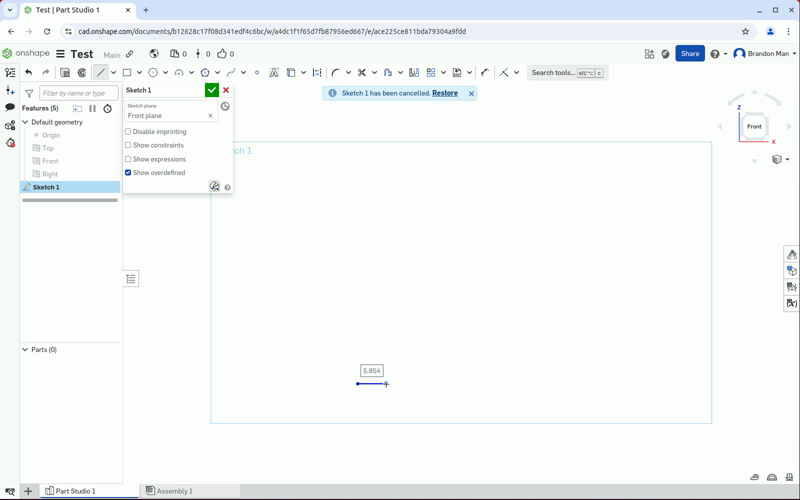
key_down(shift)
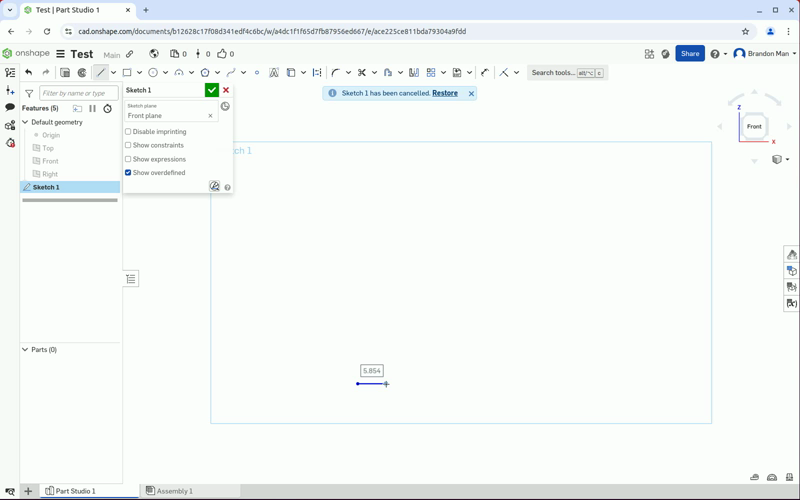
mouse_move(416, 383)
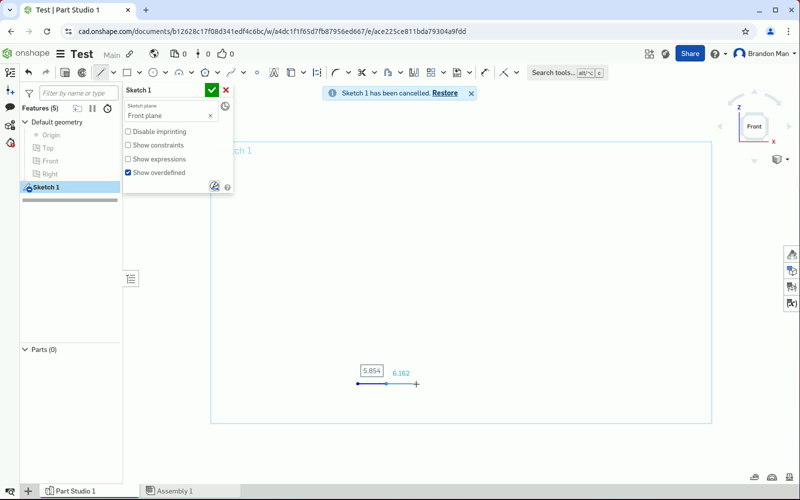
mouse_move(386, 346)
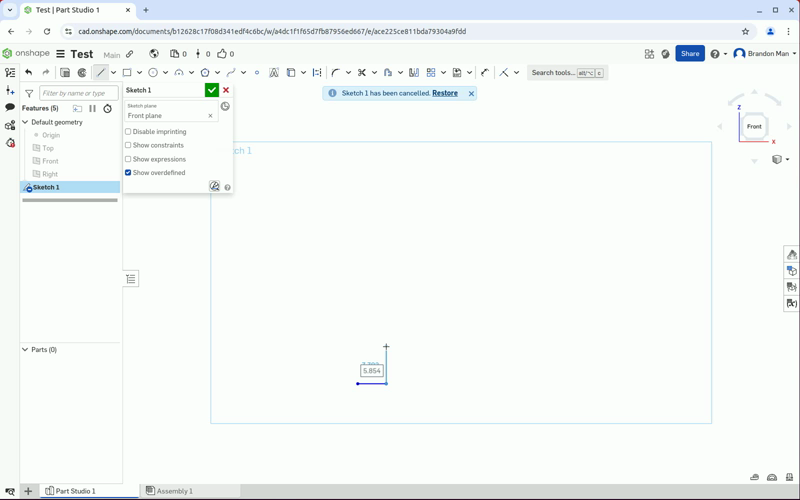
click(386, 346)
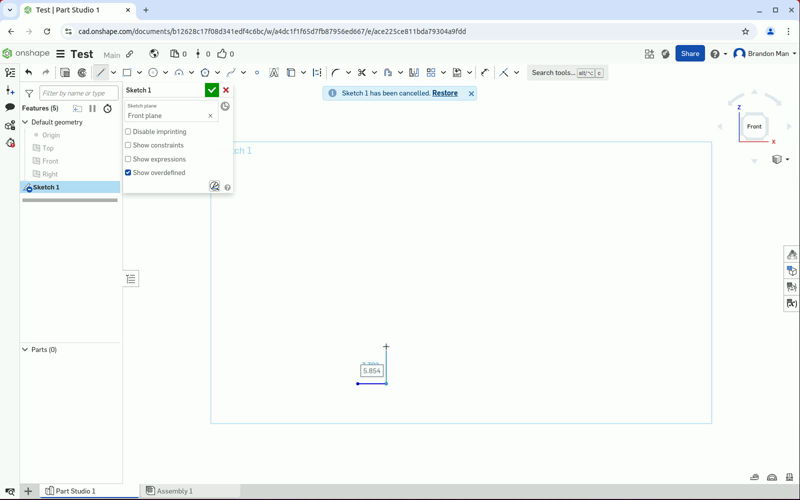
key_up(shift)
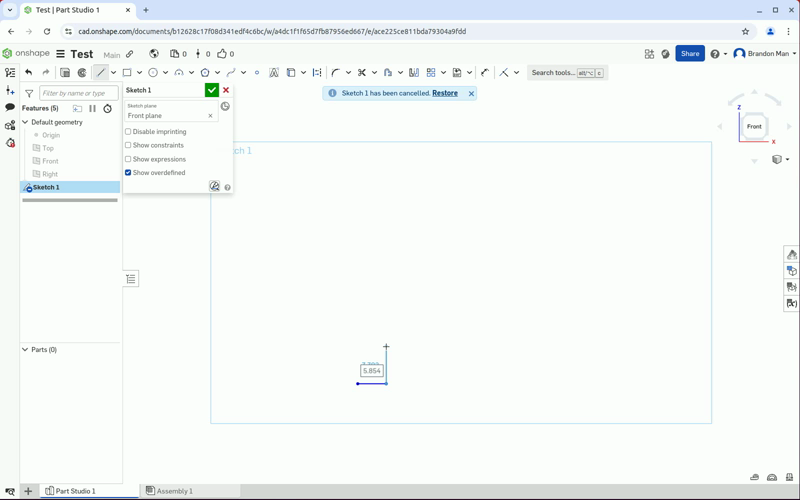
key_down(shift)
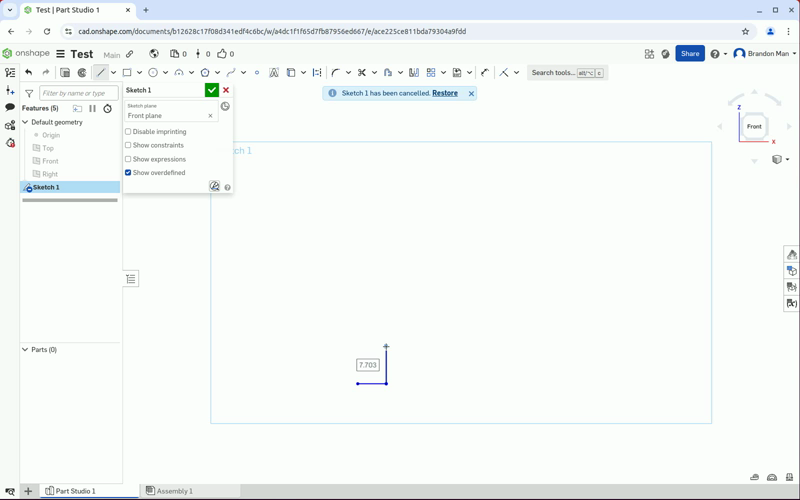
mouse_move(496, 346)
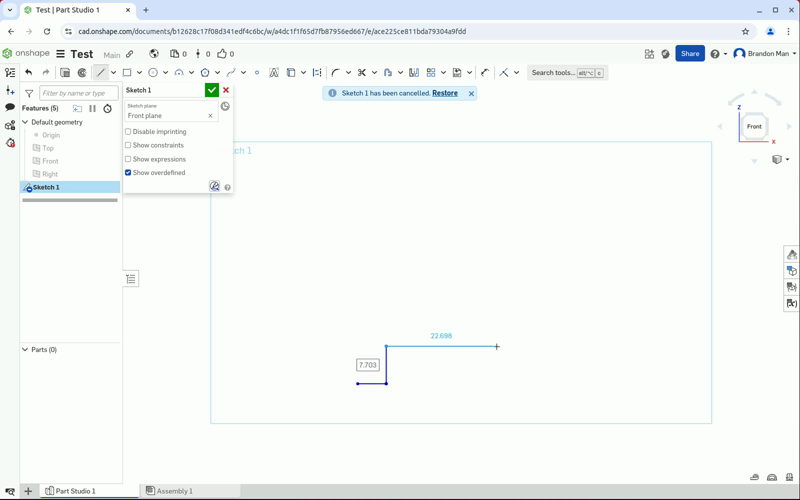
click(496, 346)
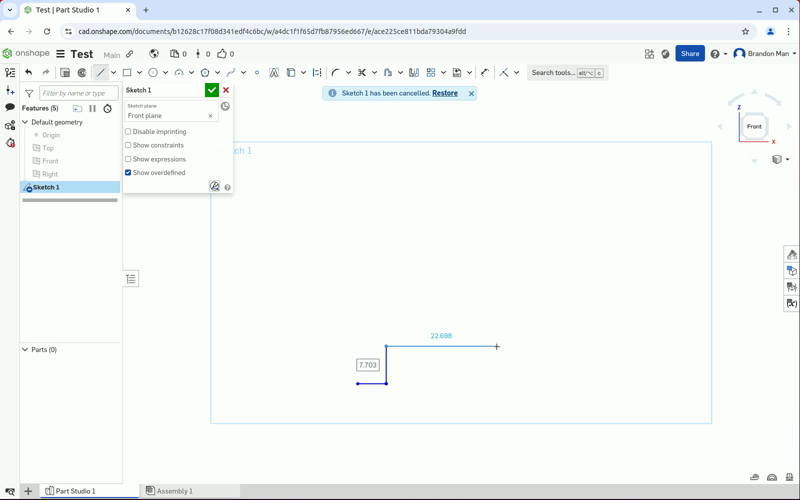
key_up(shift)
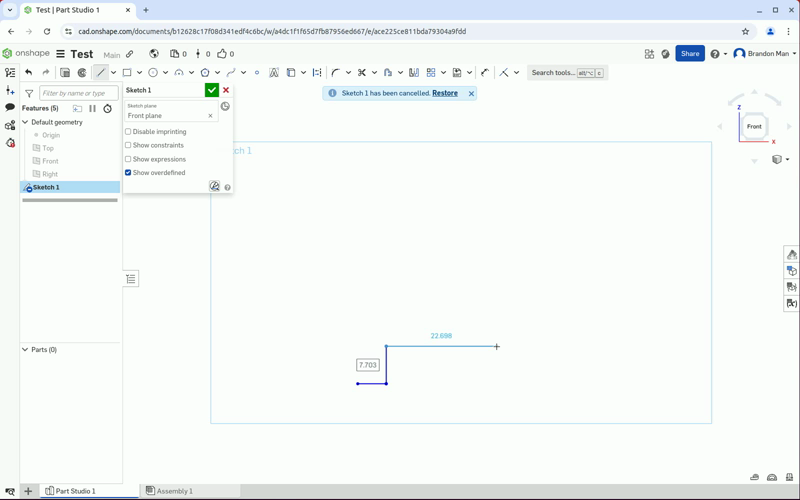
key_down(shift)
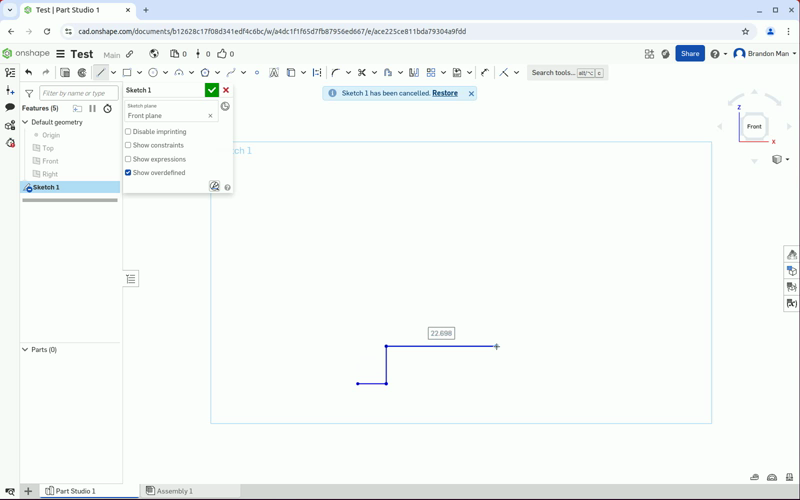
mouse_move(526, 346)
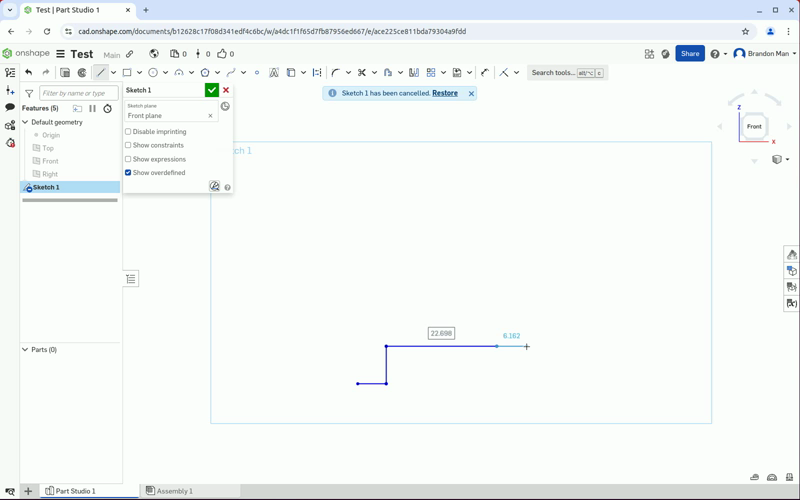
mouse_move(496, 383)
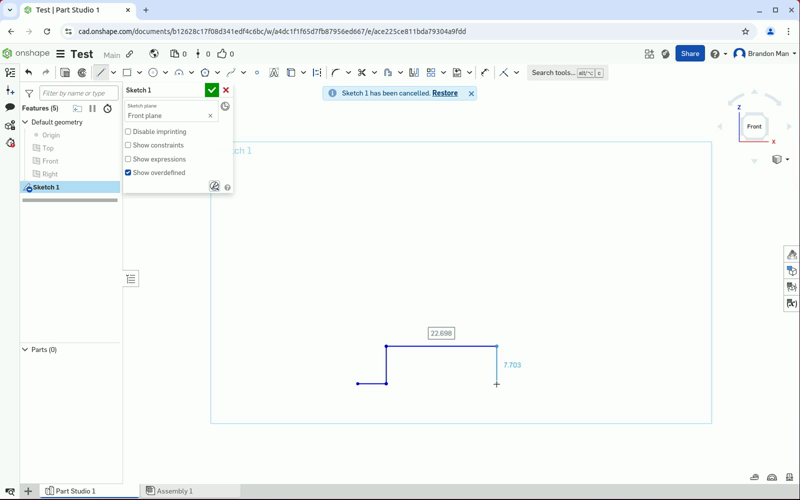
click(496, 383)
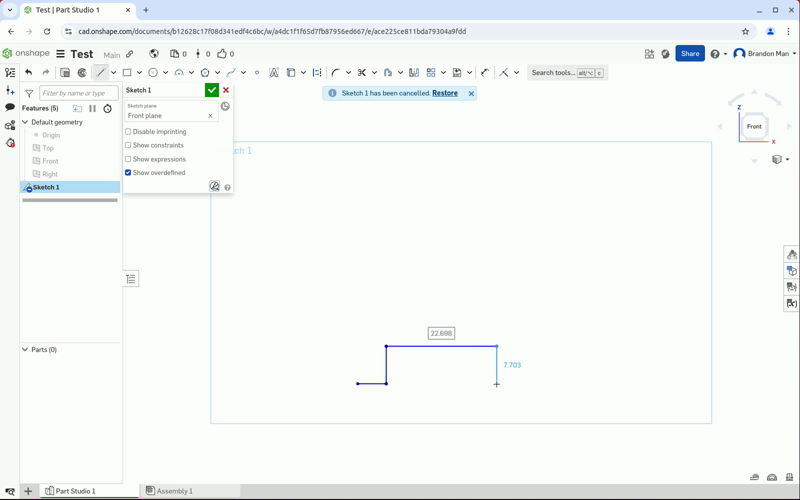
key_up(shift)
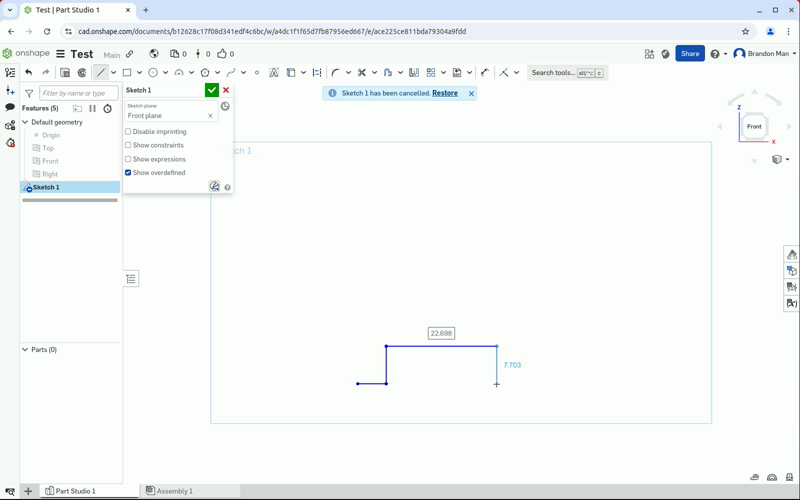
key_down(shift)
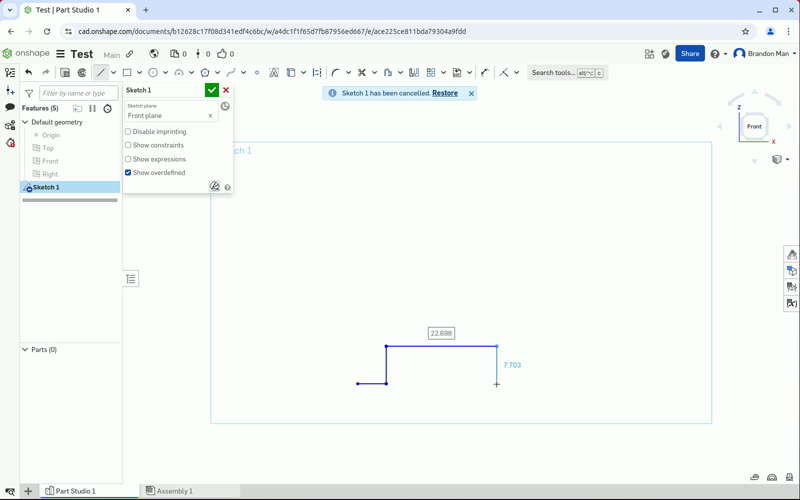
mouse_move(526, 383)
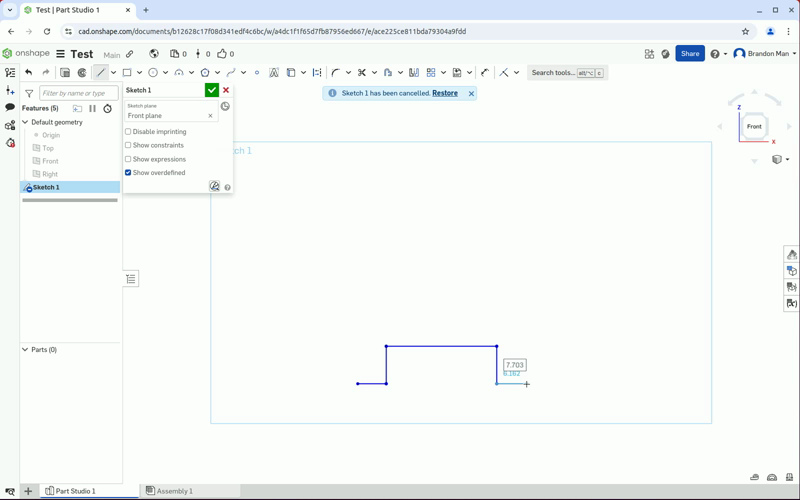
mouse_move(525, 383)
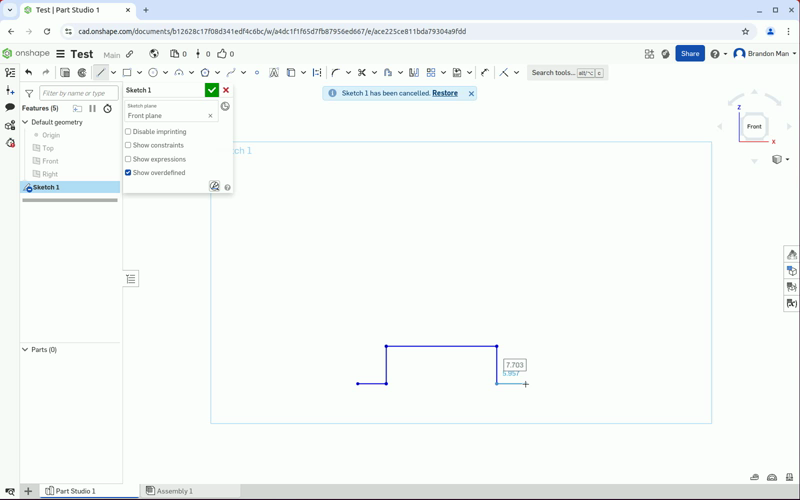
click(525, 383)
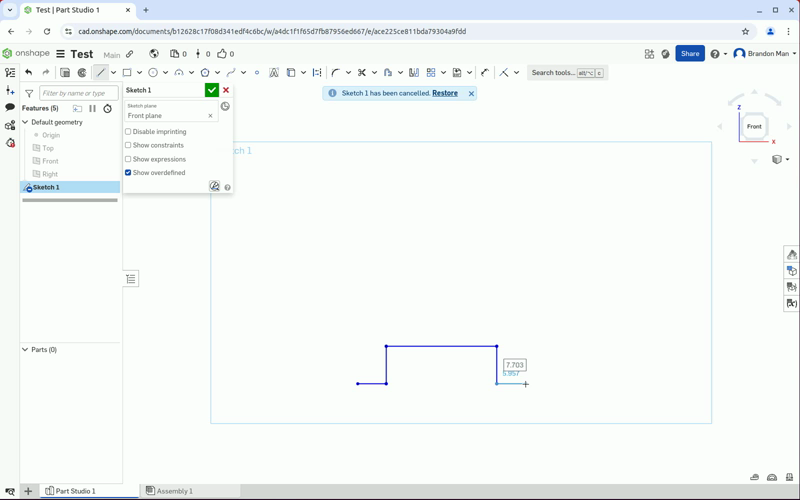
key_up(shift)
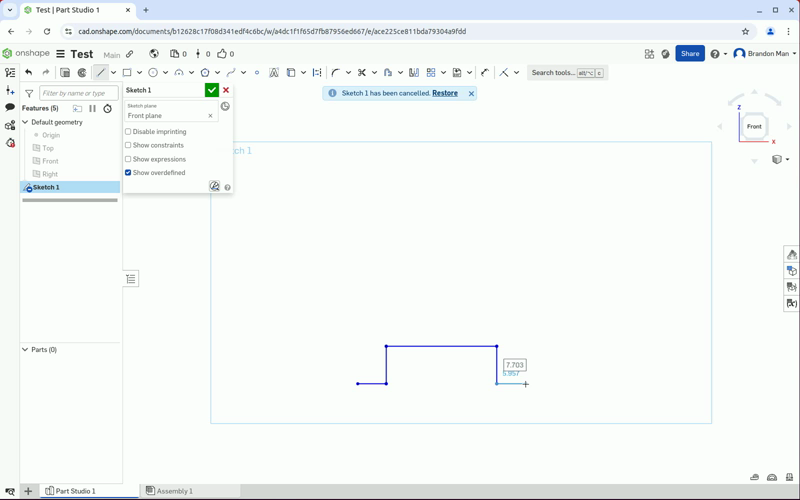
key_down(shift)
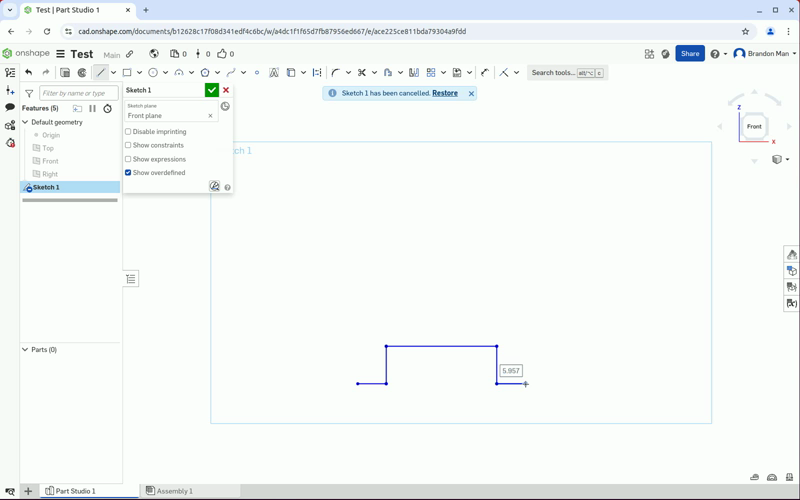
mouse_move(525, 173)
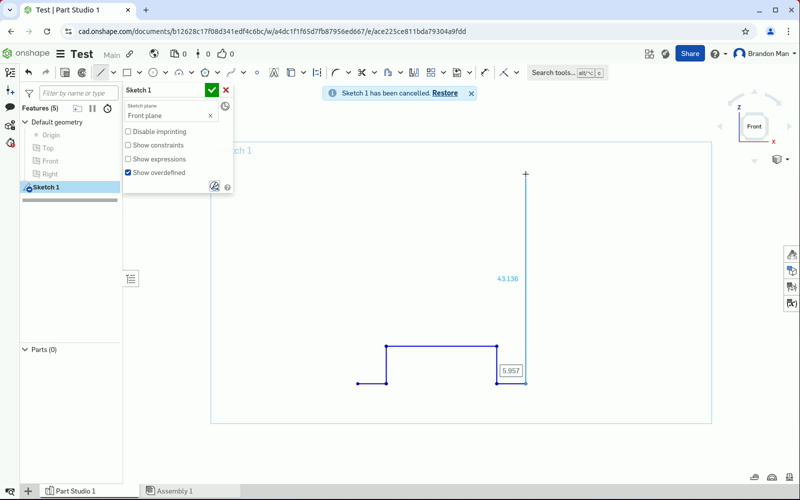
click(525, 173)
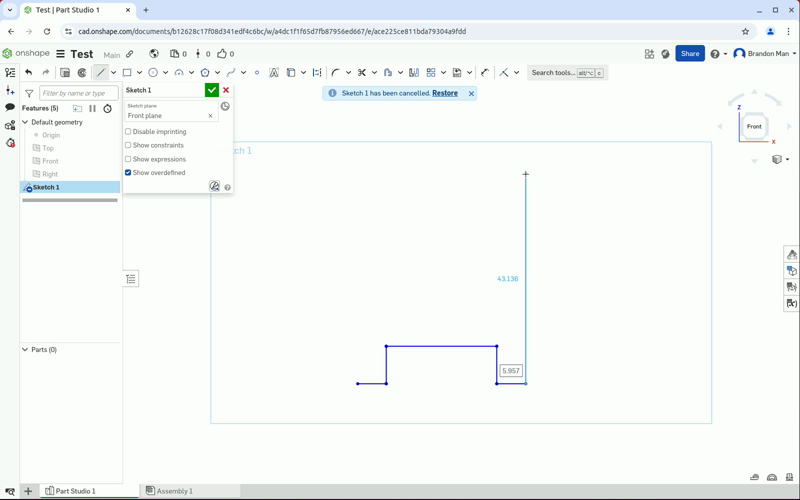
key_up(shift)
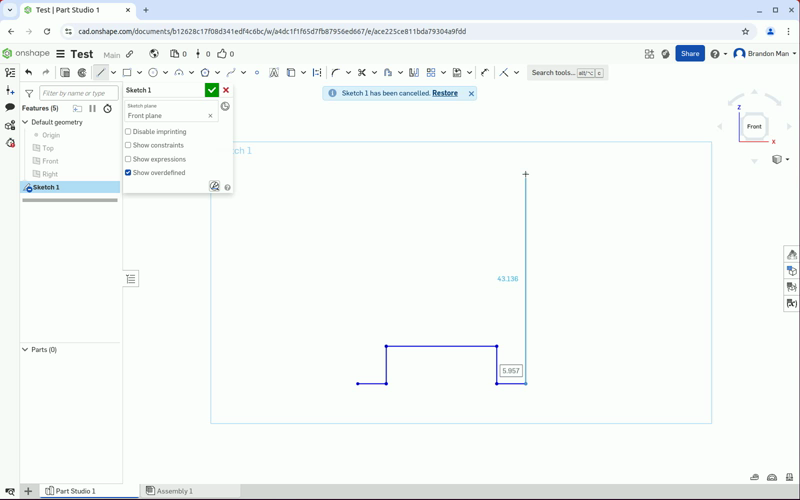
key_down(shift)
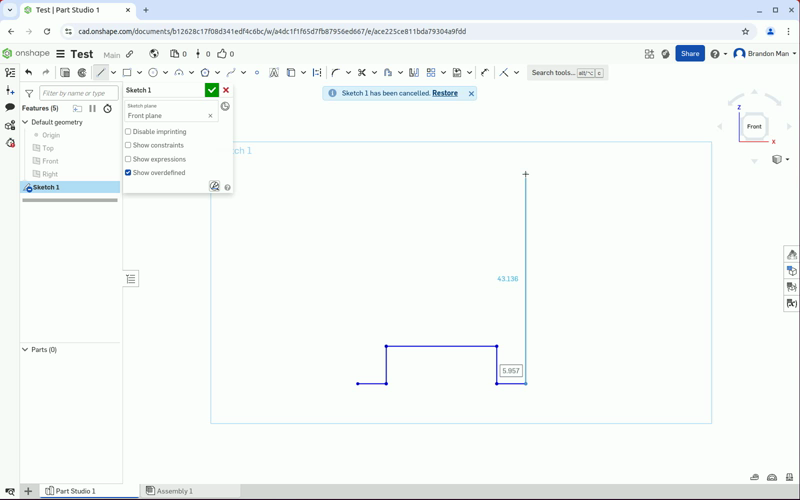
mouse_move(399, 173)
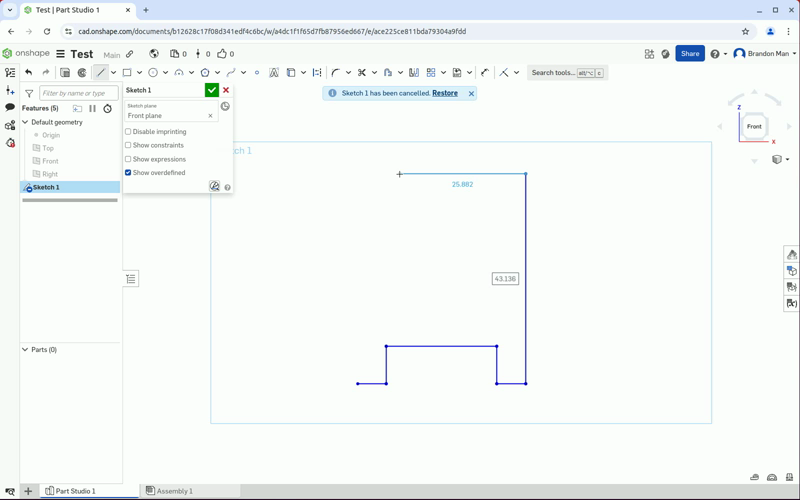
click(399, 173)
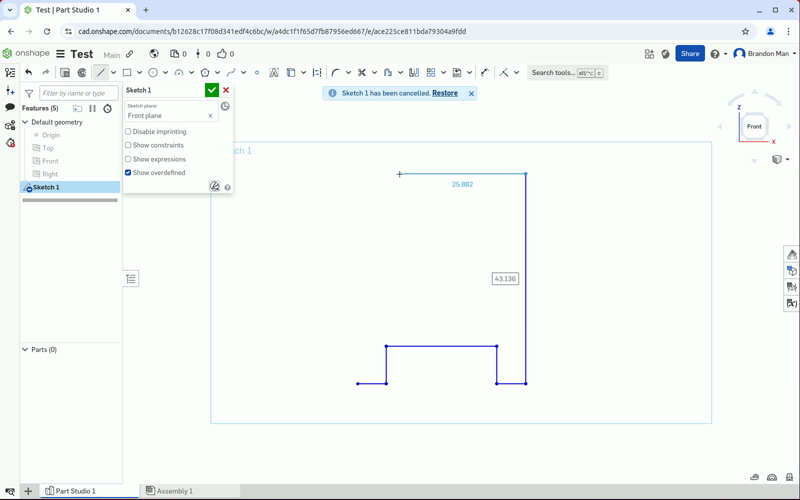
key_up(shift)
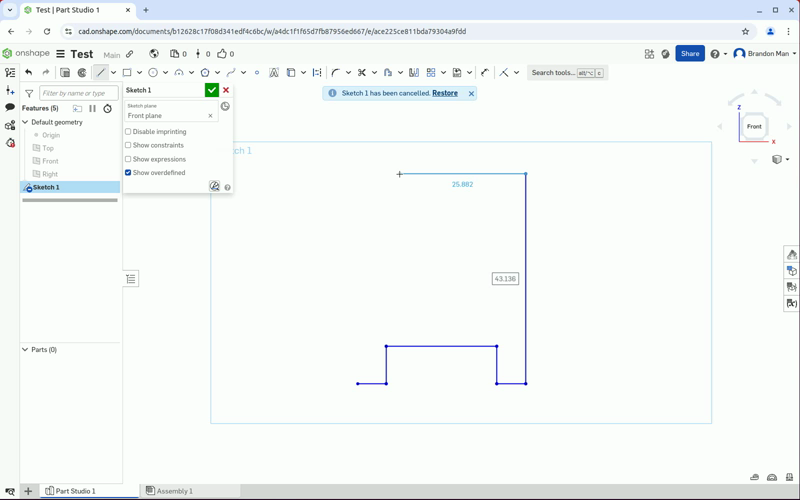
key_down(shift)
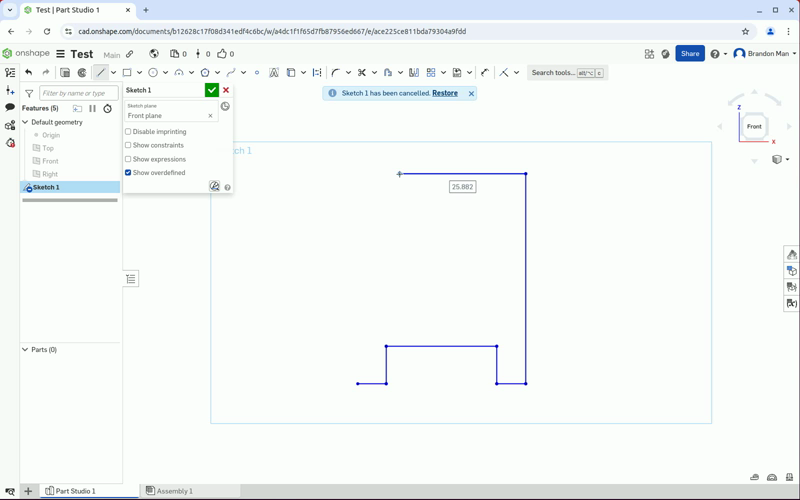
mouse_move(429, 173)
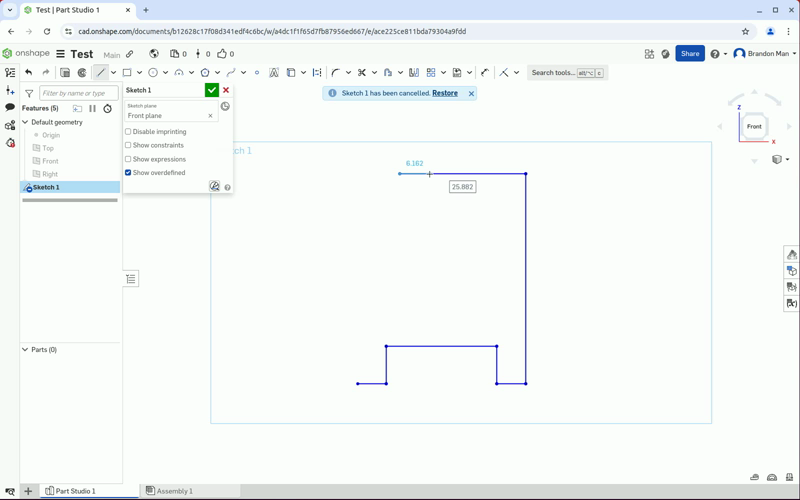
mouse_move(357, 215)
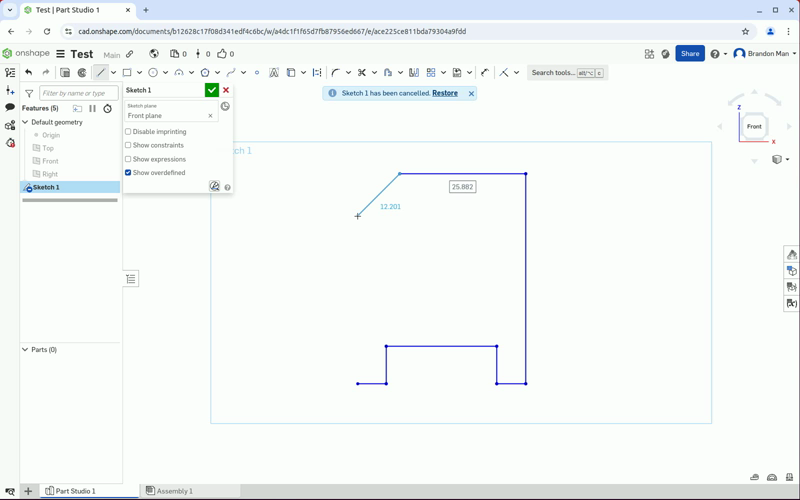
click(357, 215)
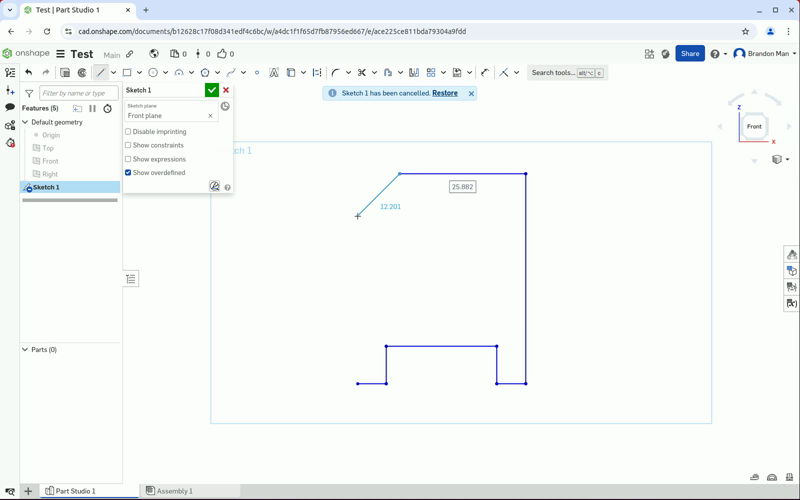
key_up(shift)
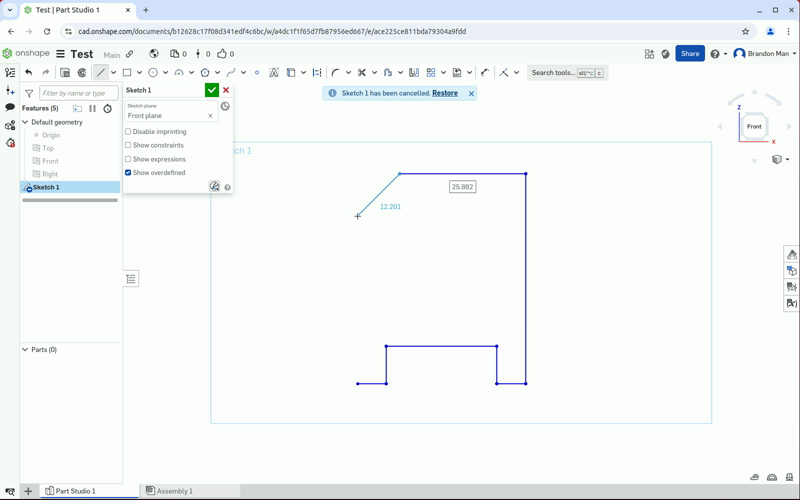
key_down(shift)
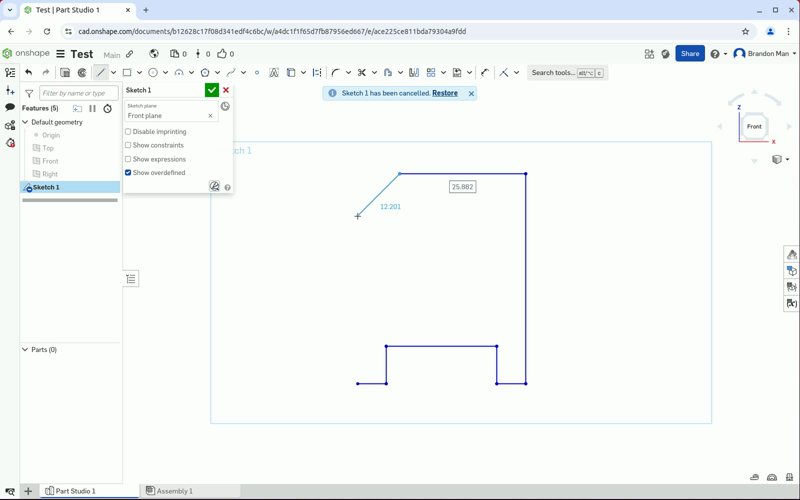
mouse_move(357, 383)
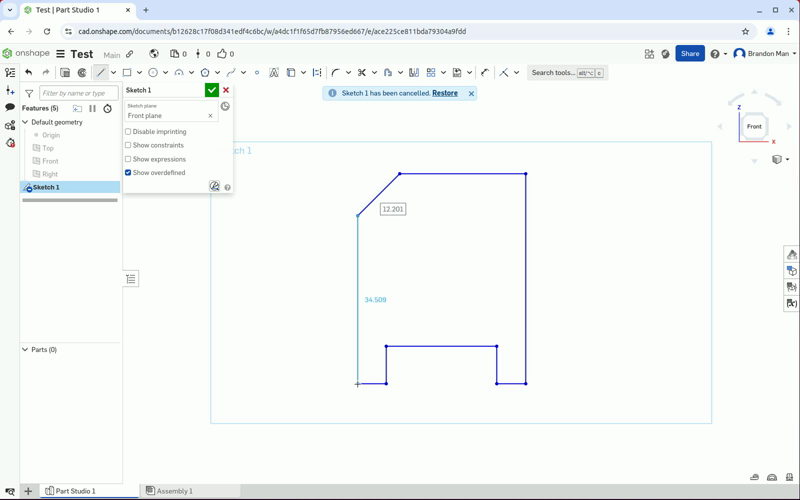
key_up(shift)
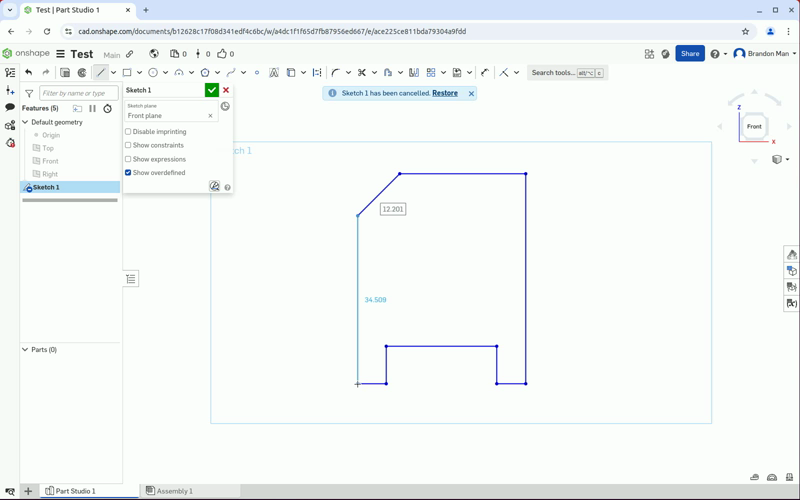
click(357, 383)
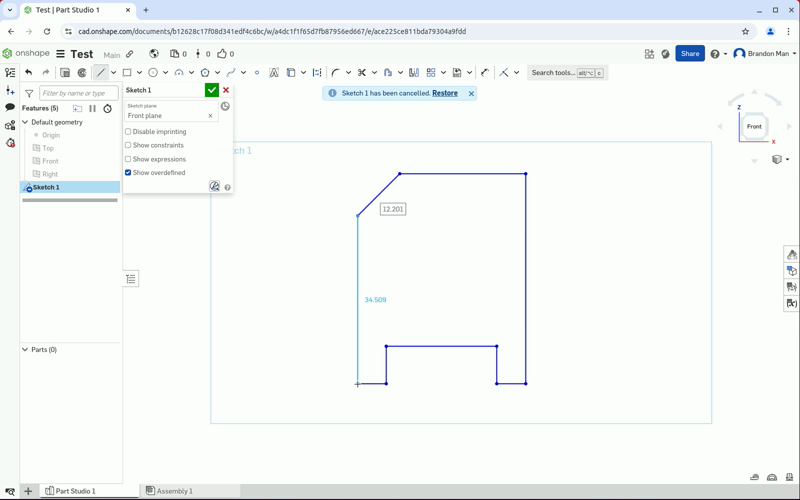
key(esc)
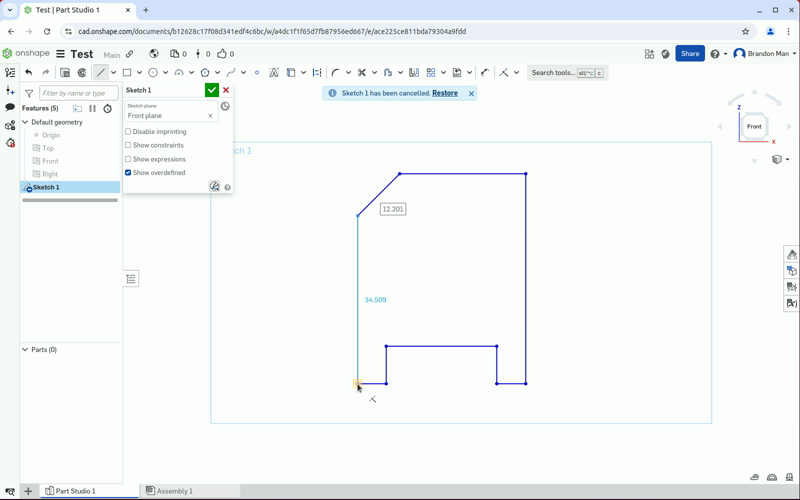
mouse_move(435, 308)
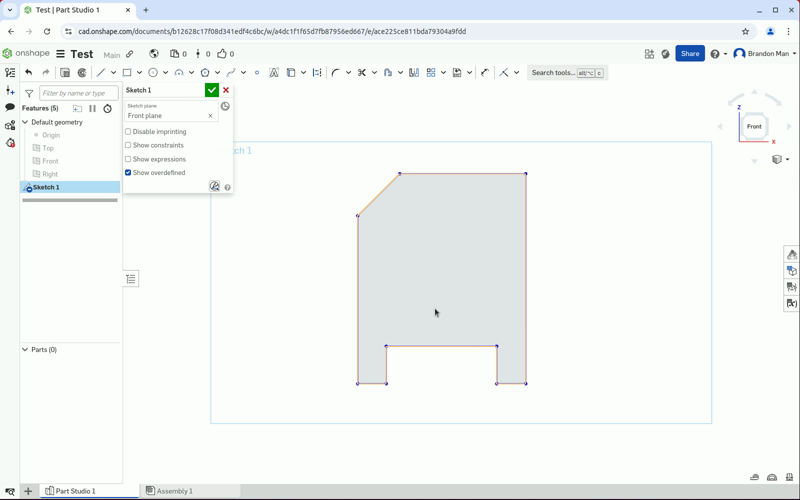
click(435, 308)
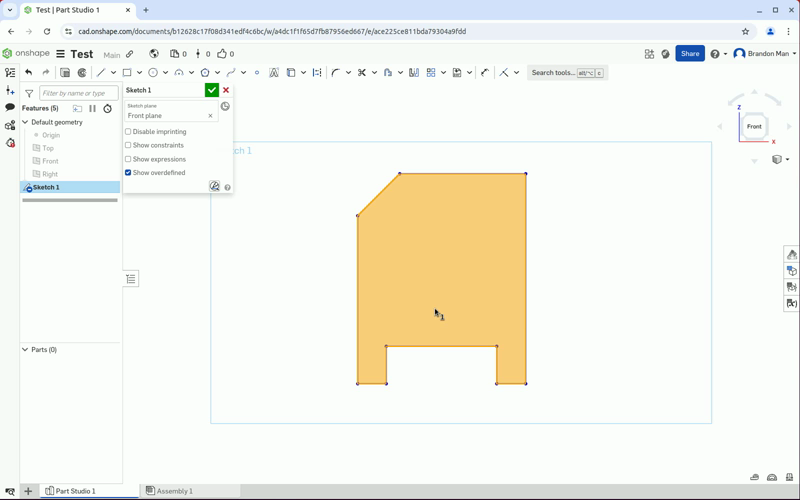
mouse_move(73, 352)
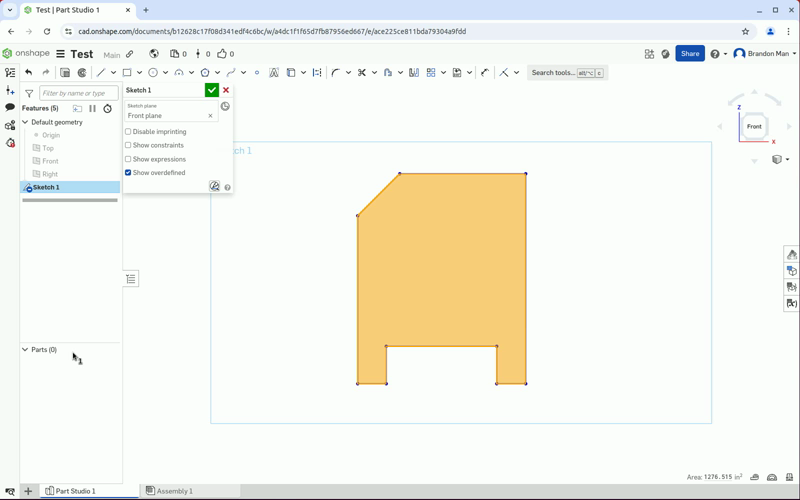
key(shift+y)
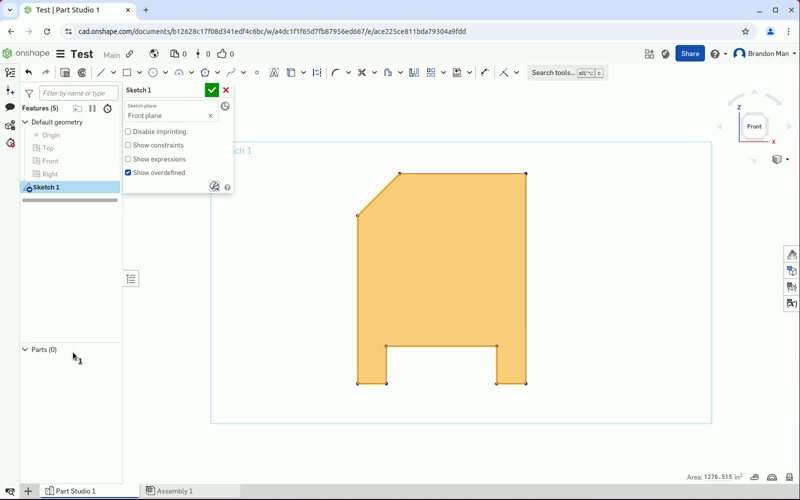
key(shift+e)
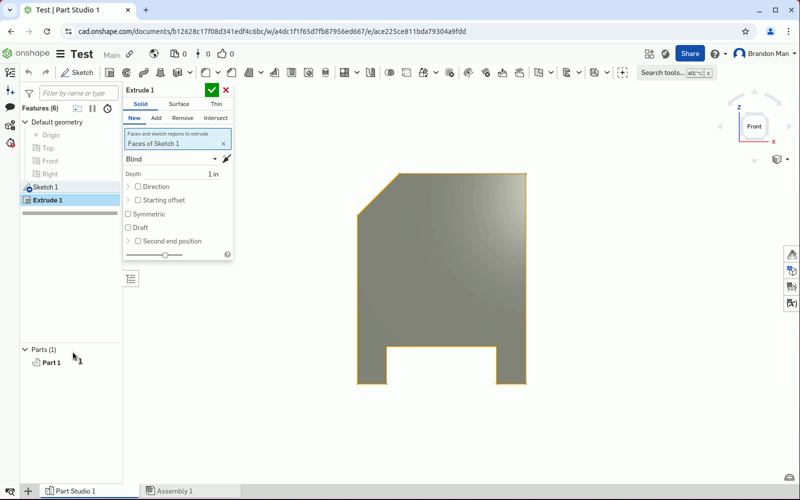
mouse_move(143, 106)
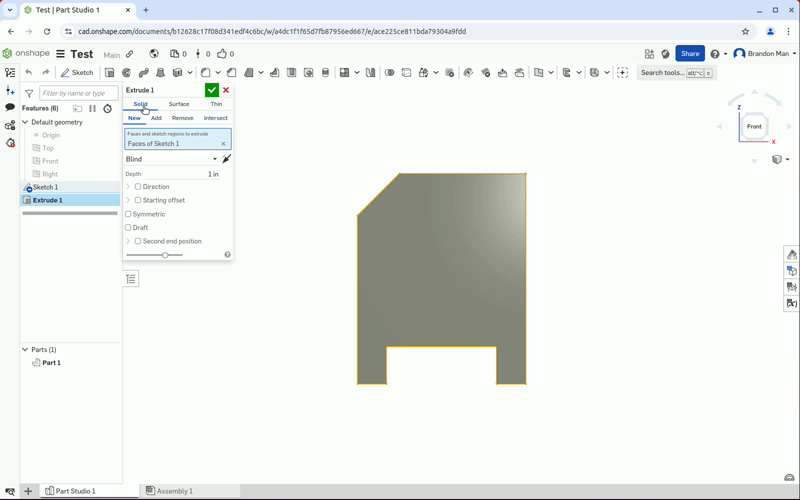
click(143, 106)
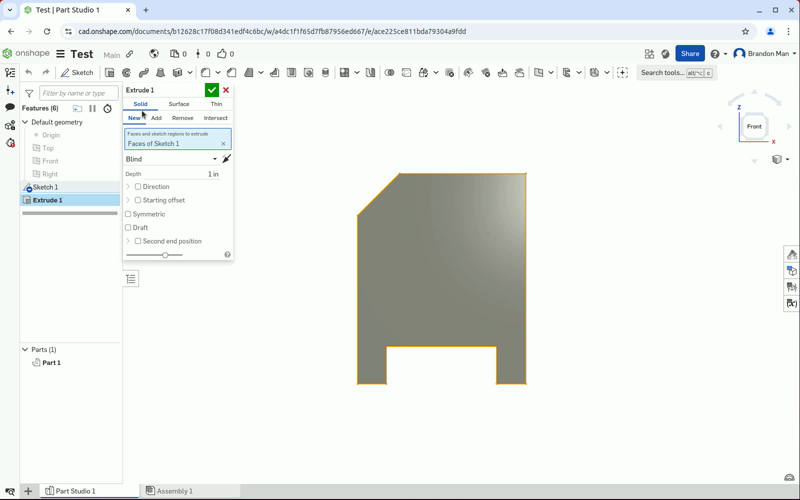
mouse_move(137, 120)
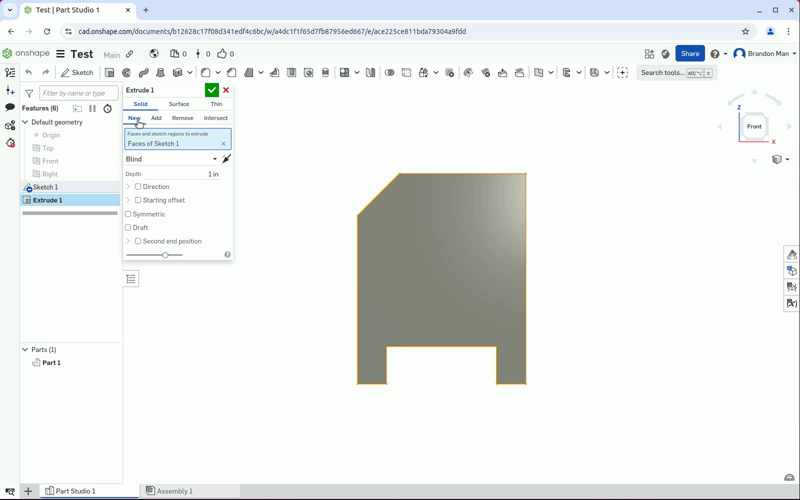
click(137, 120)
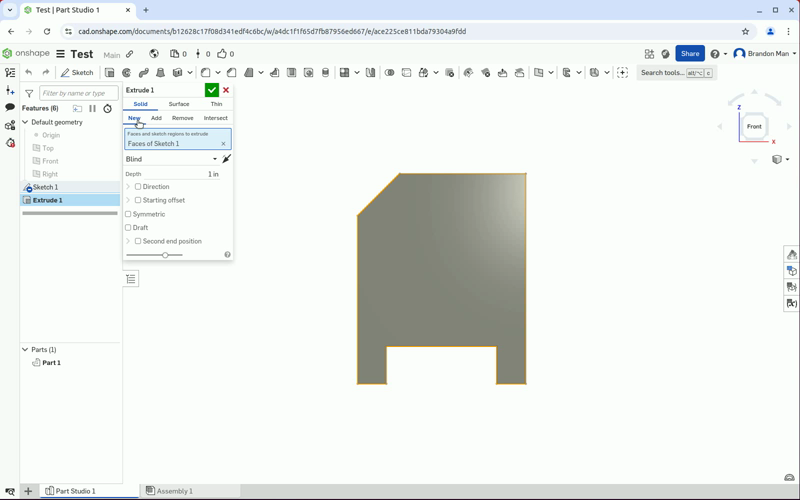
key(tab, 4)
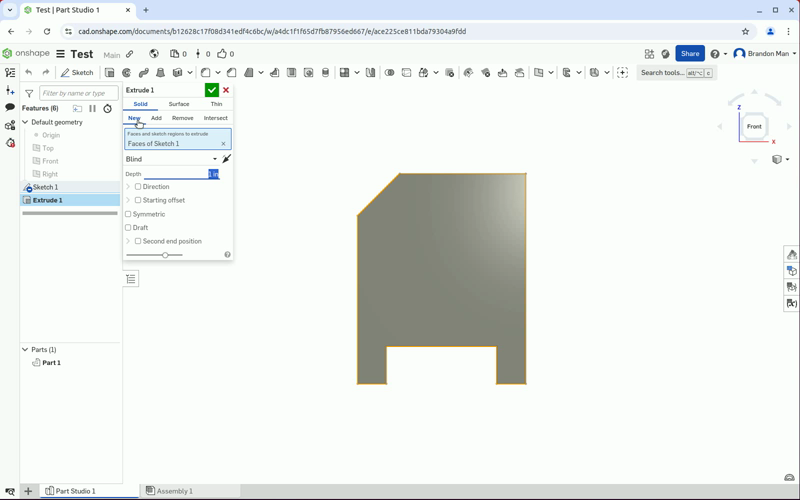
text(8.666)
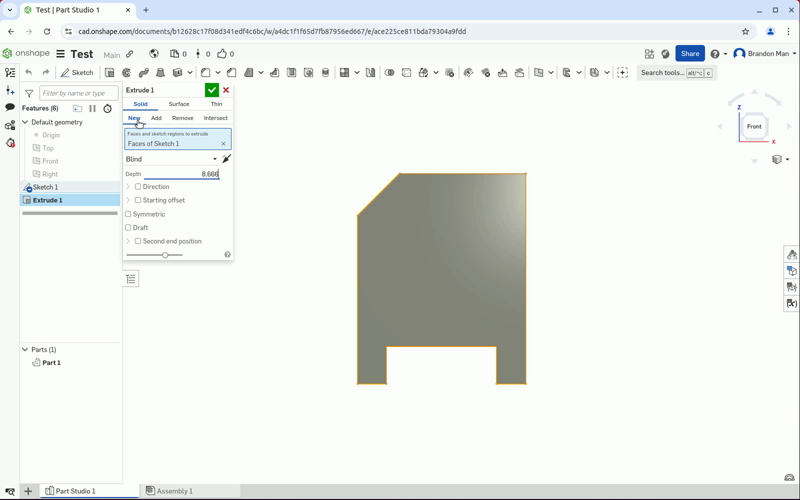
key(enter)
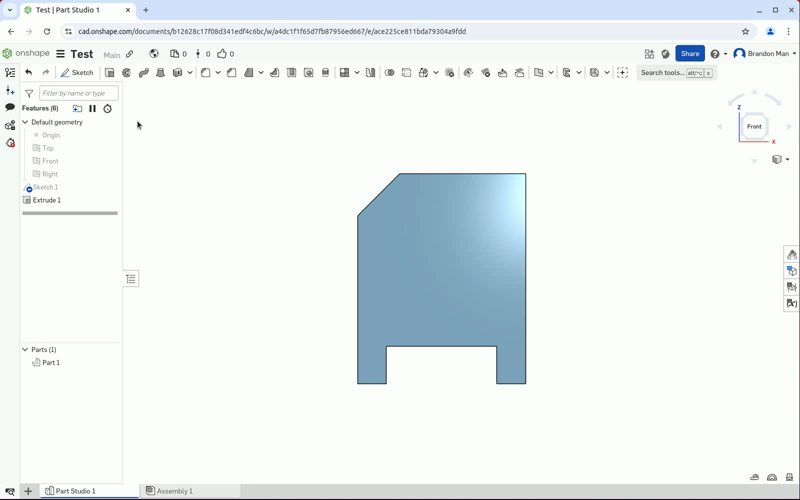
key(shift+h)
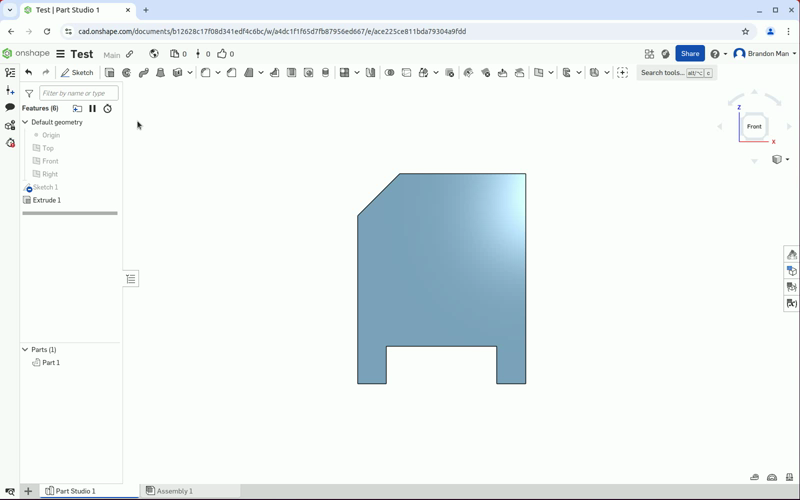
key(shift+h)
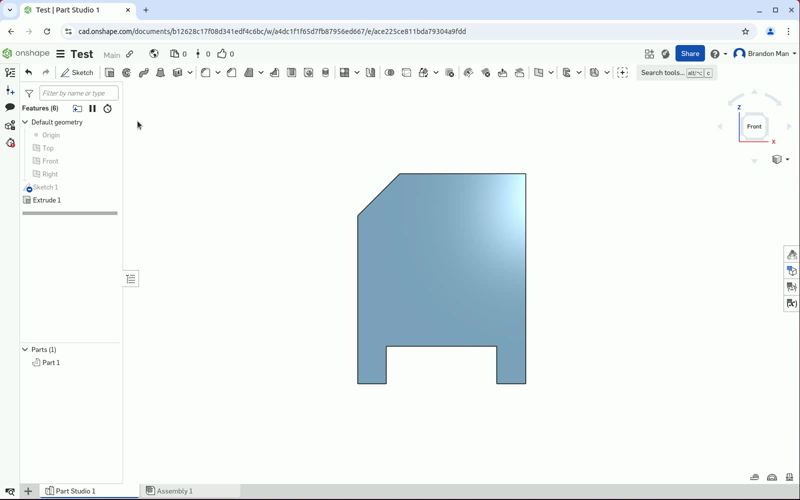
mouse_move(73, 189)
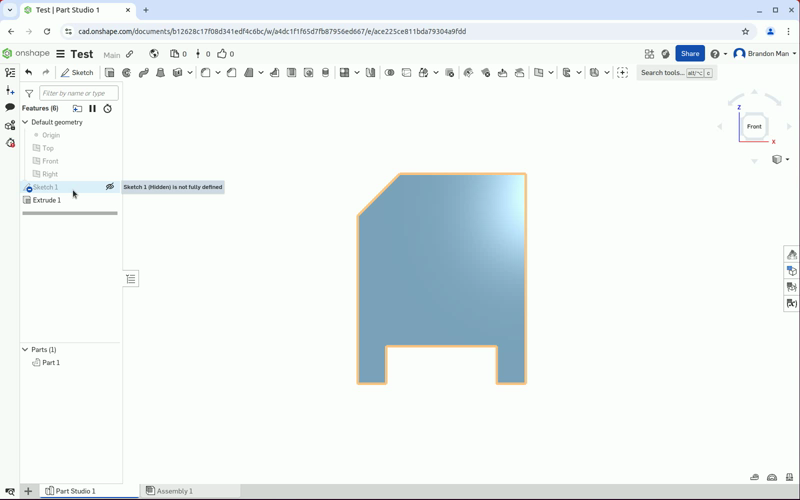
click(73, 189)
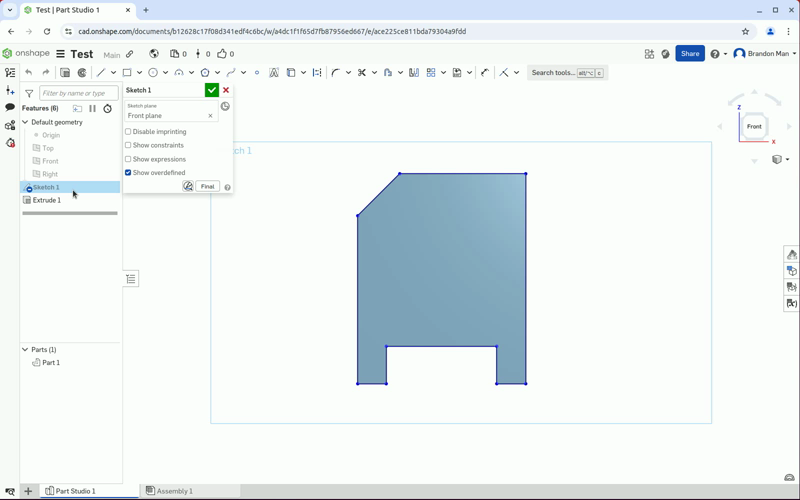
mouse_move(229, 92)
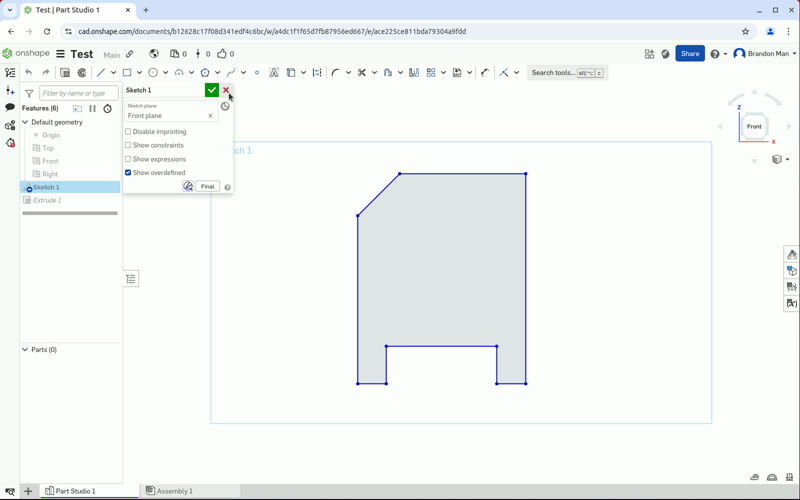
click(229, 92)
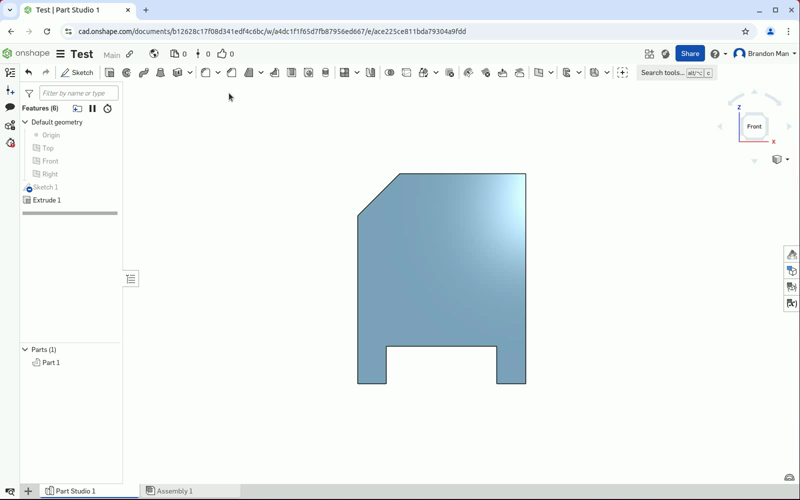
mouse_move(541, 75)
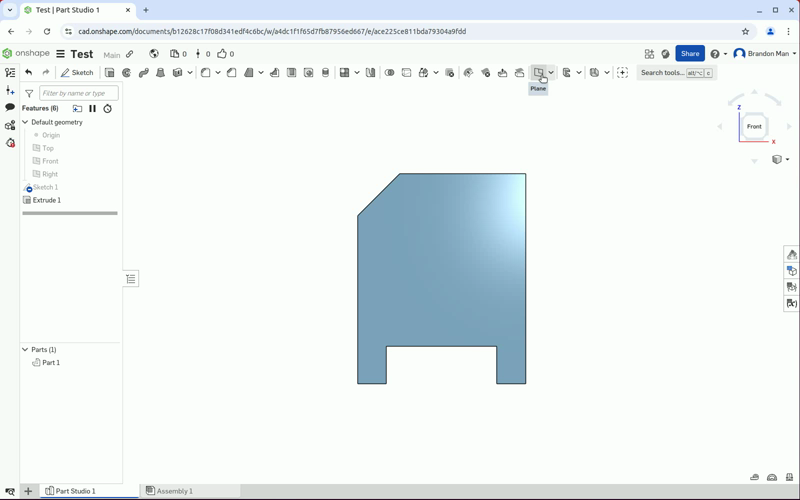
click(541, 75)
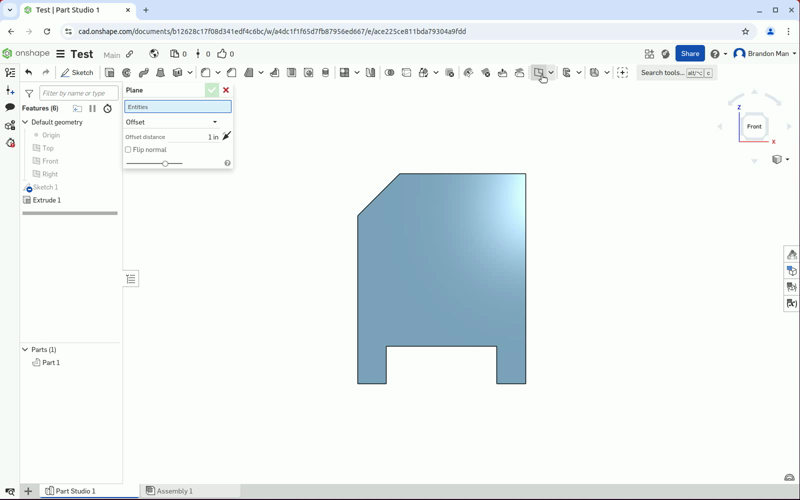
mouse_move(73, 163)
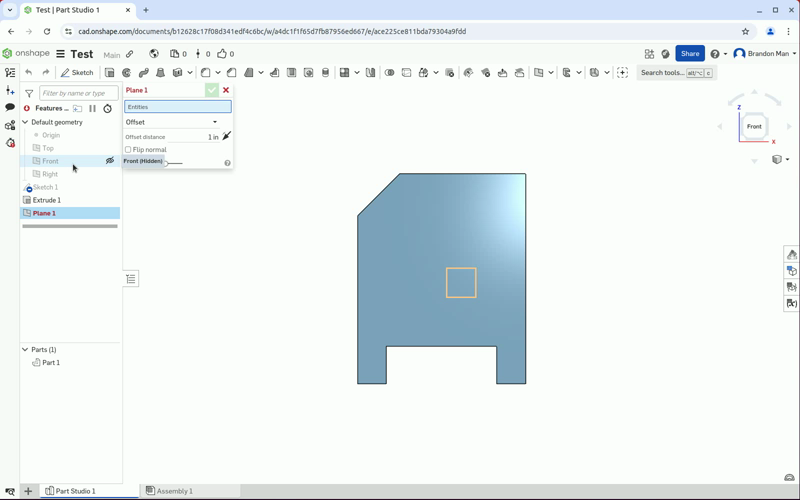
click(73, 163)
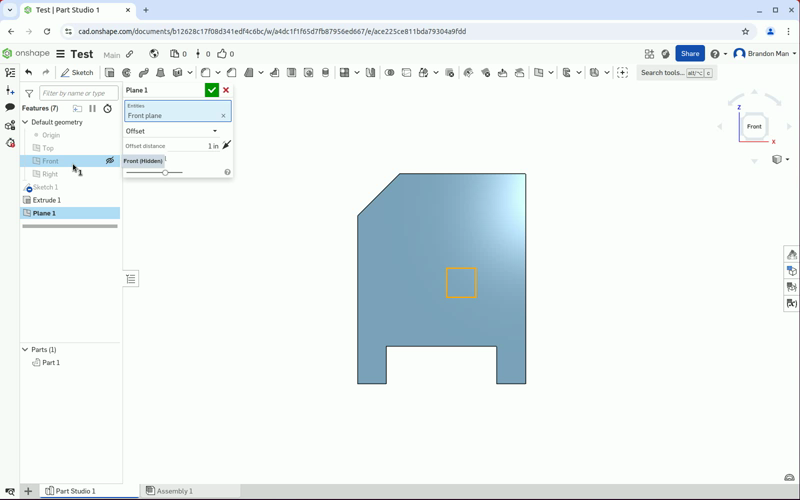
key(tab, 2)
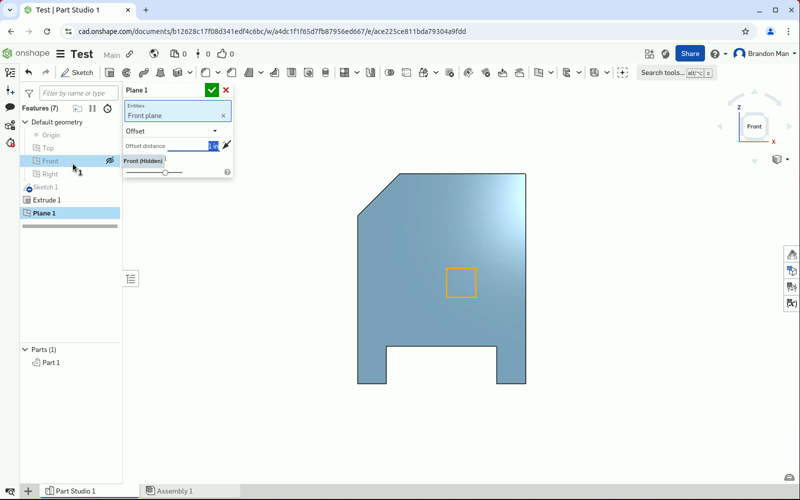
text(8.658)
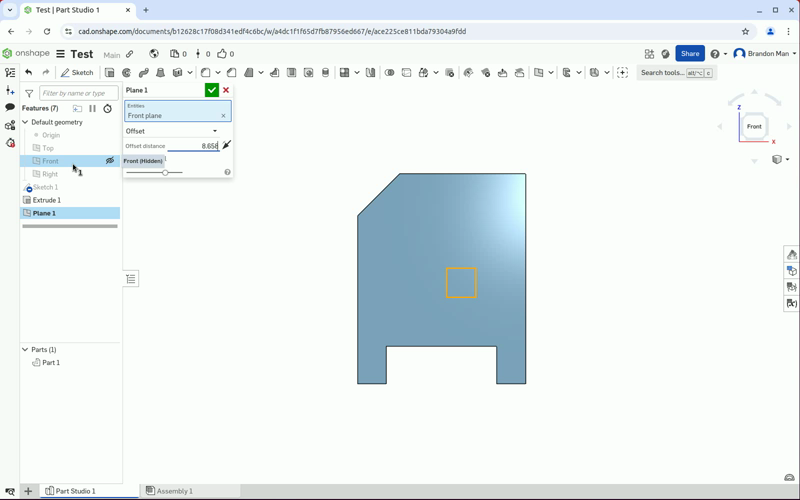
key(enter, 2)
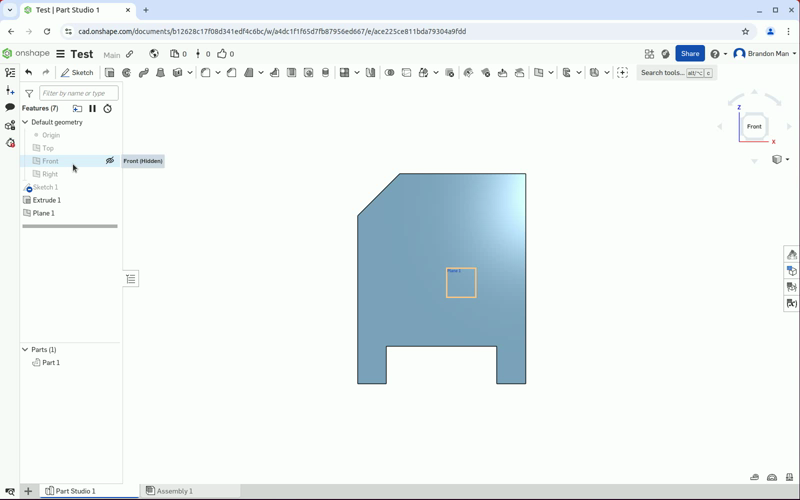
key(shift+s)
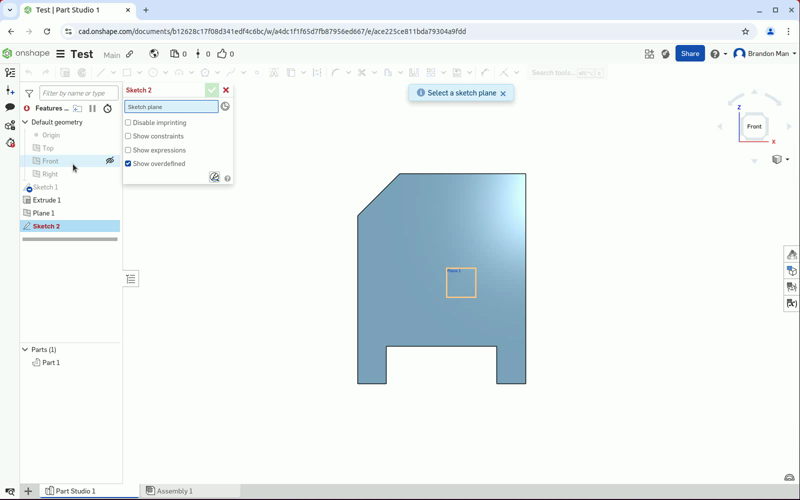
mouse_move(73, 215)
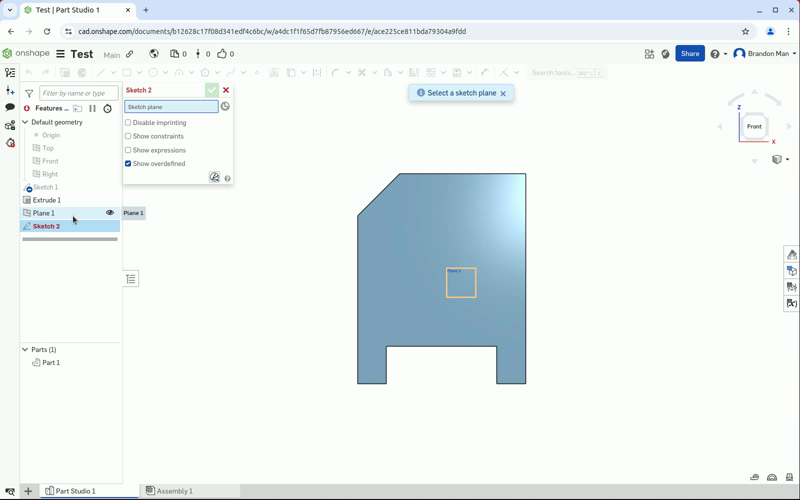
click(73, 215)
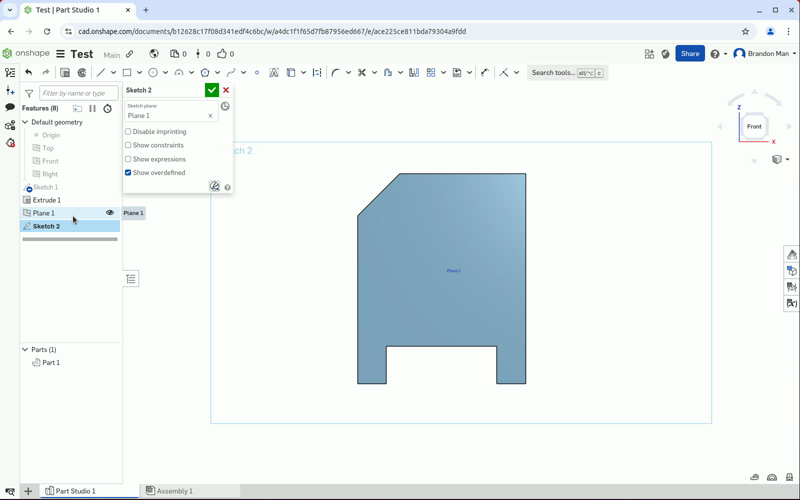
mouse_move(73, 352)
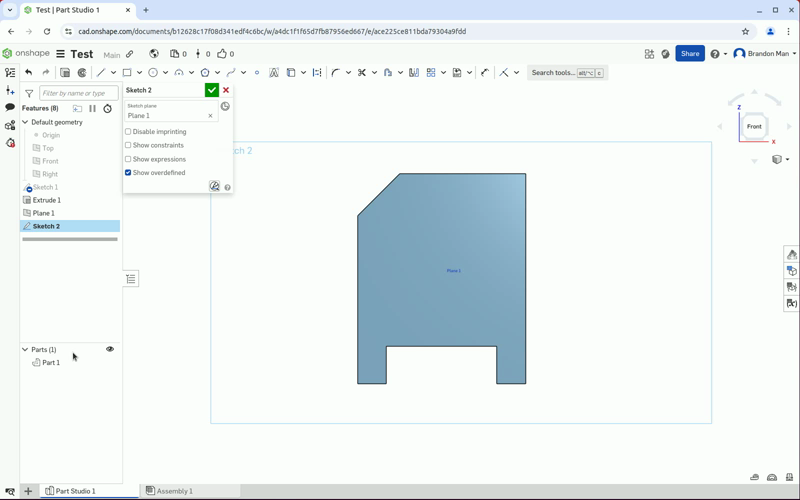
key(y)
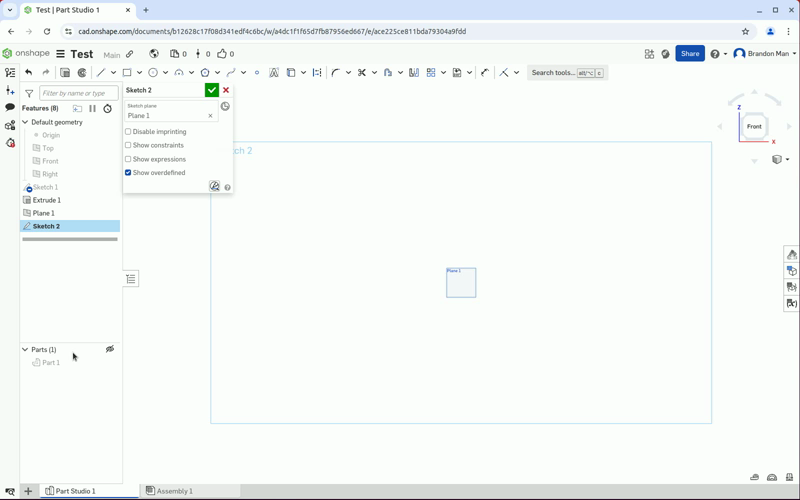
key(l)
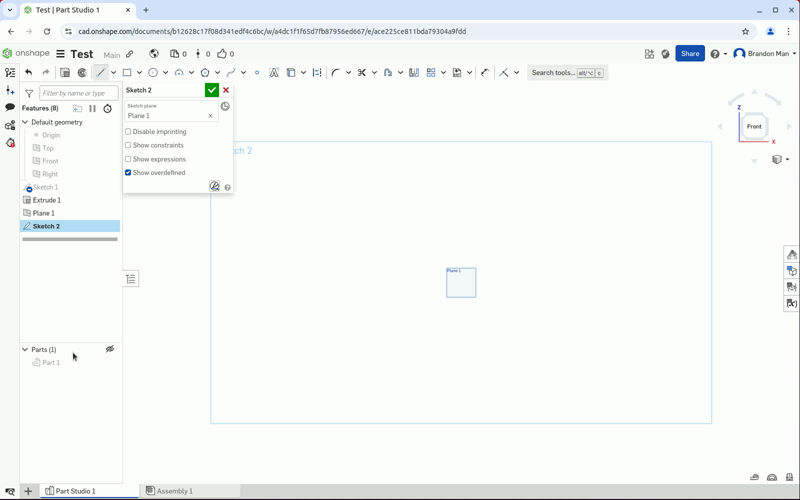
key_down(shift)
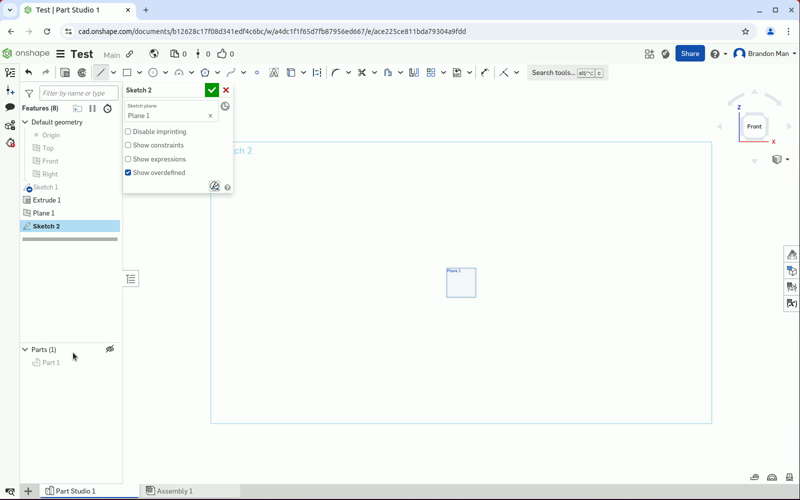
mouse_move(357, 383)
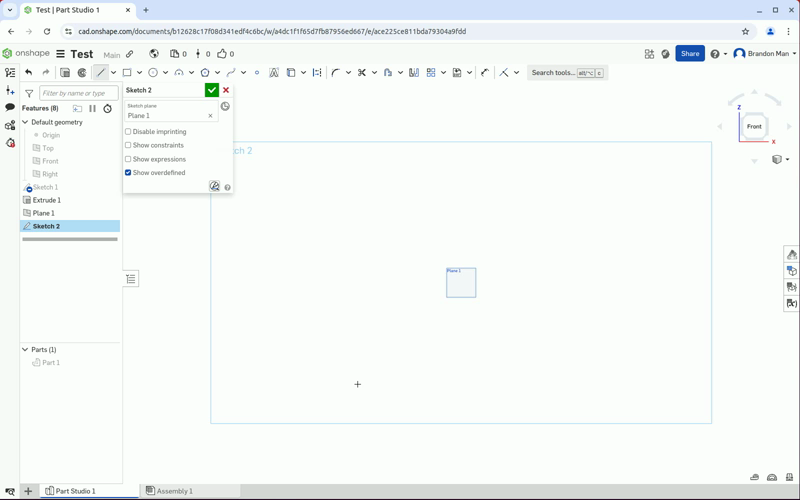
click(357, 383)
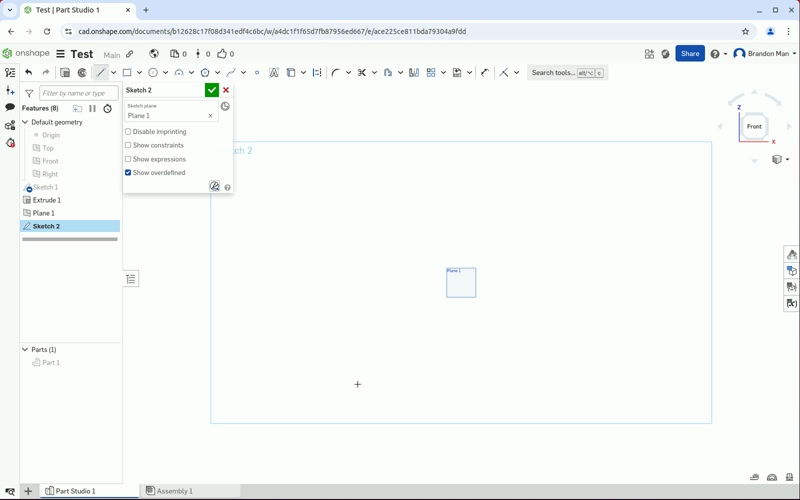
key_up(shift)
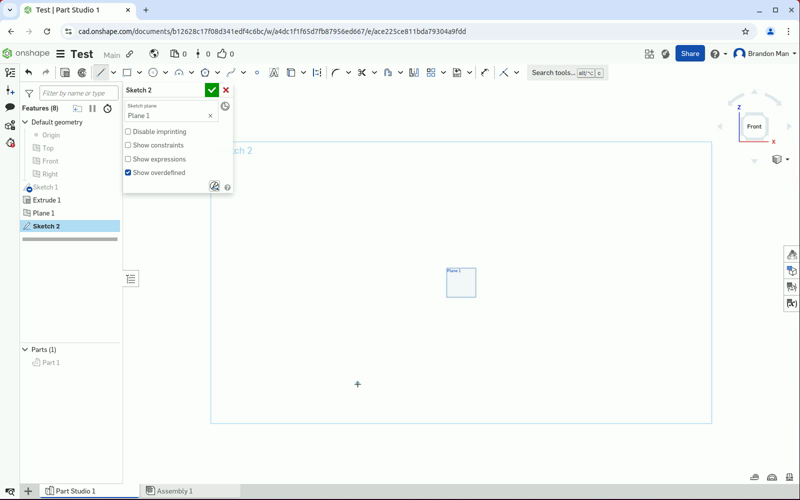
key_down(shift)
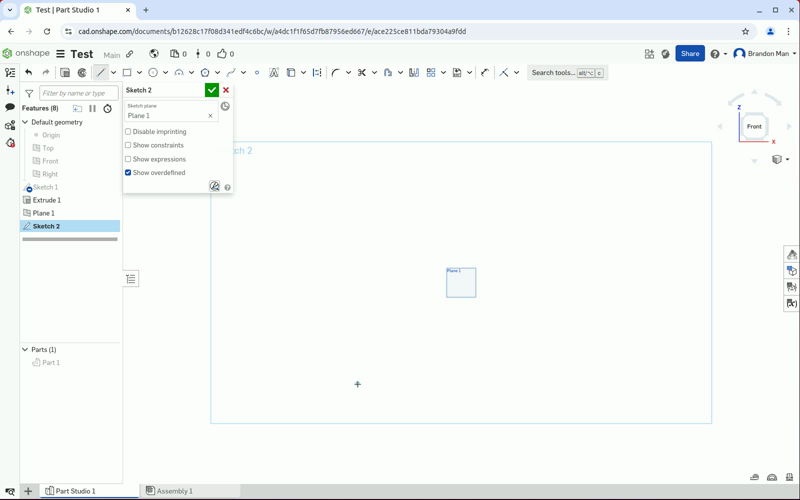
mouse_move(387, 383)
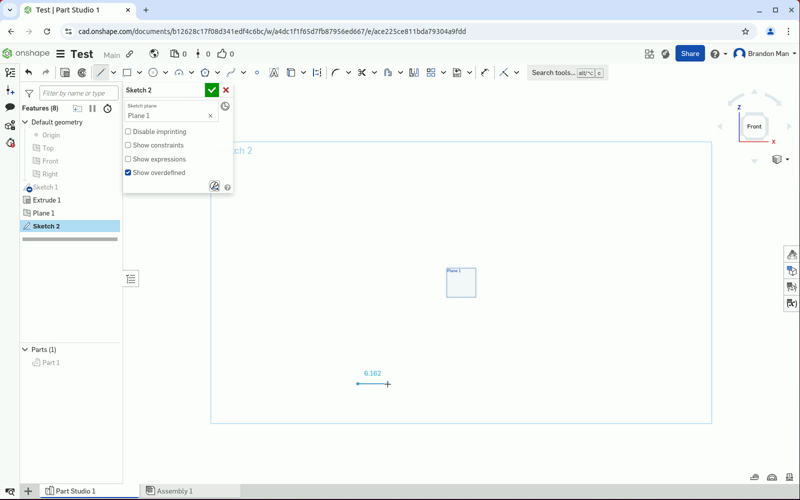
mouse_move(385, 383)
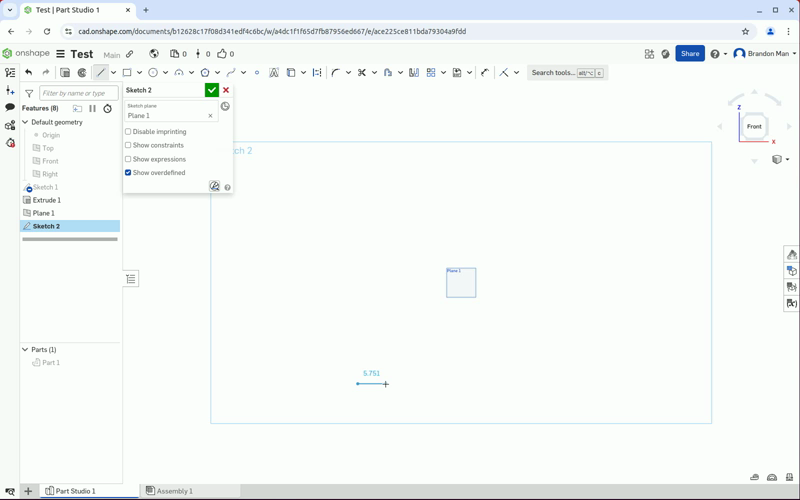
click(385, 383)
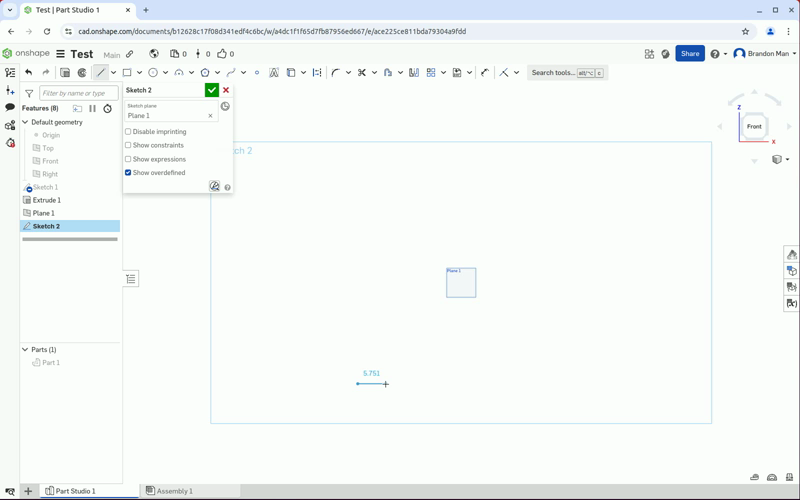
key_up(shift)
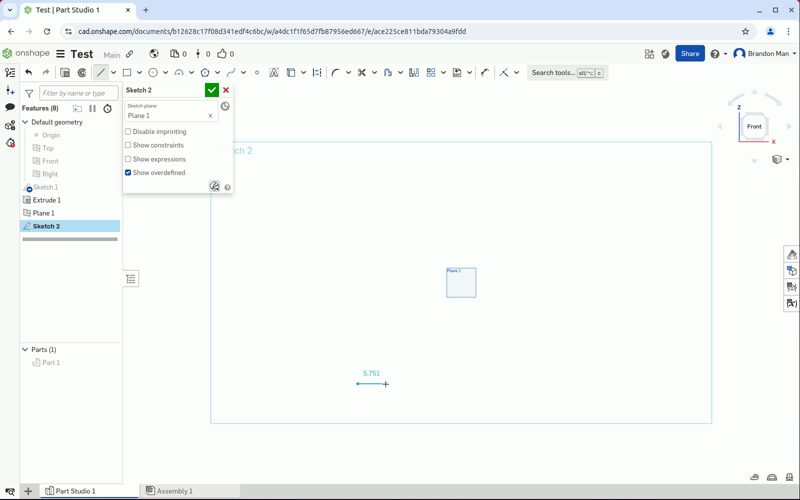
key_down(shift)
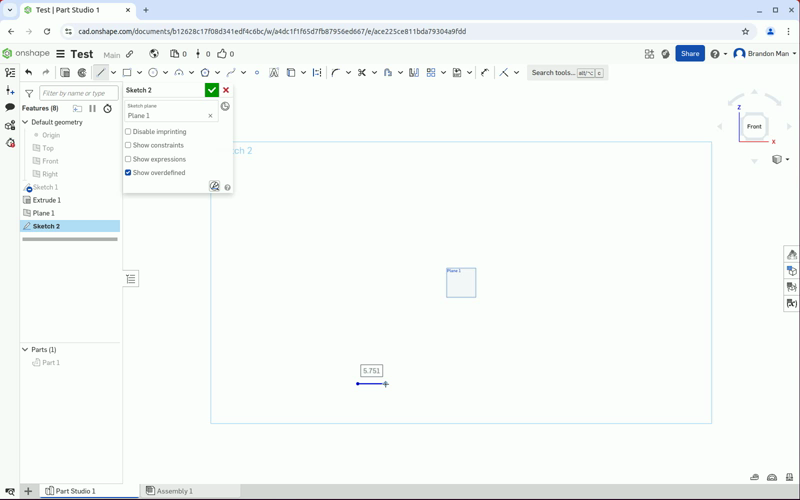
mouse_move(415, 383)
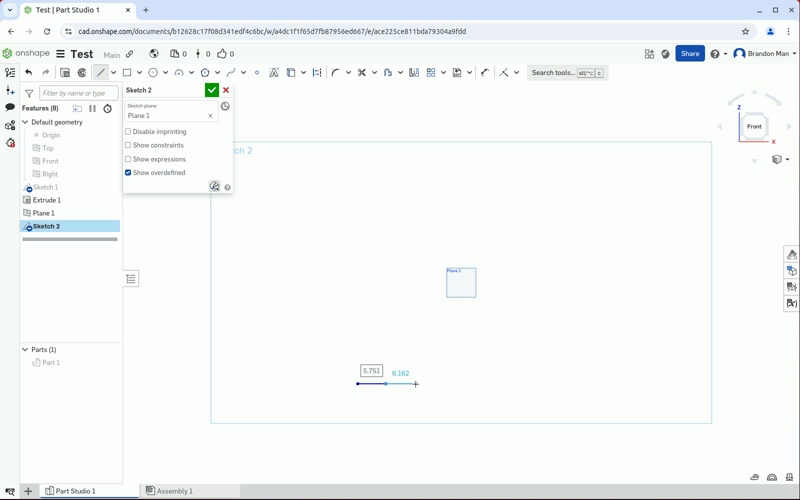
mouse_move(385, 346)
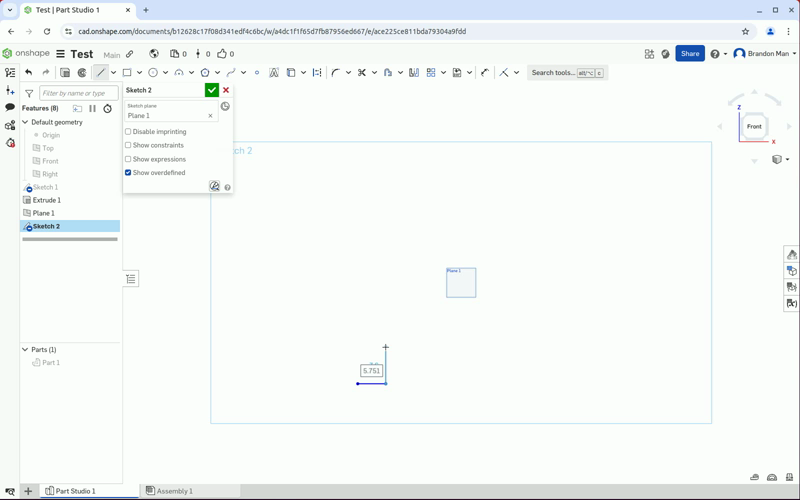
click(385, 346)
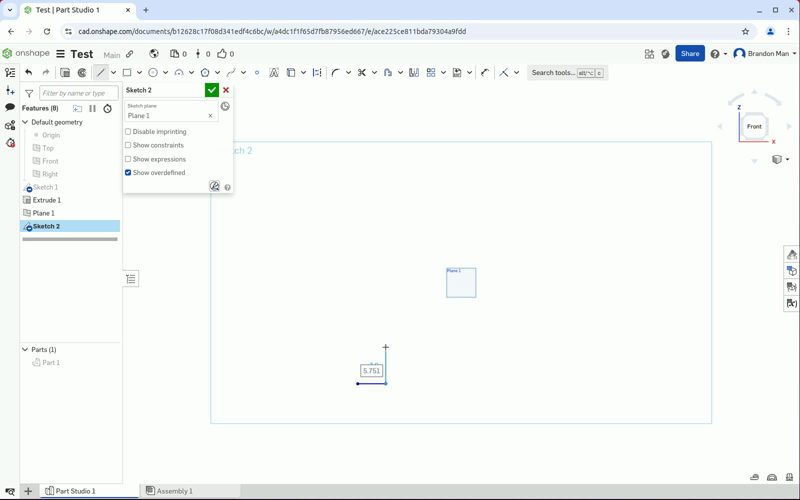
key_up(shift)
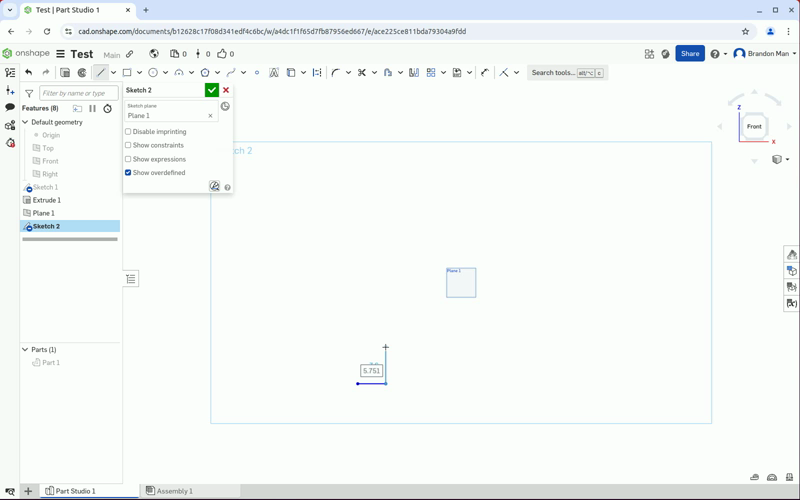
key_down(shift)
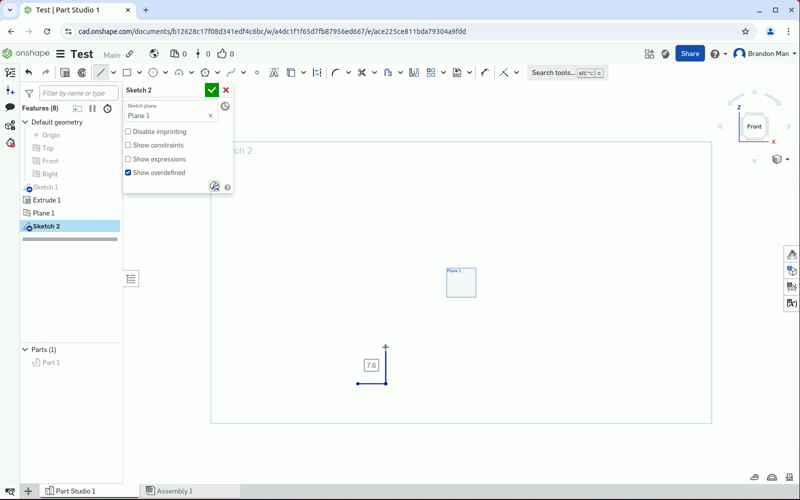
mouse_move(497, 346)
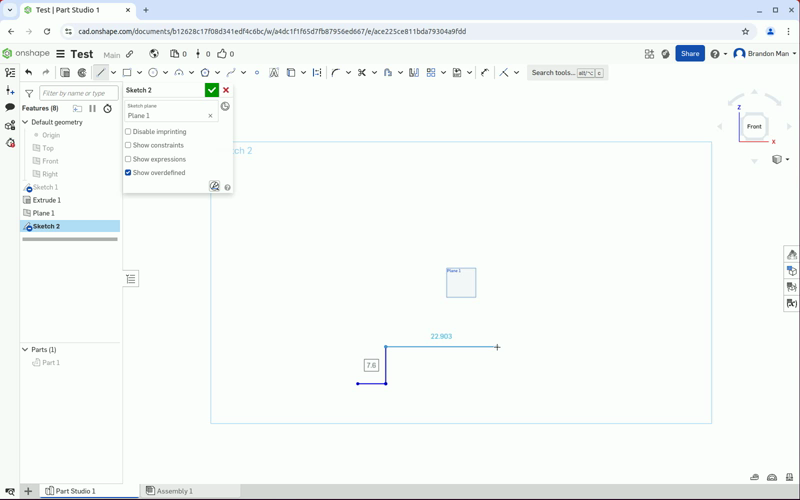
click(497, 346)
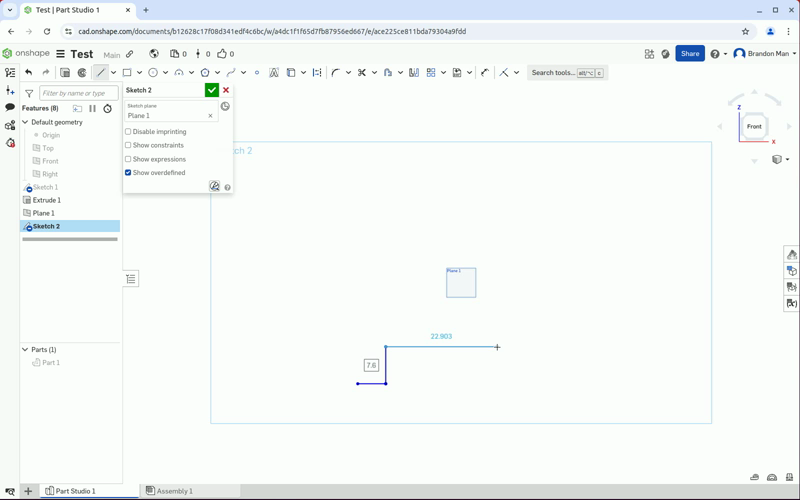
key_up(shift)
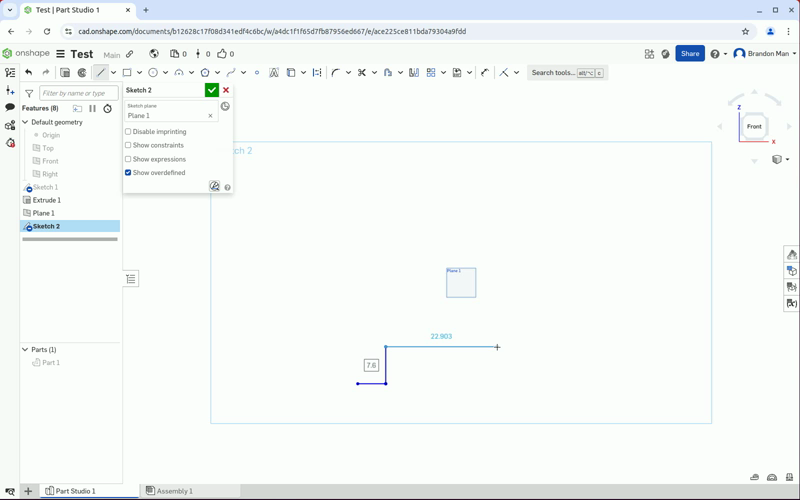
key_down(shift)
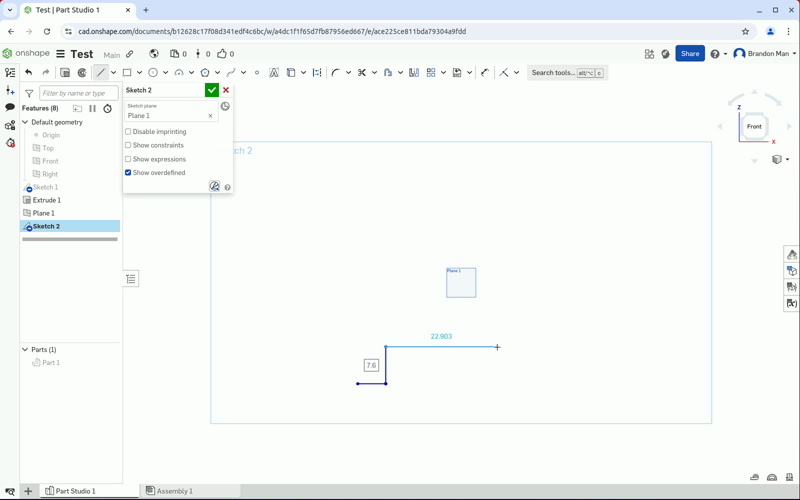
mouse_move(527, 346)
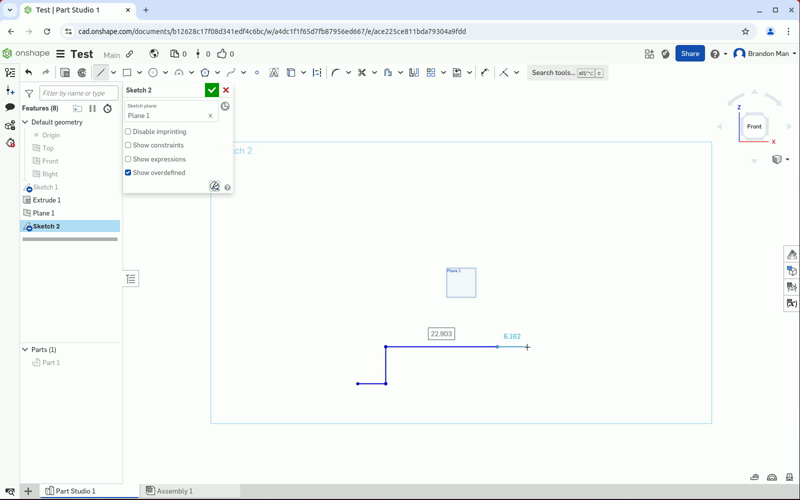
mouse_move(497, 383)
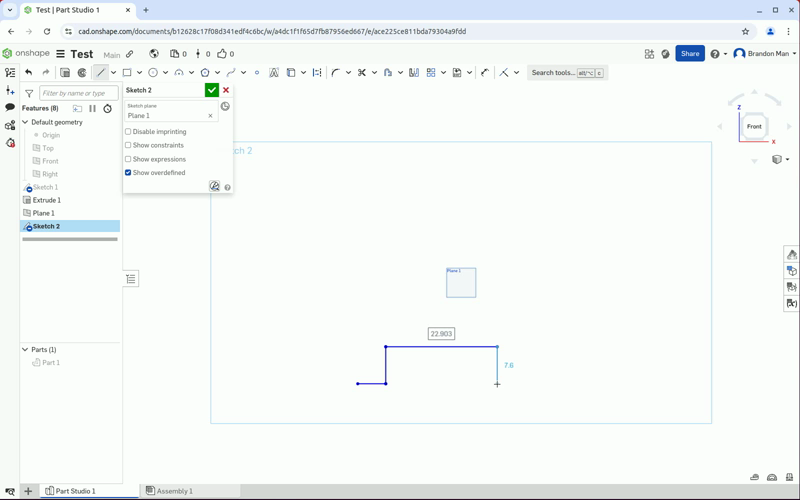
click(497, 383)
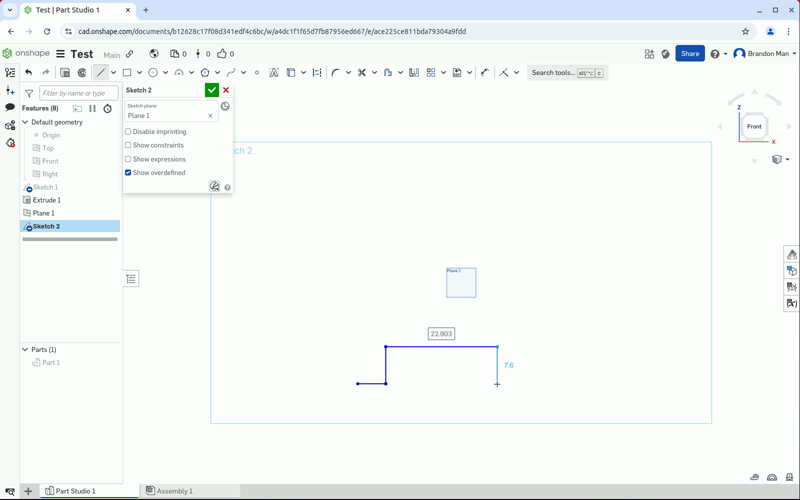
key_up(shift)
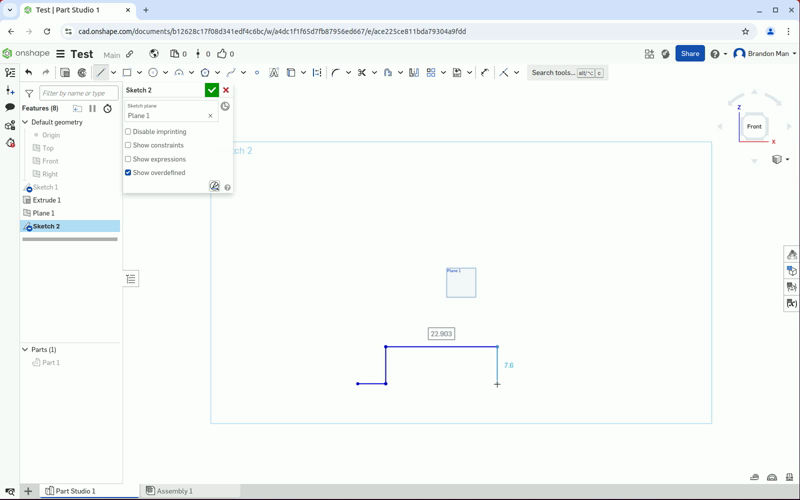
key_down(shift)
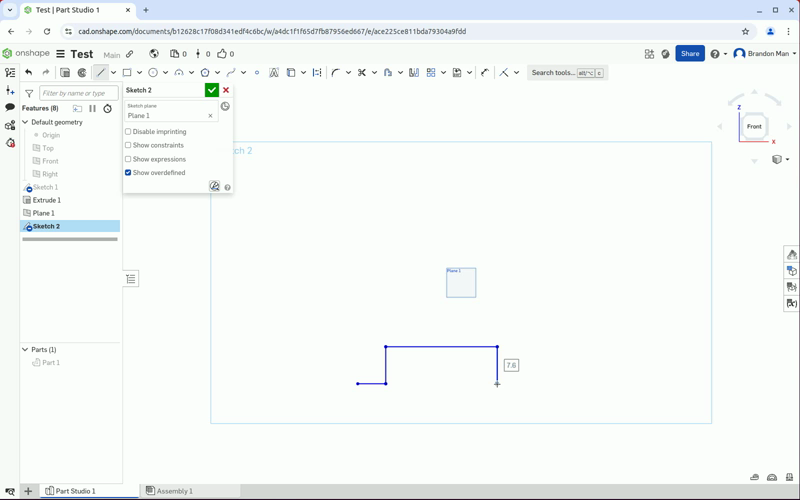
mouse_move(527, 383)
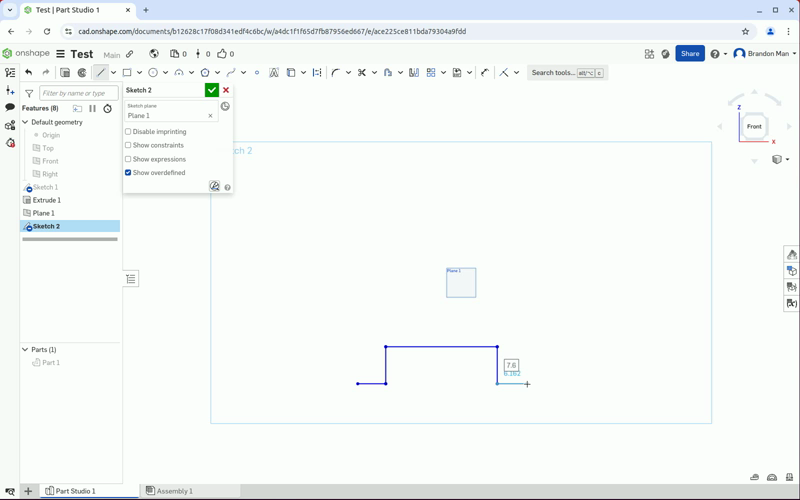
mouse_move(525, 383)
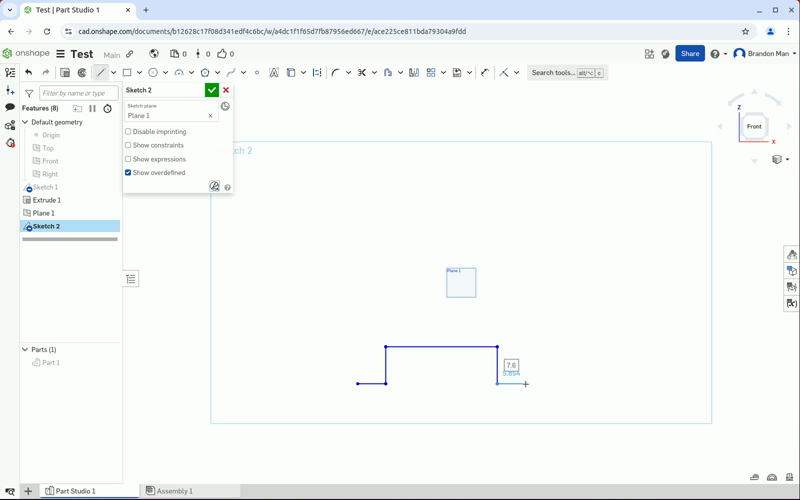
click(525, 383)
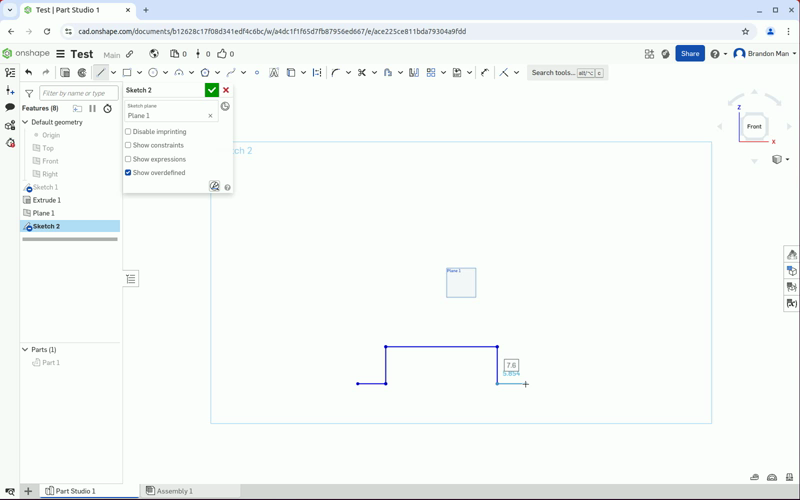
key_up(shift)
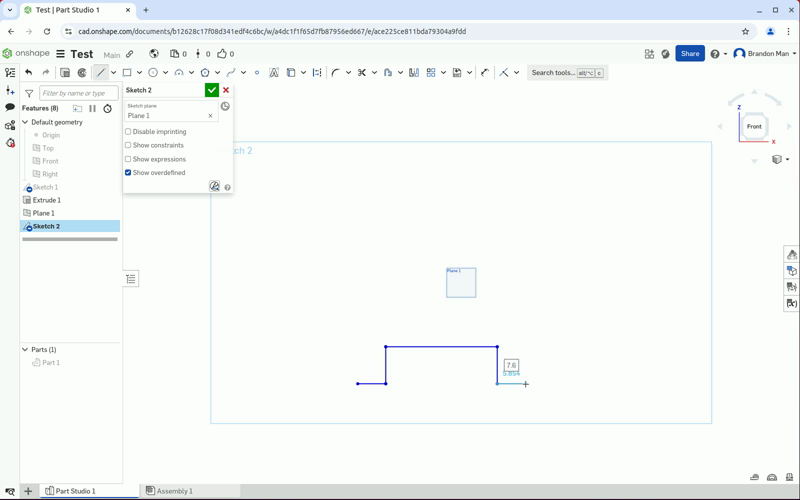
key_down(shift)
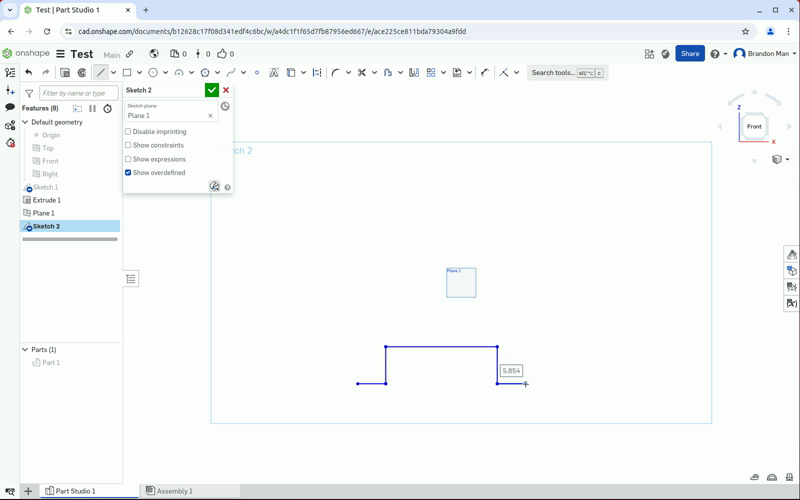
mouse_move(525, 316)
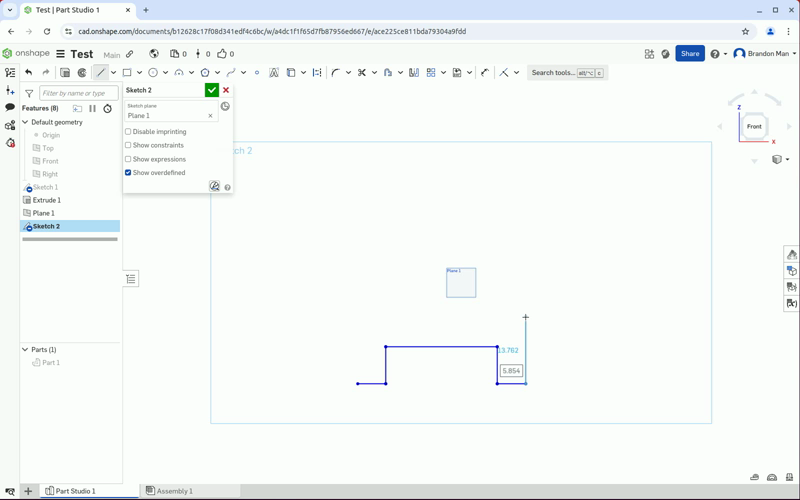
click(525, 316)
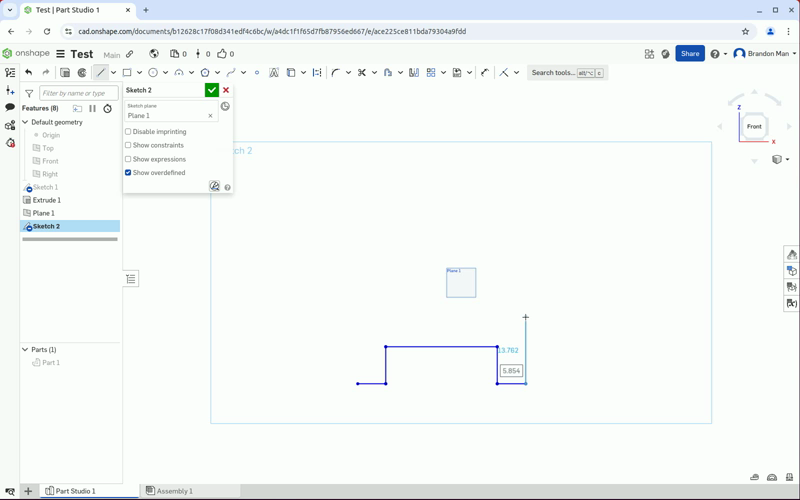
key_up(shift)
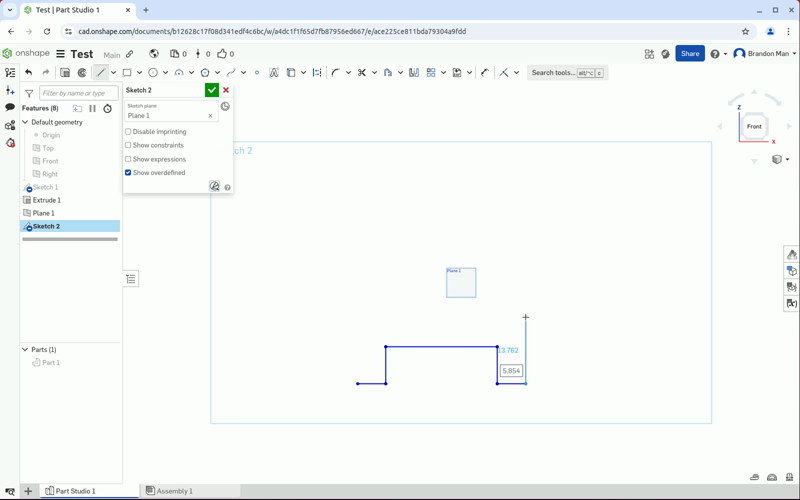
key_down(shift)
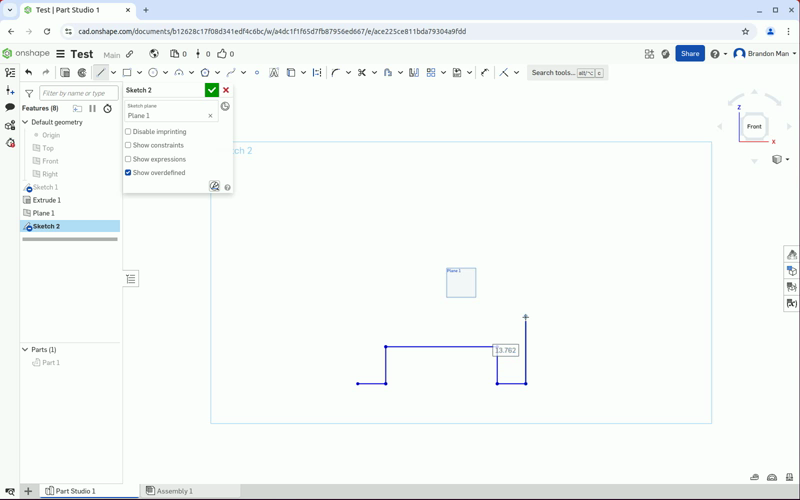
mouse_move(357, 316)
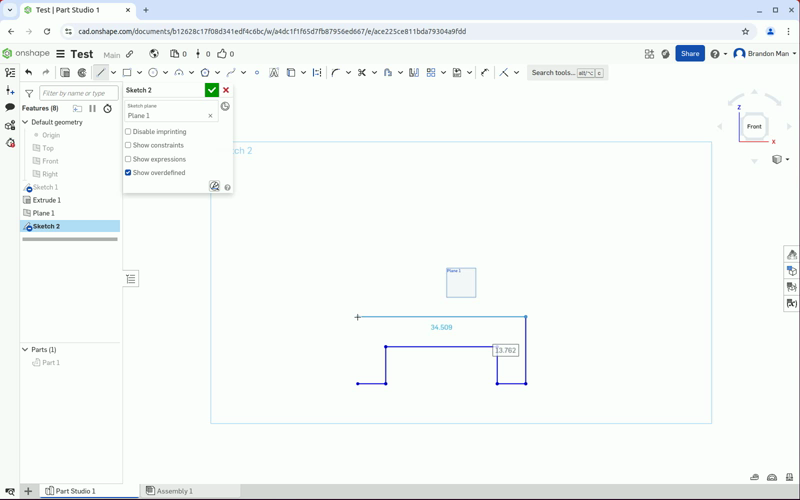
click(357, 316)
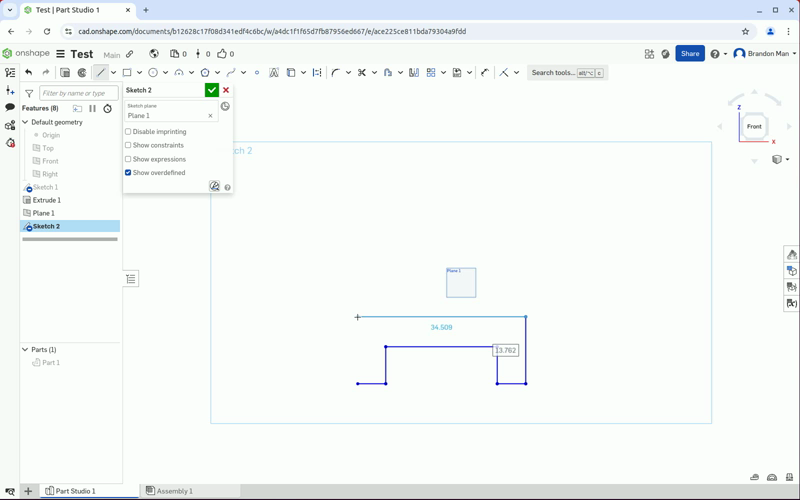
key_up(shift)
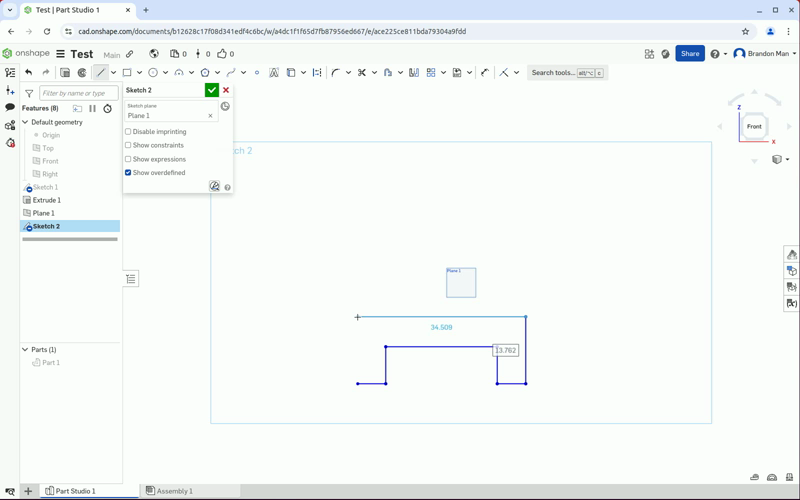
key_down(shift)
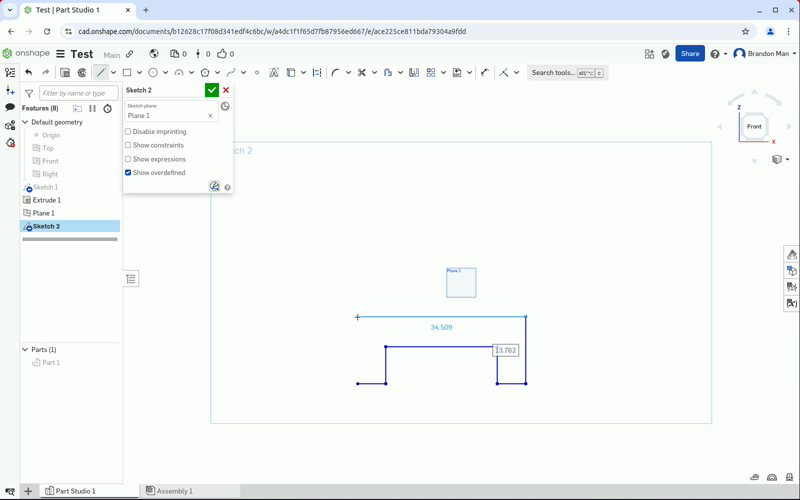
mouse_move(357, 383)
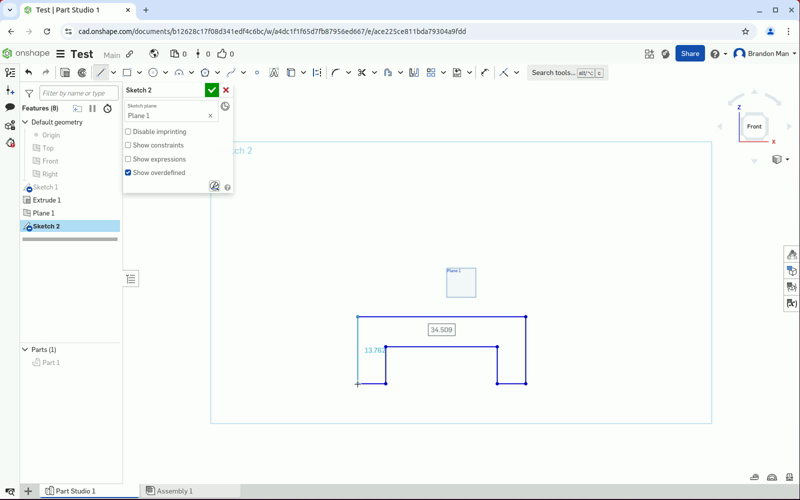
key_up(shift)
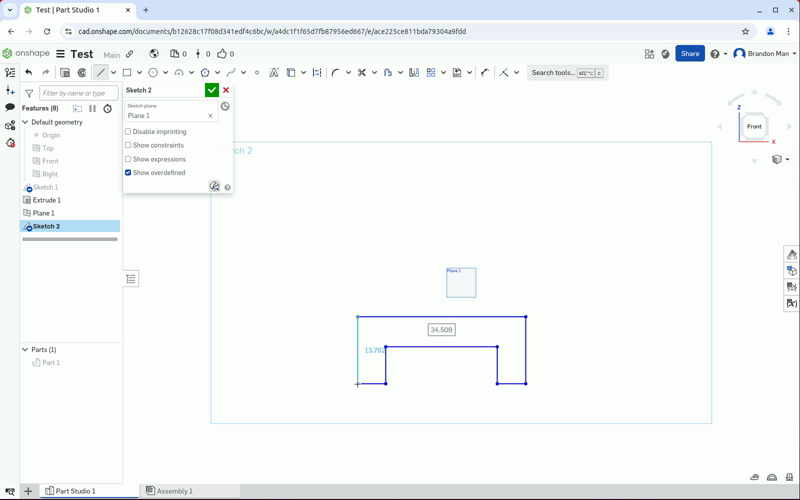
click(357, 383)
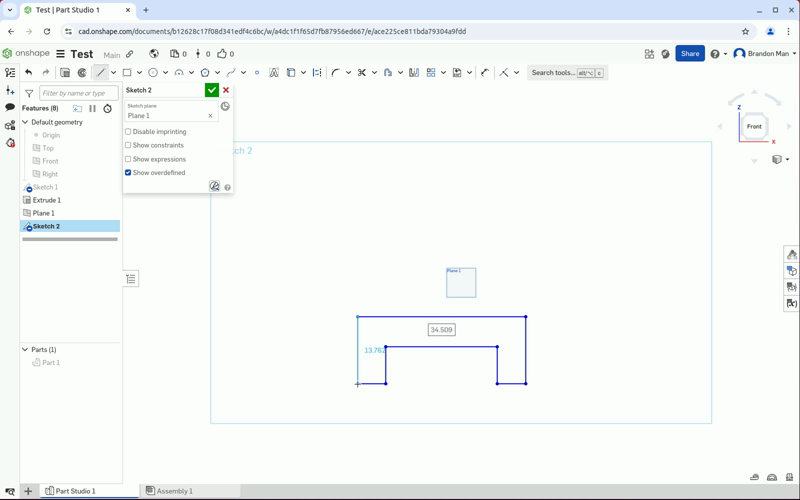
key(esc)
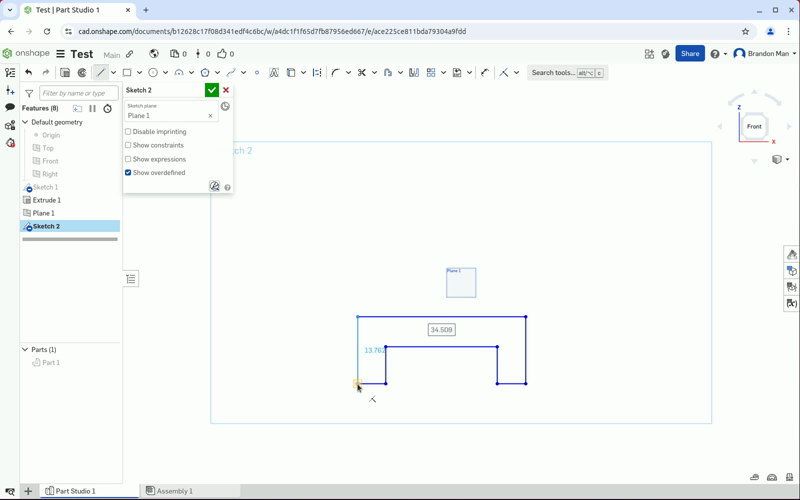
mouse_move(375, 334)
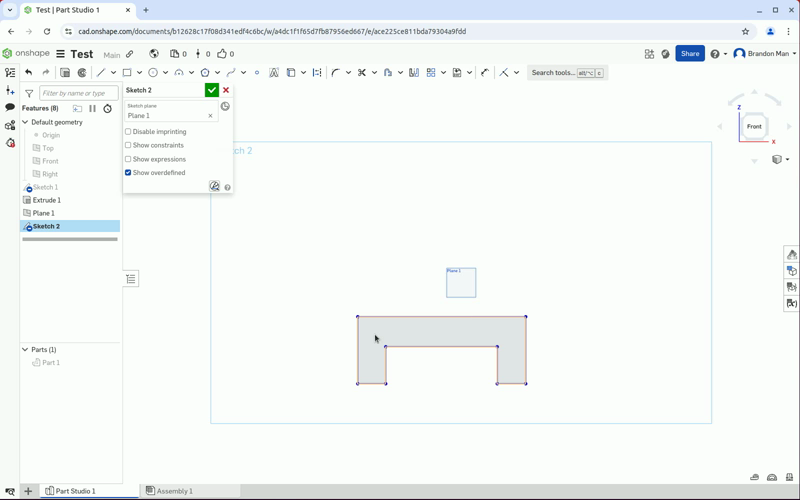
click(375, 334)
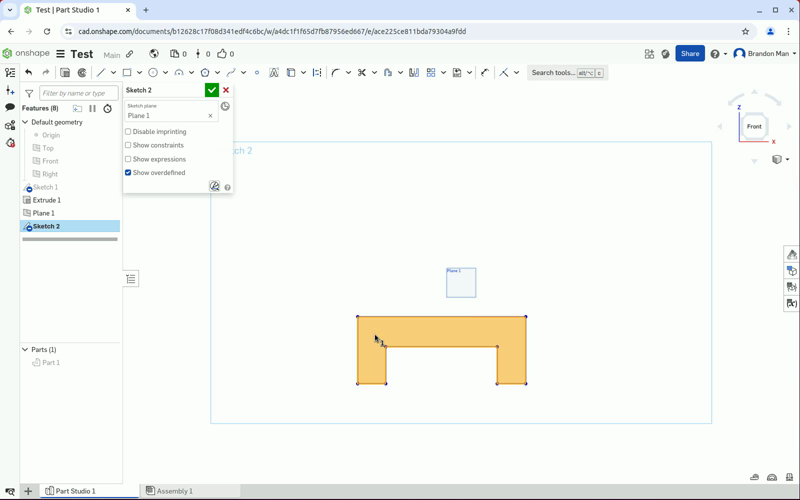
mouse_move(73, 352)
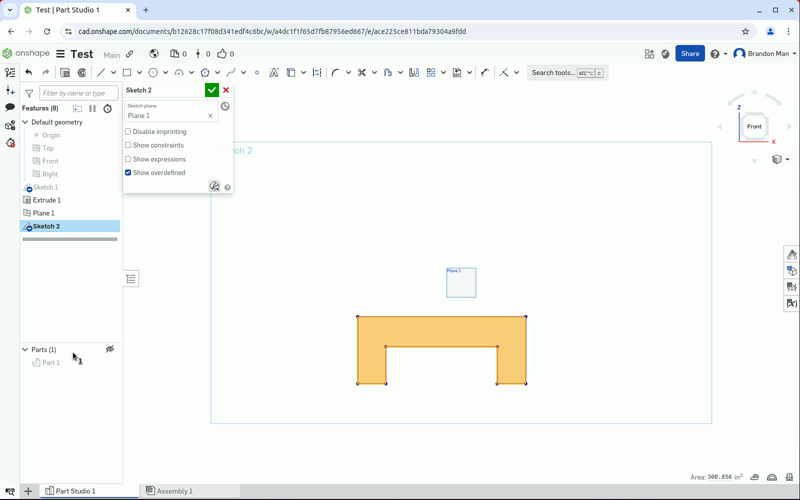
key(shift+y)
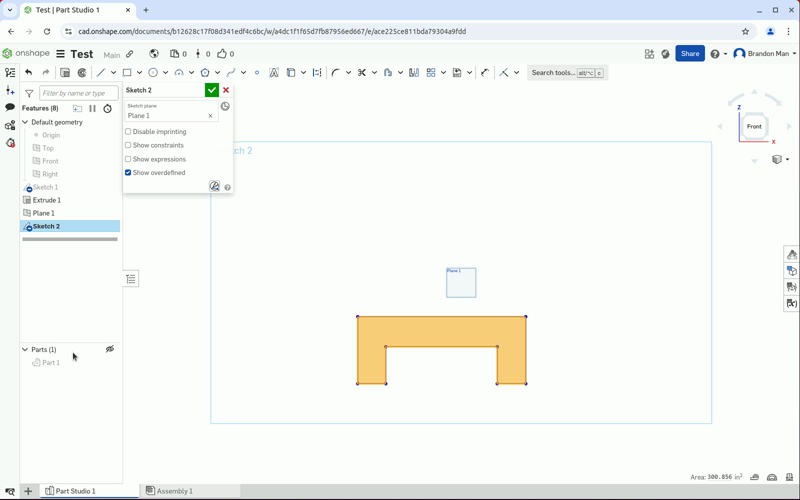
key(shift+e)
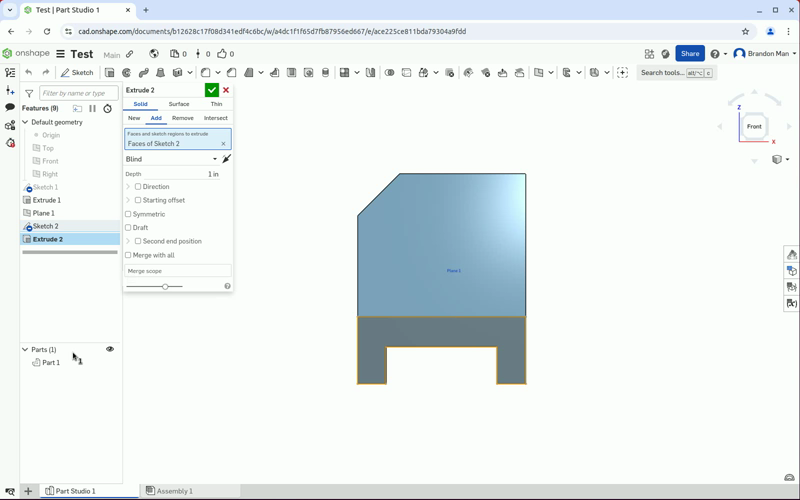
mouse_move(143, 106)
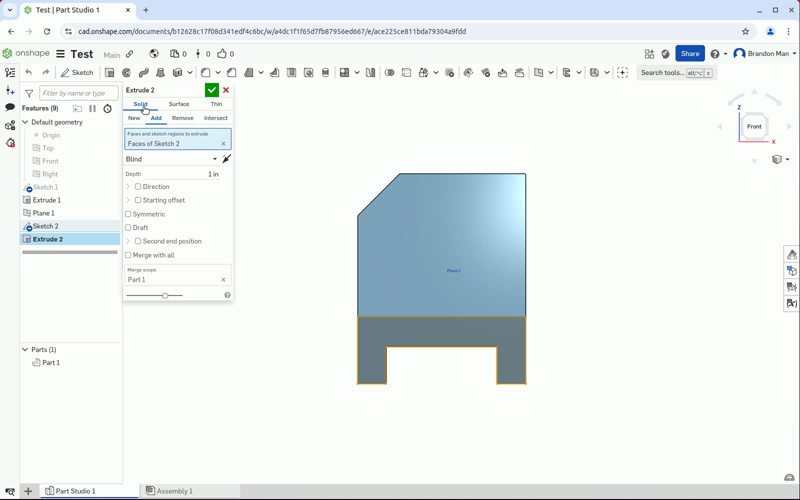
click(143, 106)
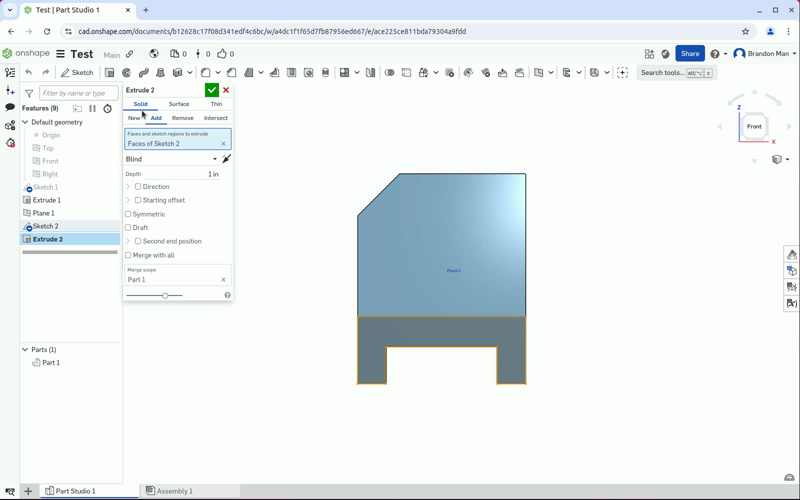
mouse_move(137, 120)
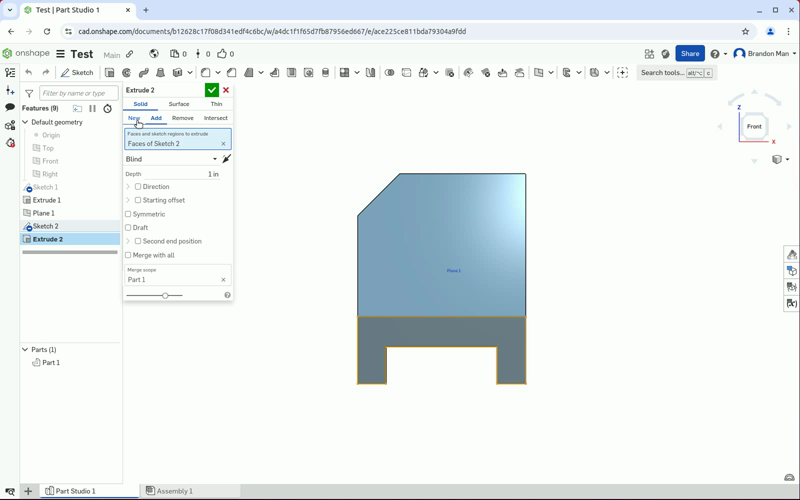
click(137, 120)
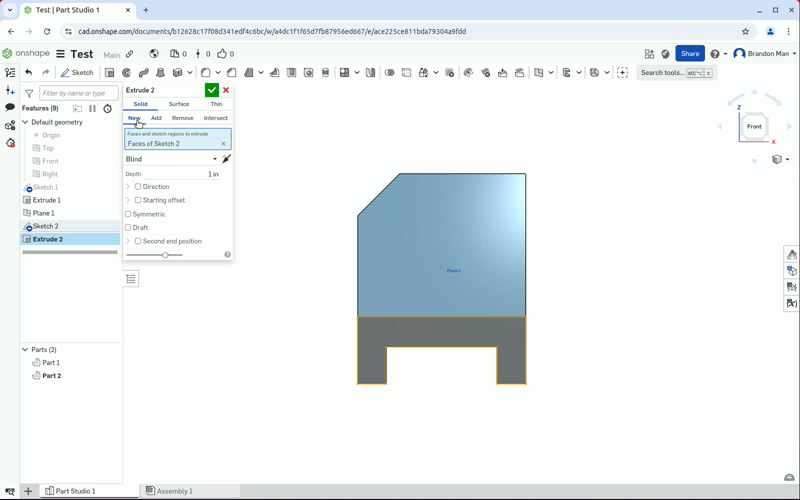
key(tab, 4)
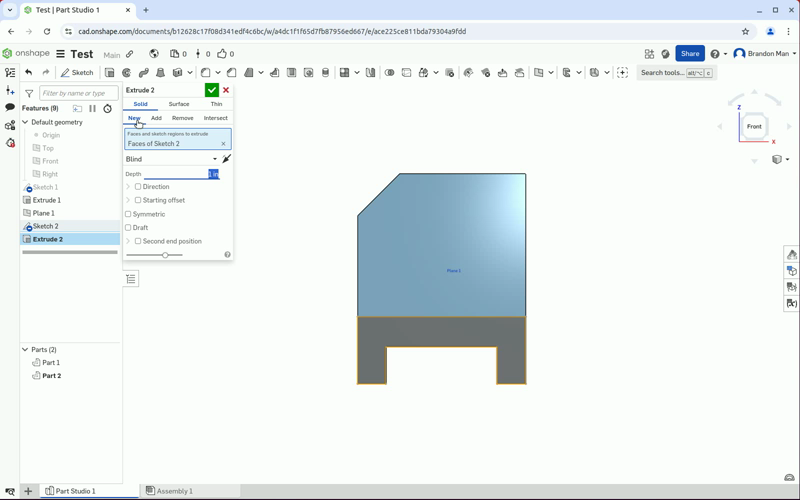
text(14.443)
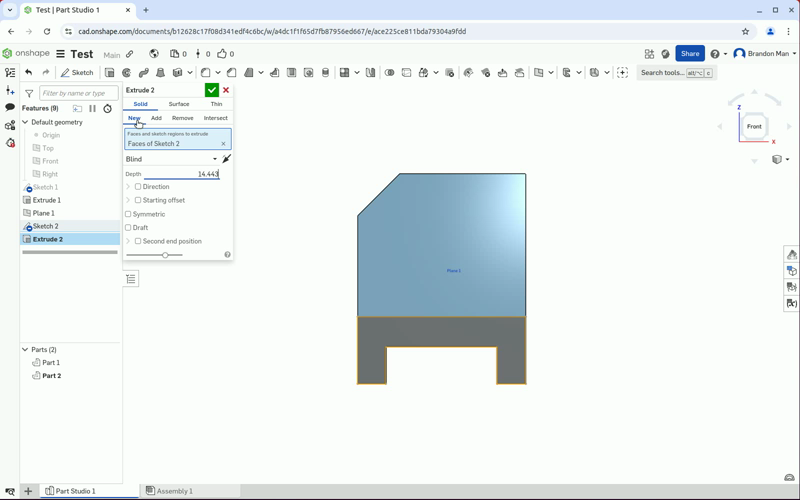
key(enter)
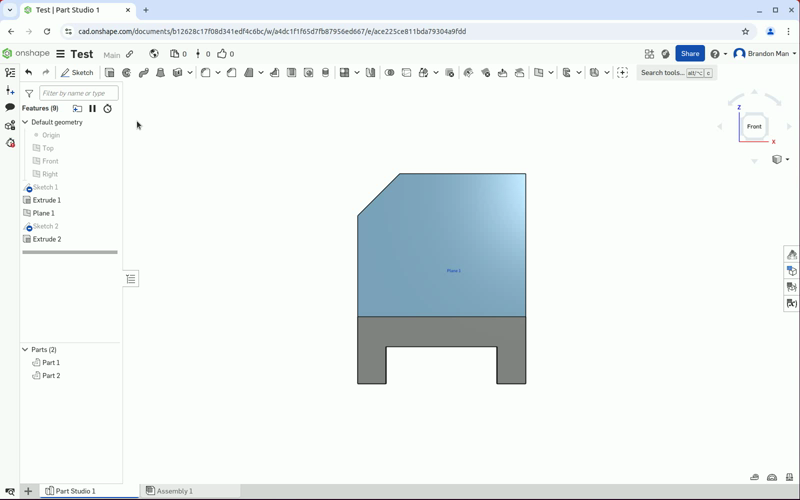
key(shift+h)
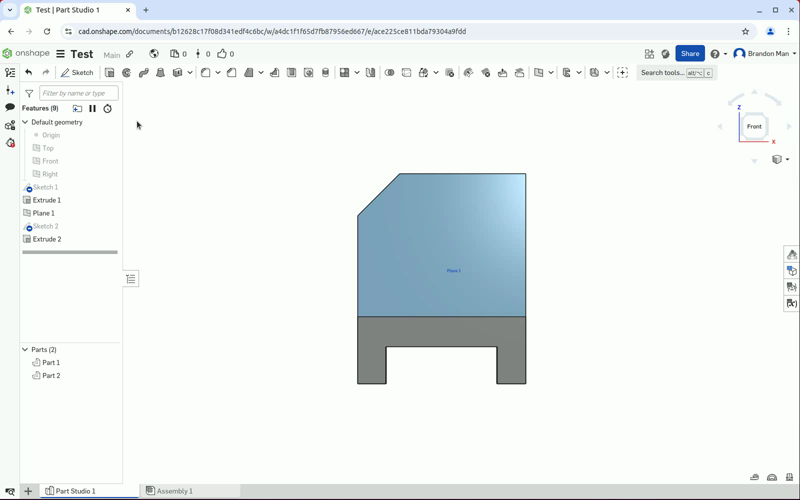
key(shift+h)
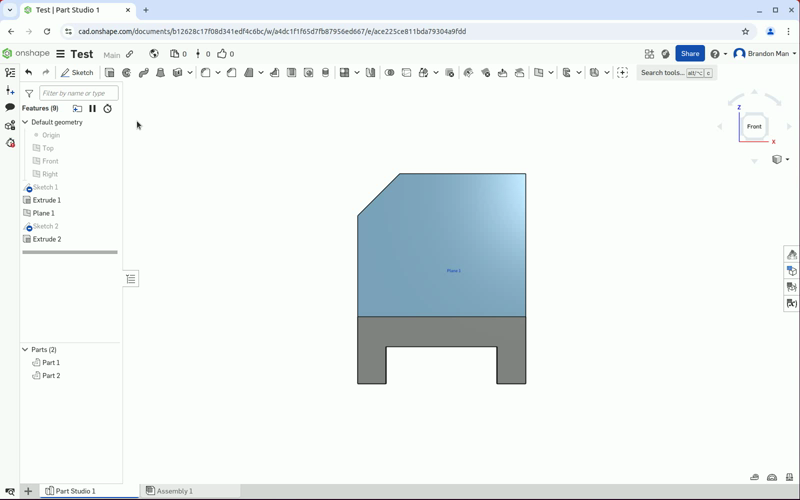
mouse_move(73, 189)
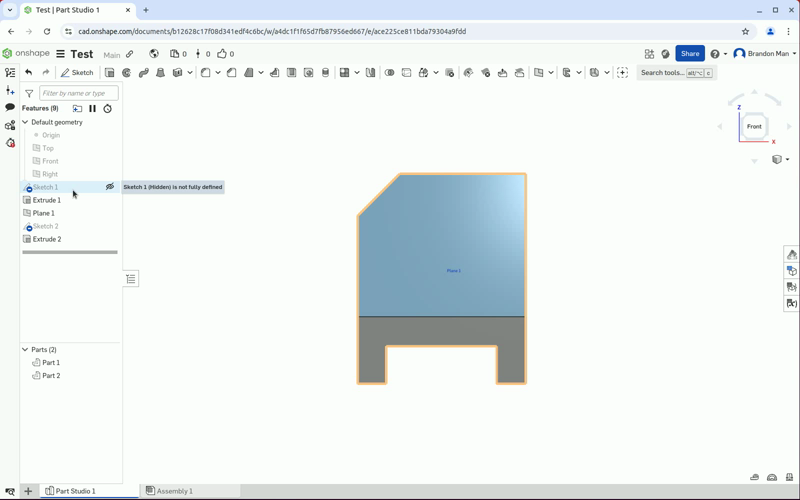
click(73, 189)
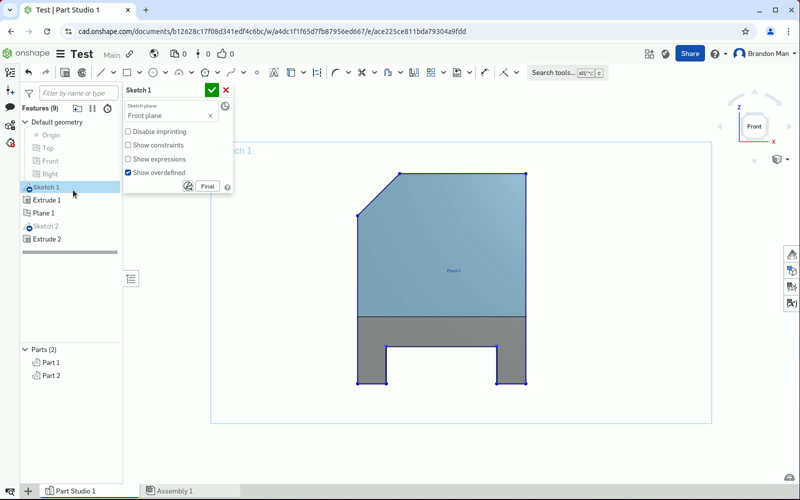
mouse_move(229, 92)
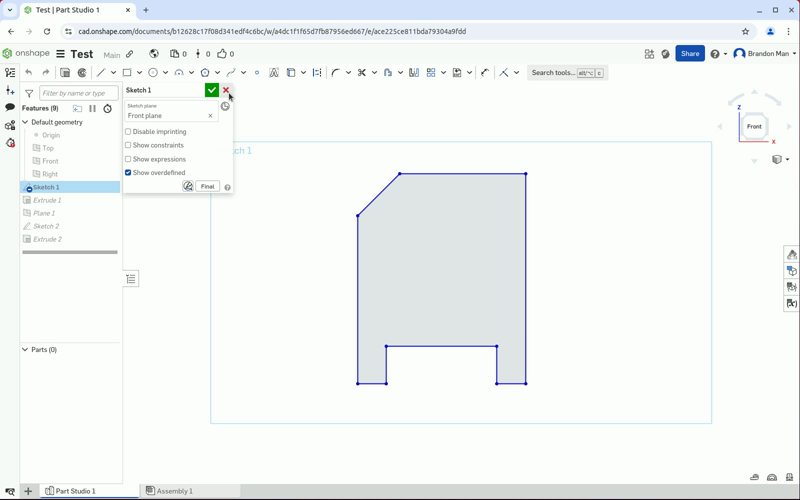
click(229, 92)
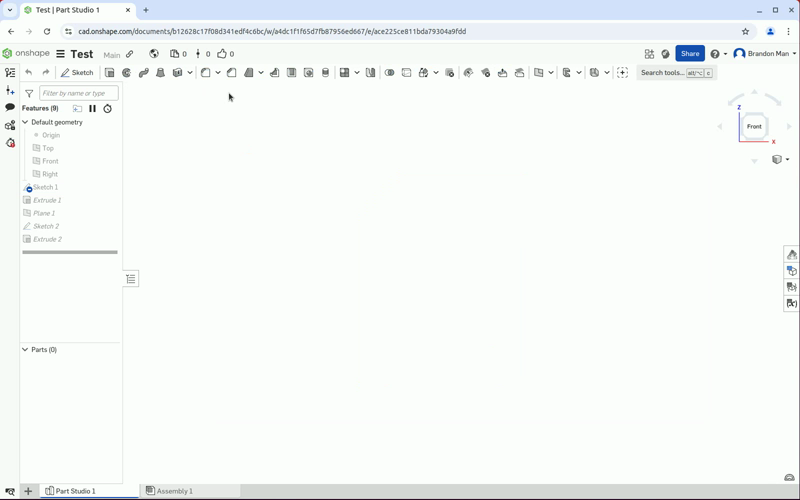
key(shift+s)
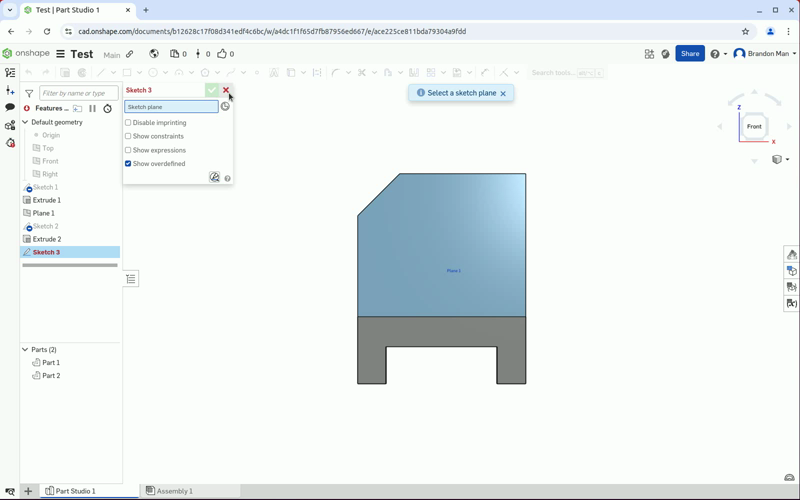
mouse_move(73, 215)
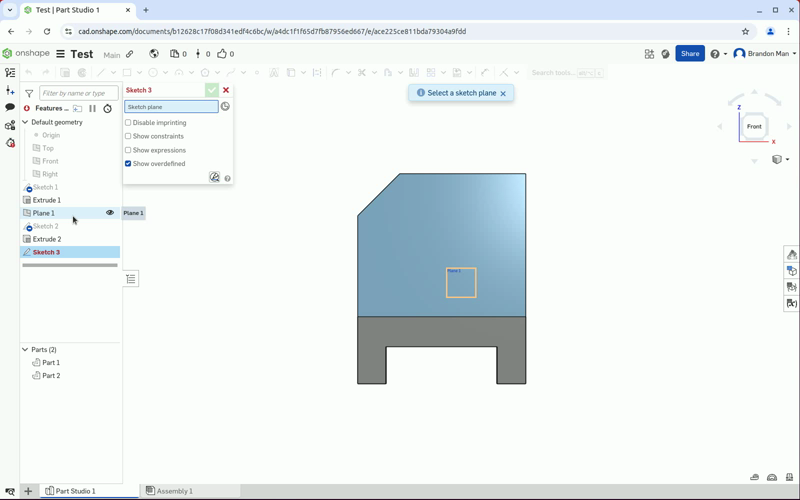
click(73, 215)
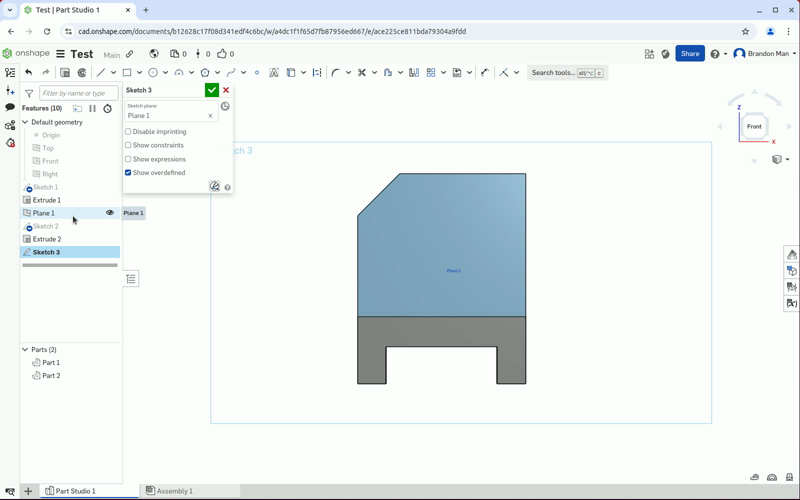
mouse_move(73, 352)
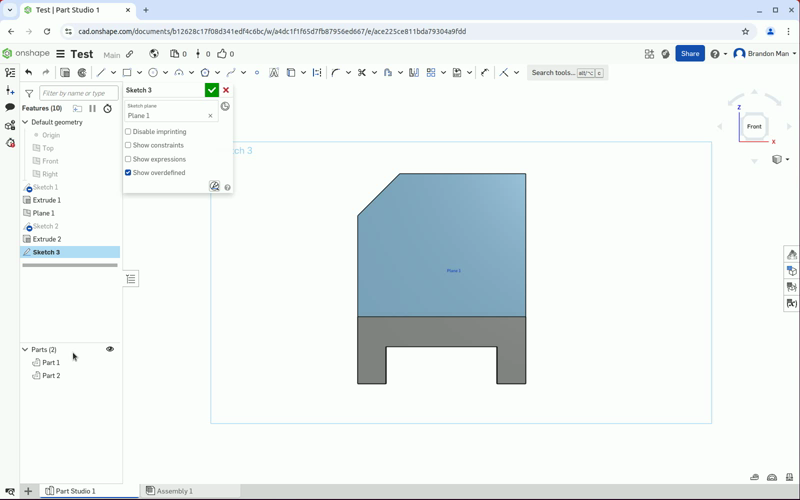
key(y)
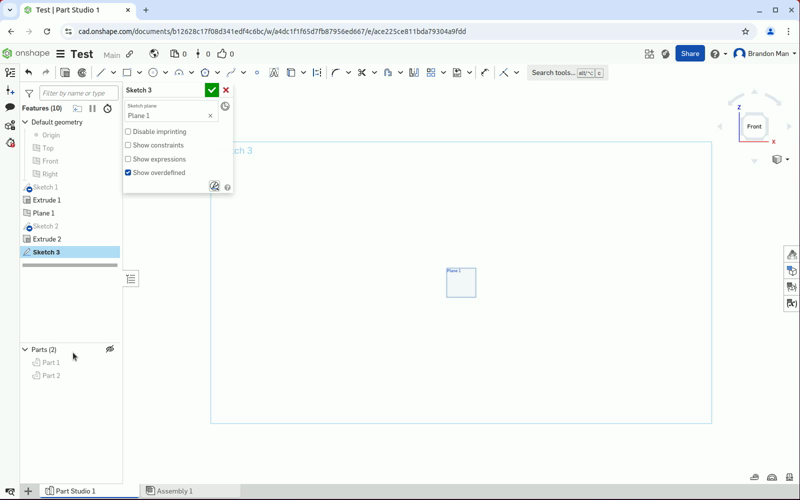
key(c)
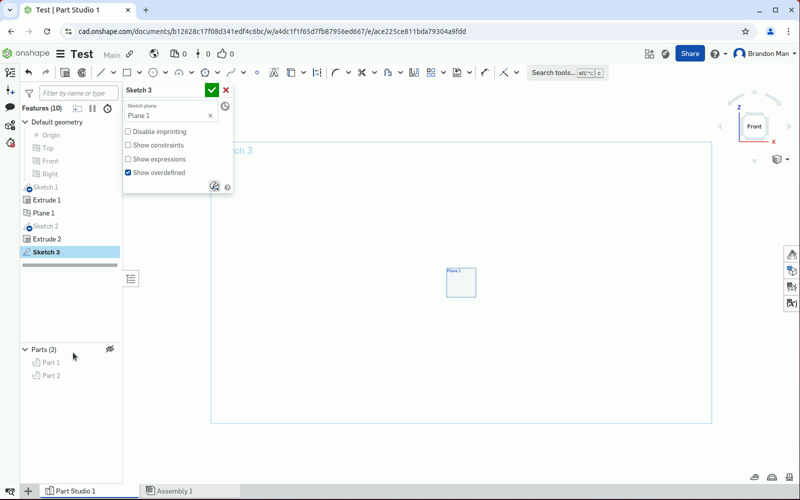
key_down(shift)
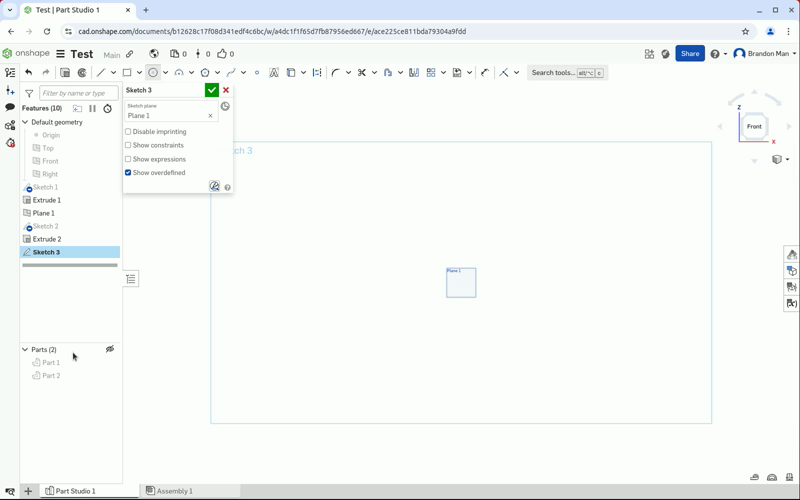
mouse_move(440, 243)
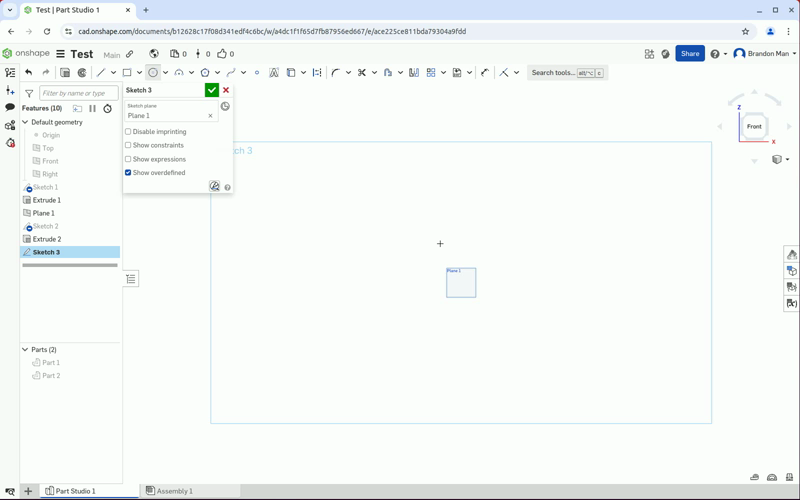
click(440, 243)
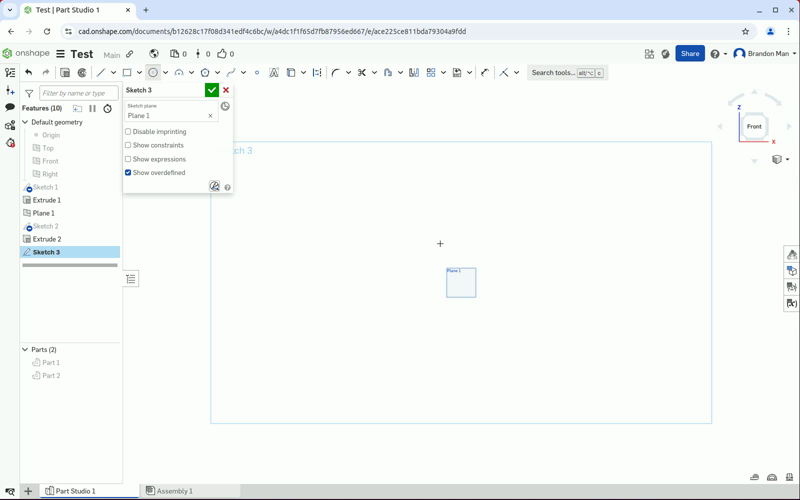
key_up(shift)
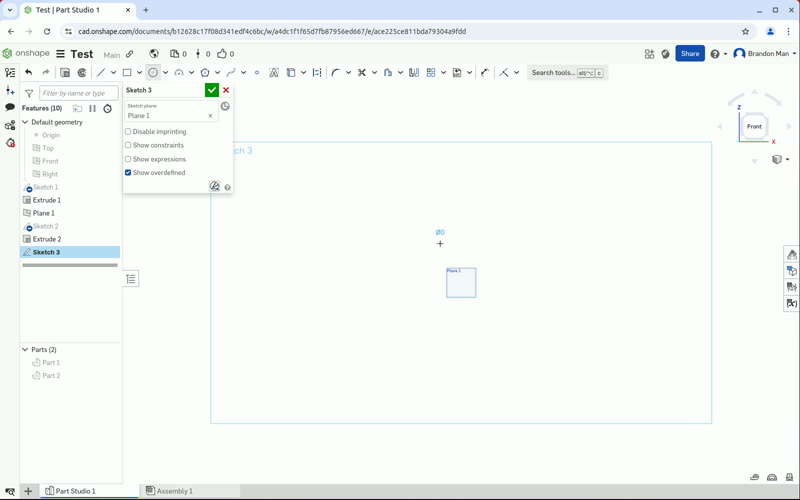
mouse_move(469, 243)
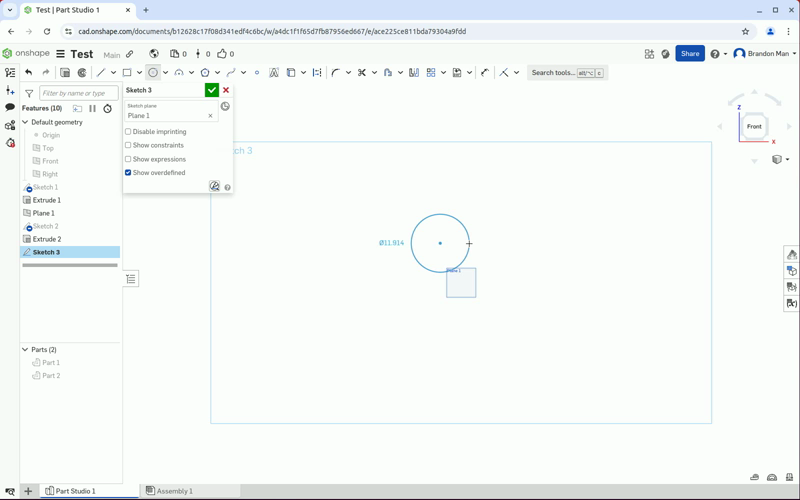
click(469, 243)
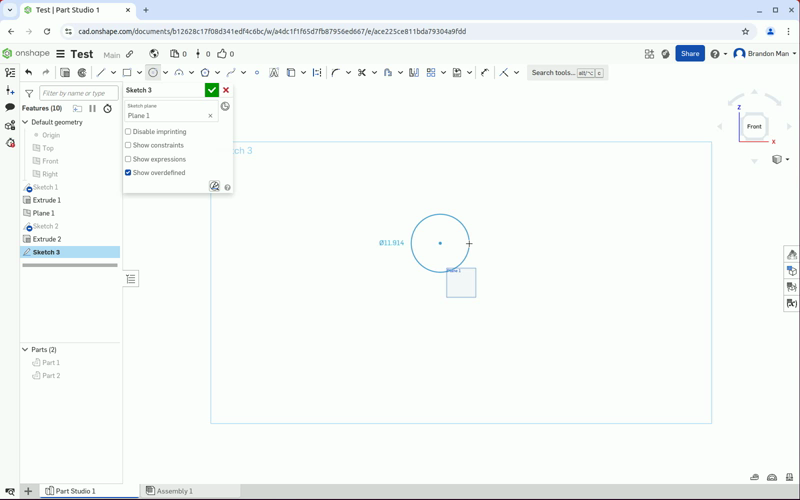
key(esc)
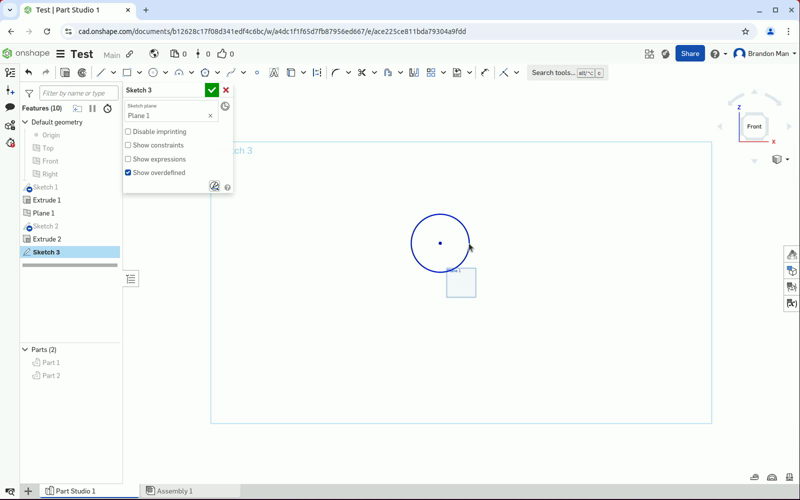
mouse_move(464, 231)
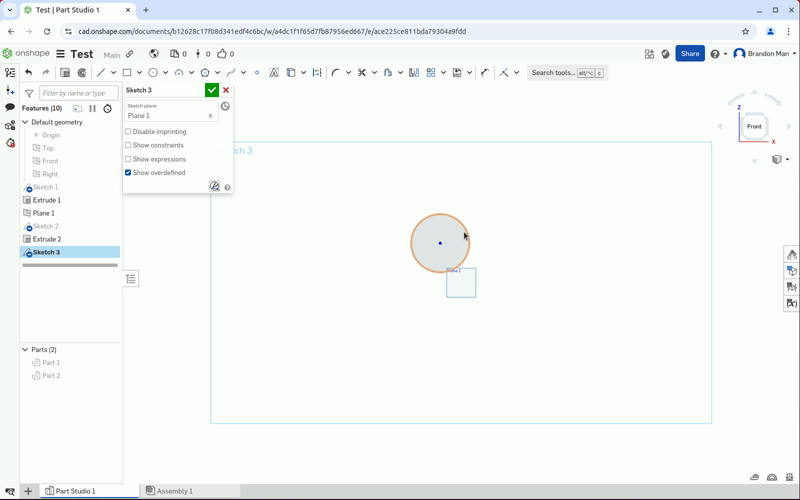
click(464, 231)
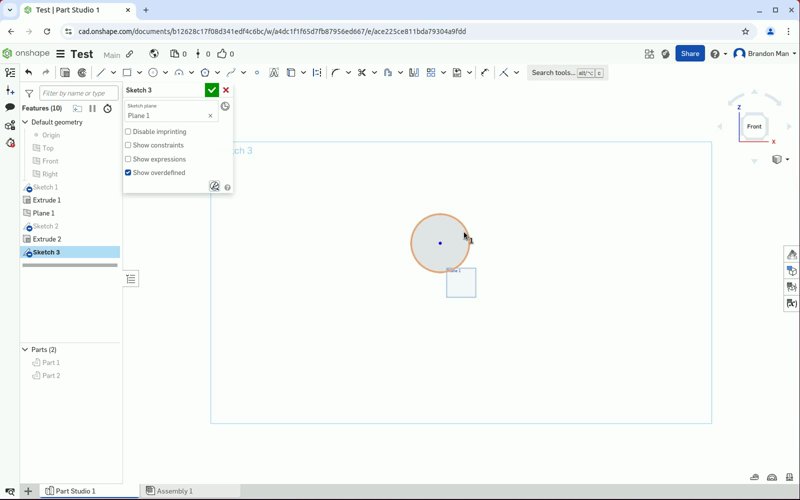
mouse_move(73, 352)
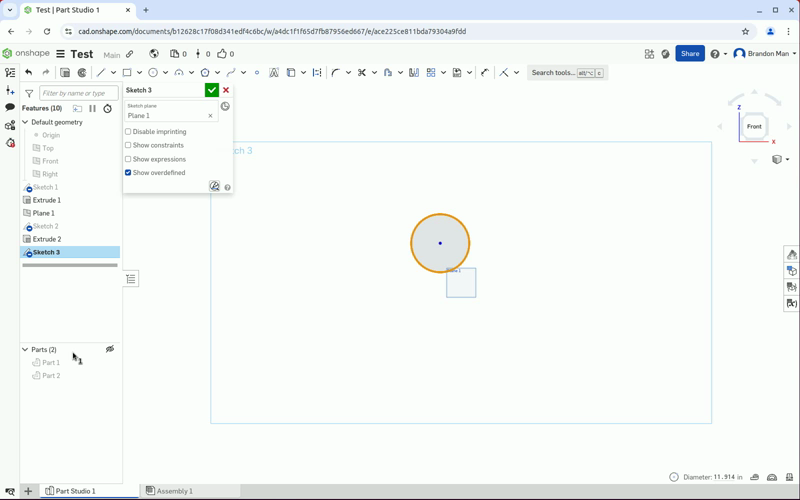
key(shift+y)
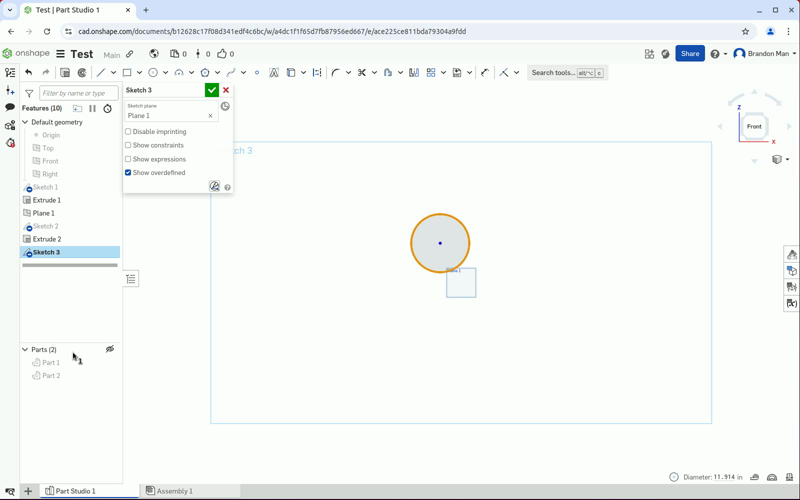
key(shift+e)
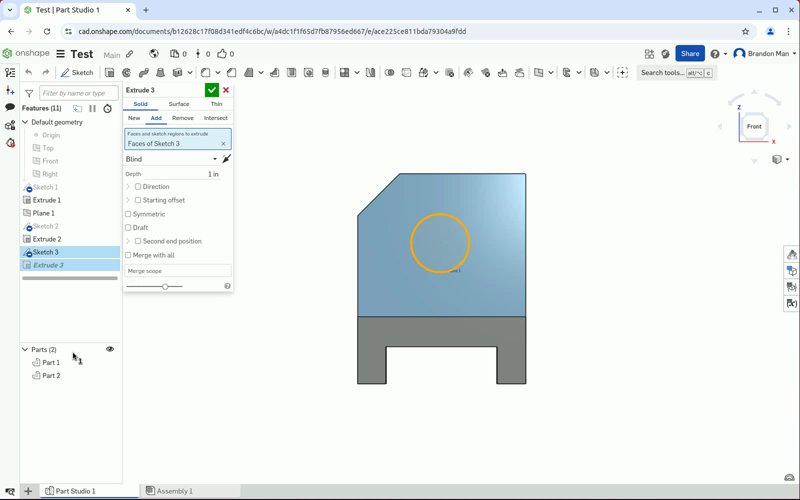
mouse_move(143, 106)
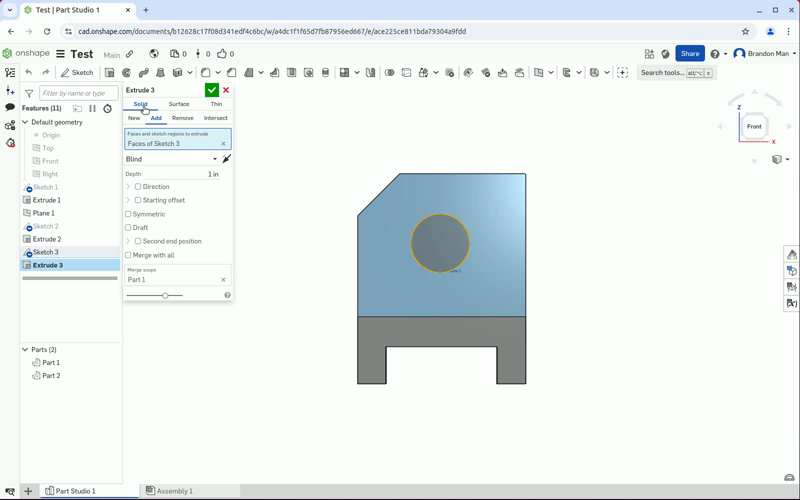
click(143, 106)
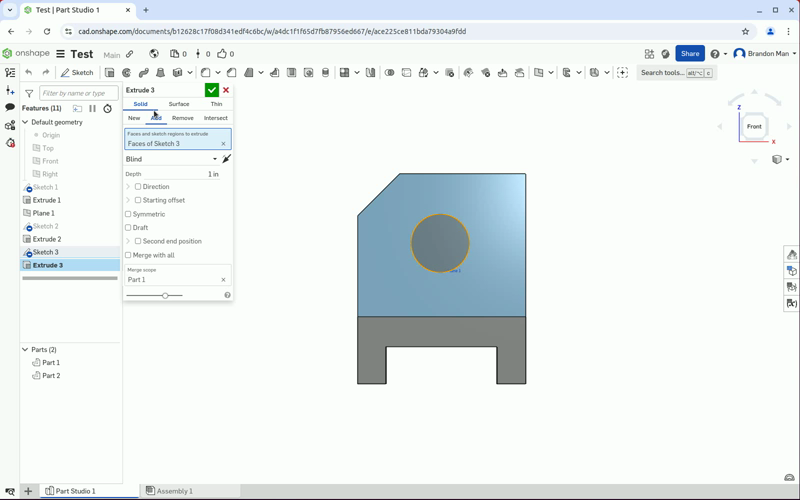
mouse_move(186, 120)
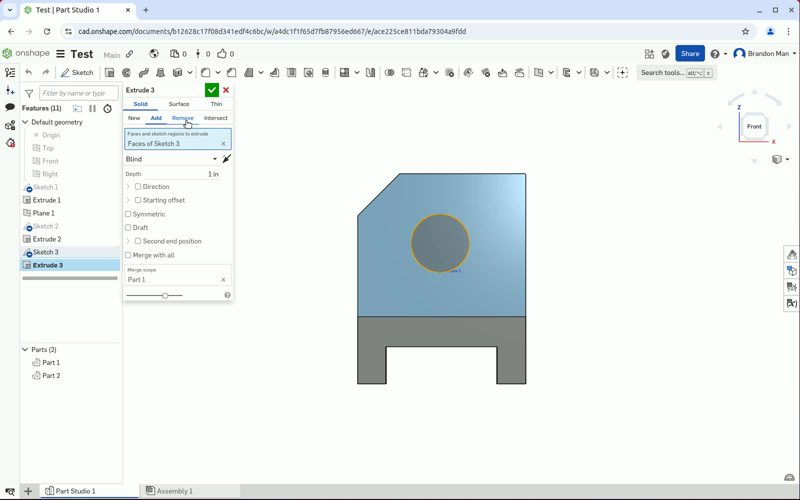
click(186, 120)
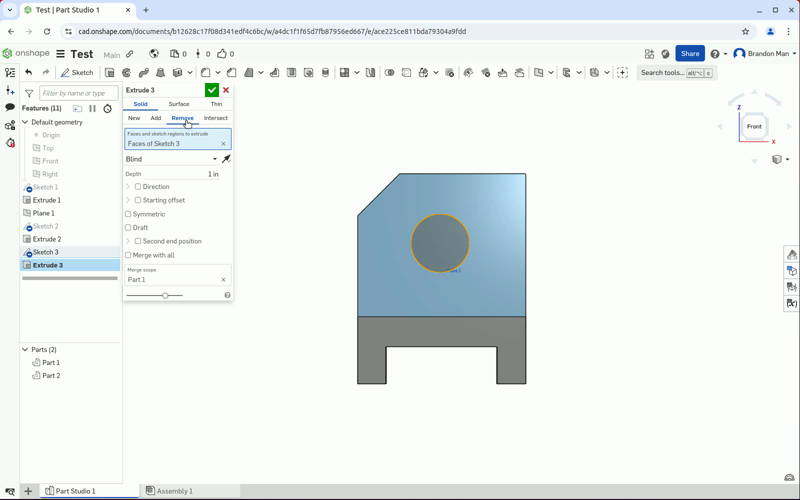
key(tab, 4)
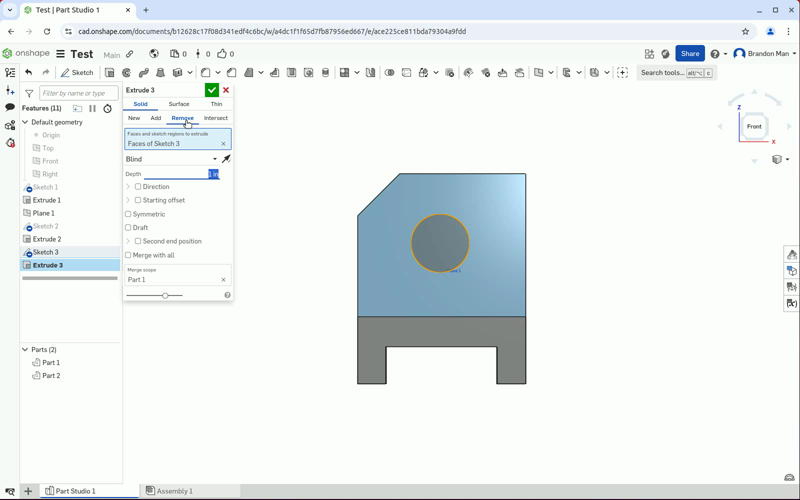
text(14.443)
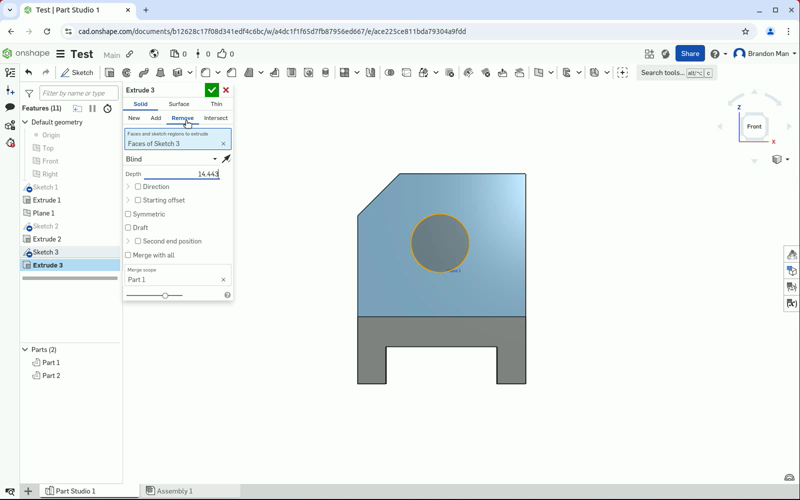
key(tab, 6)
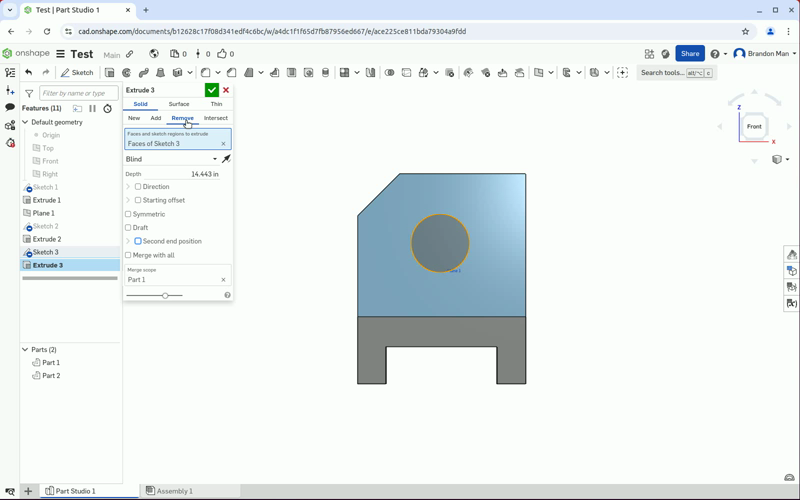
key(space)
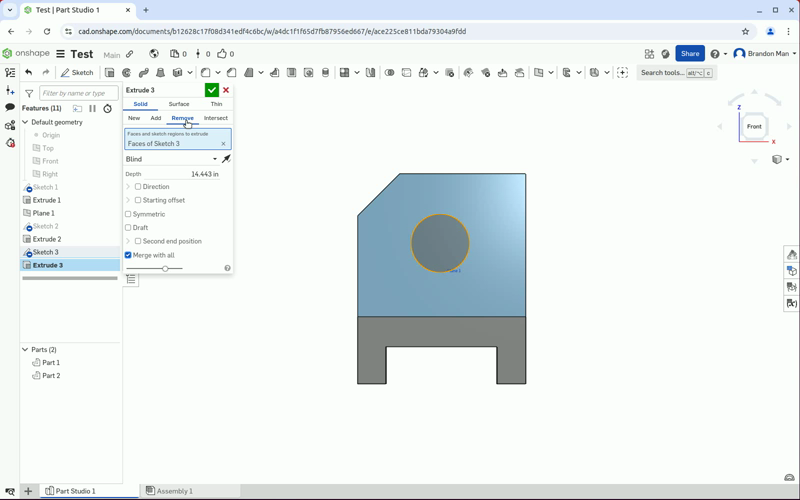
key(enter)
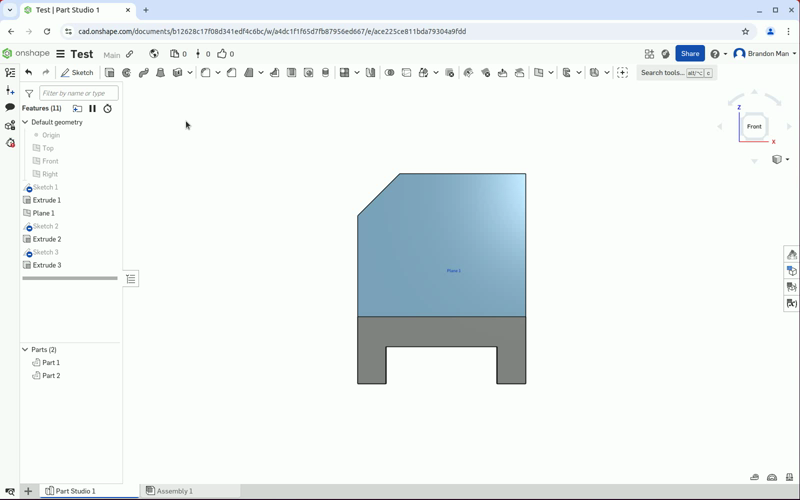
key(shift+h)
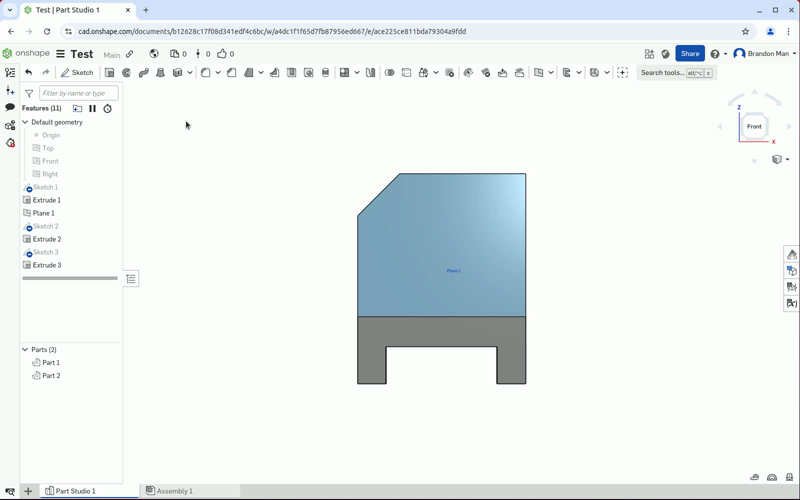
key(shift+h)
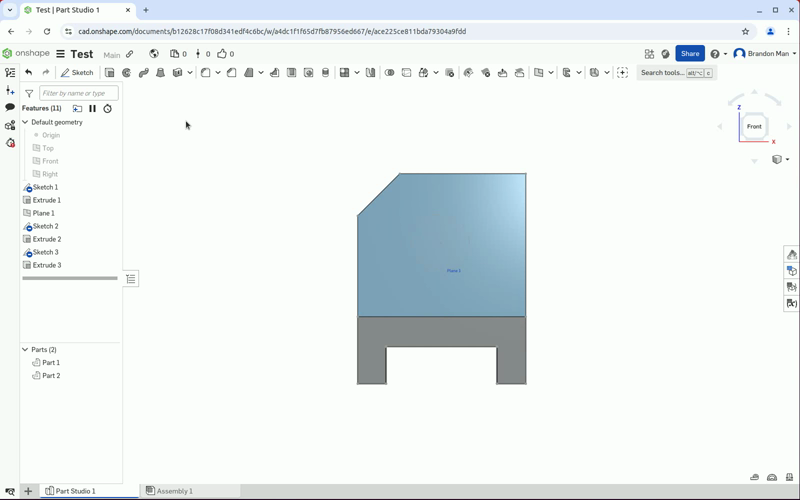
key(shift+7)
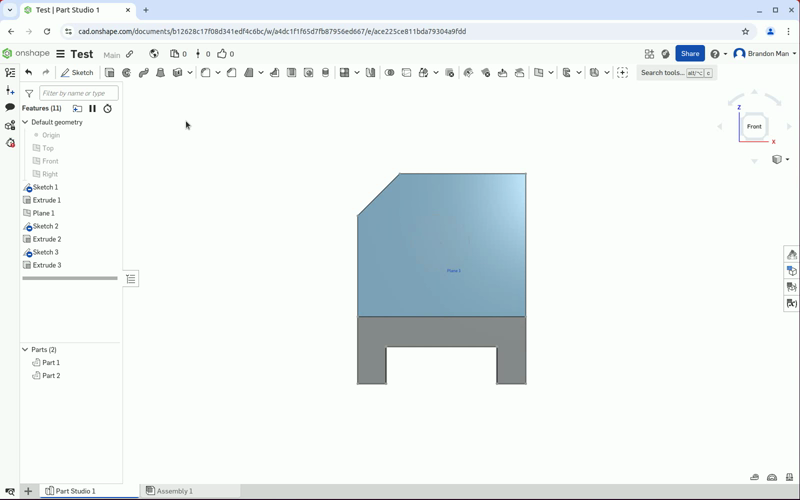
key(left, 2)
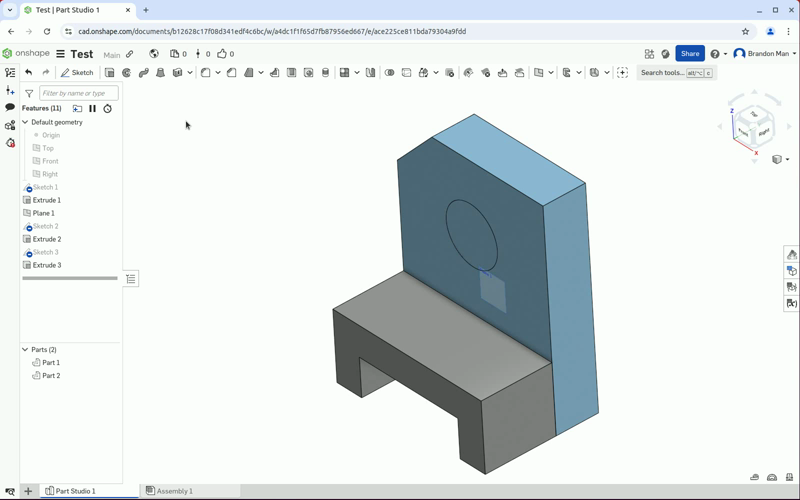
key(down, 2)
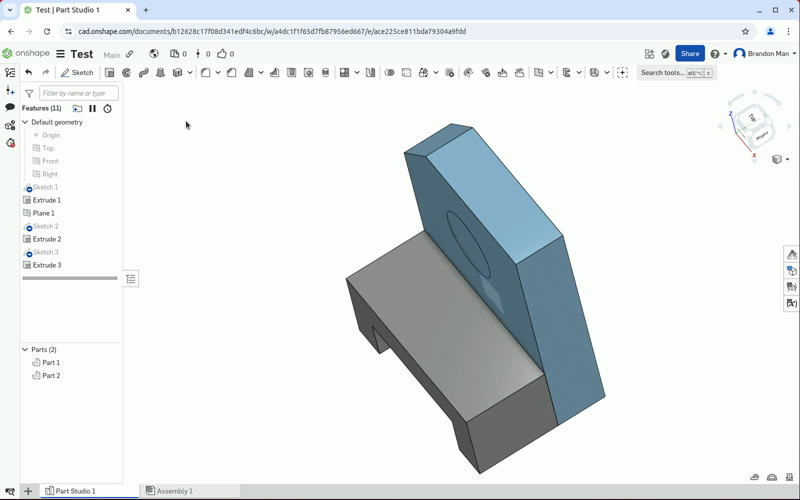
key(up, 2)
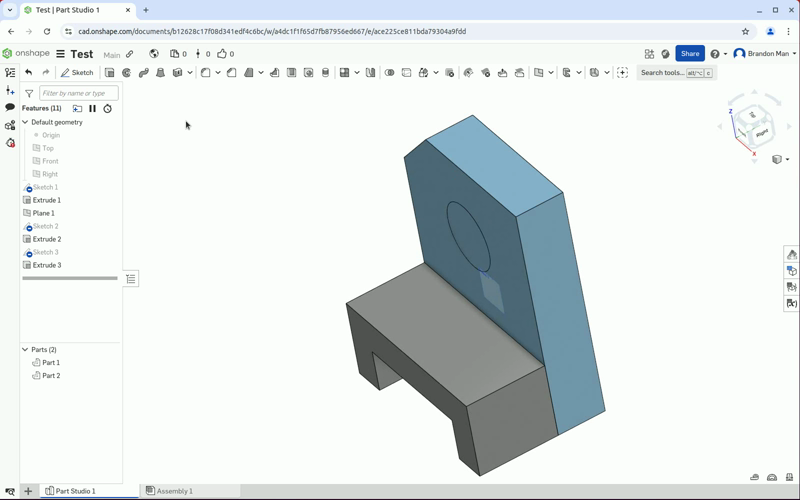
key(right, 2)
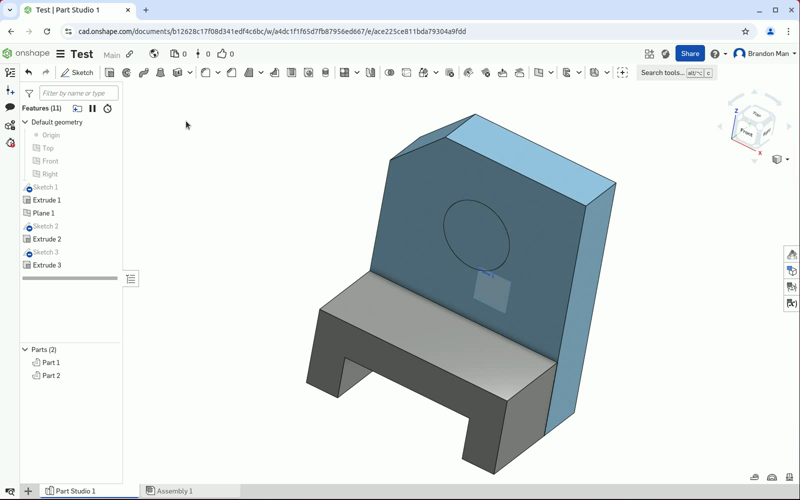
mouse_move(73, 189)
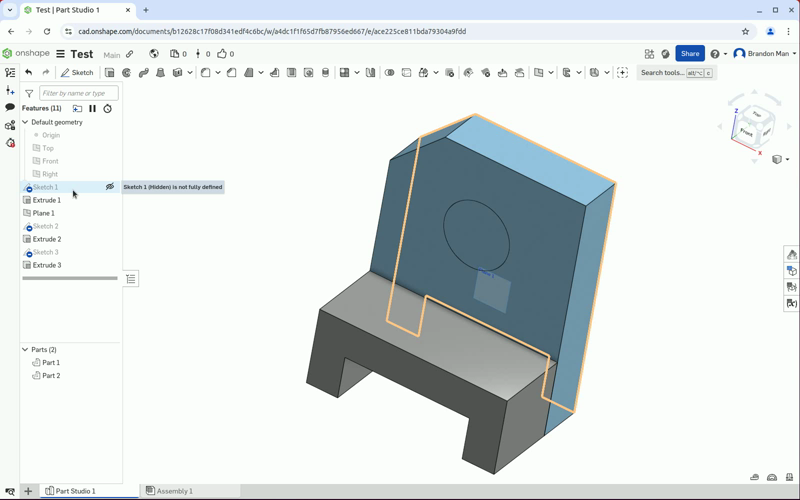
click(73, 189)